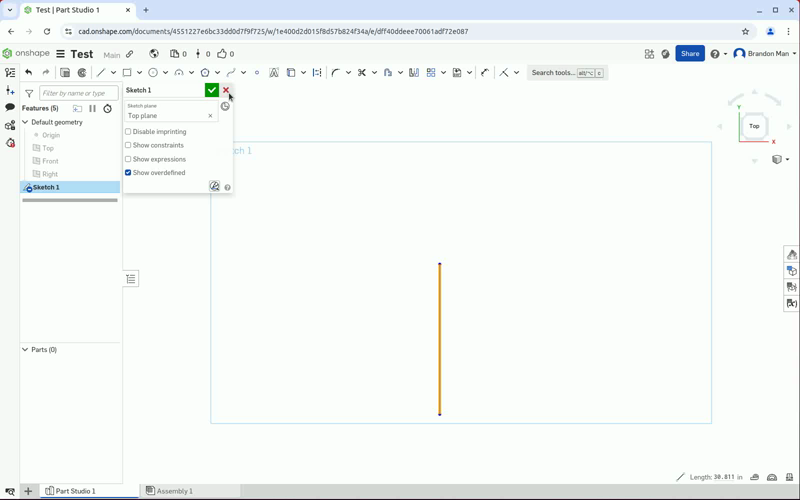
key(shift+h)
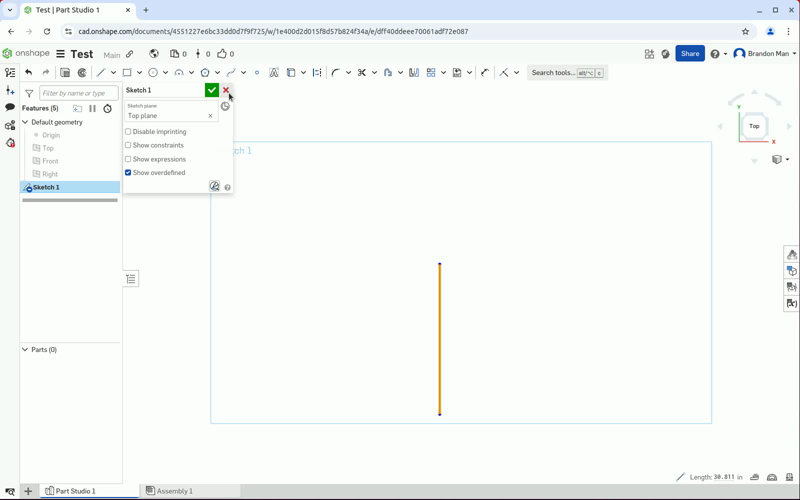
key(shift+s)
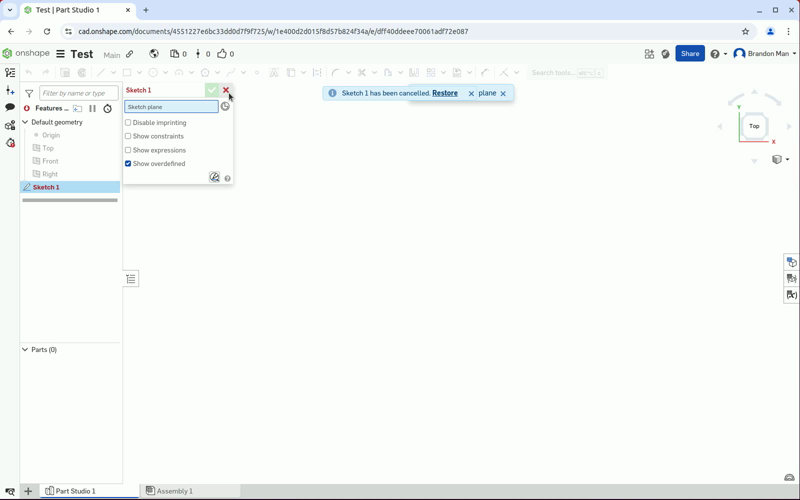
mouse_move(73, 150)
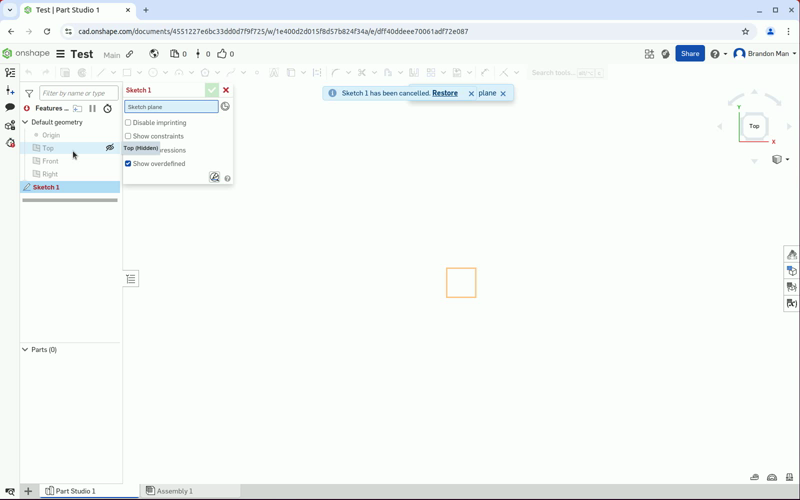
click(73, 150)
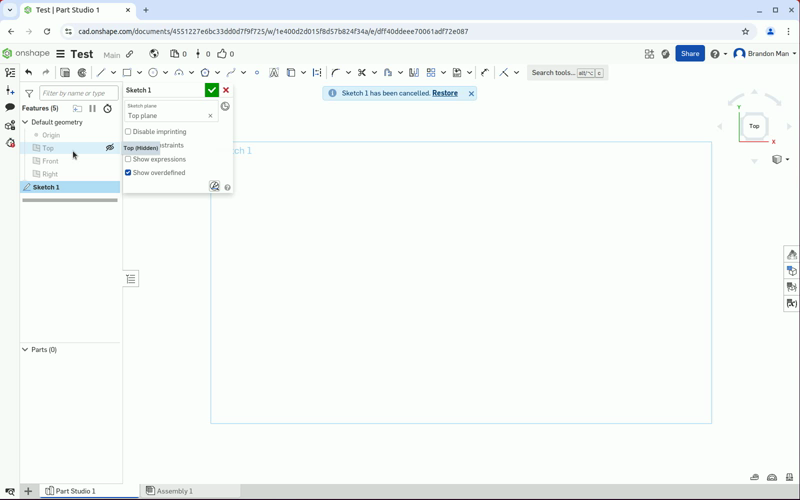
mouse_move(73, 352)
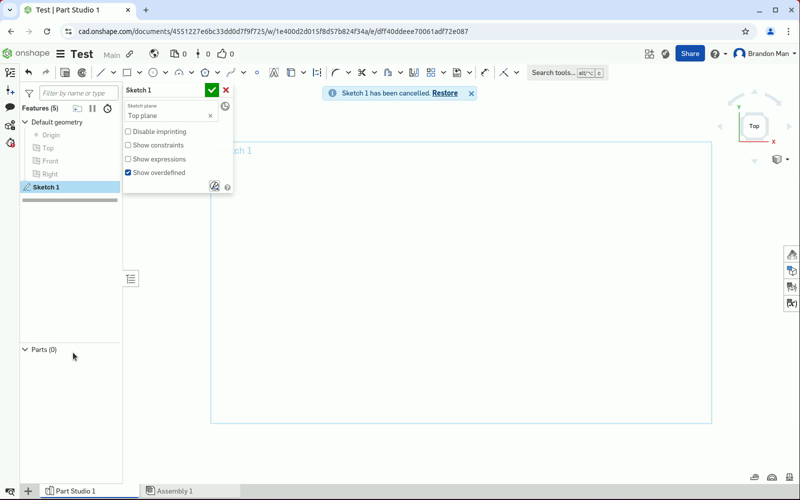
key(y)
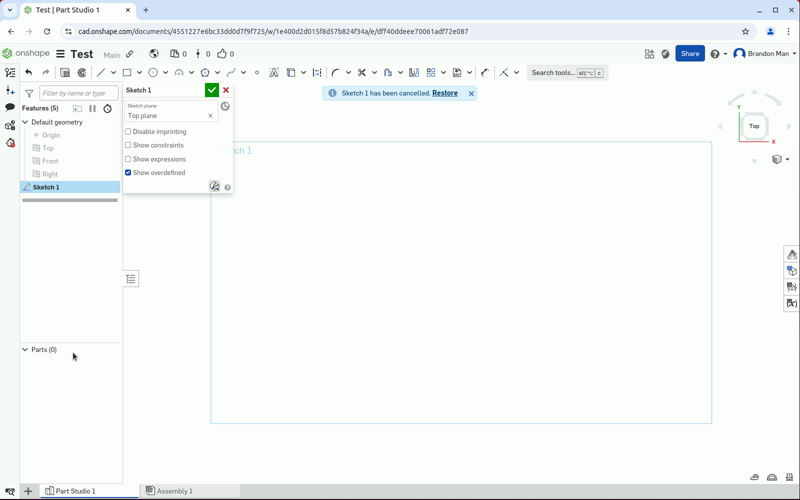
key(c)
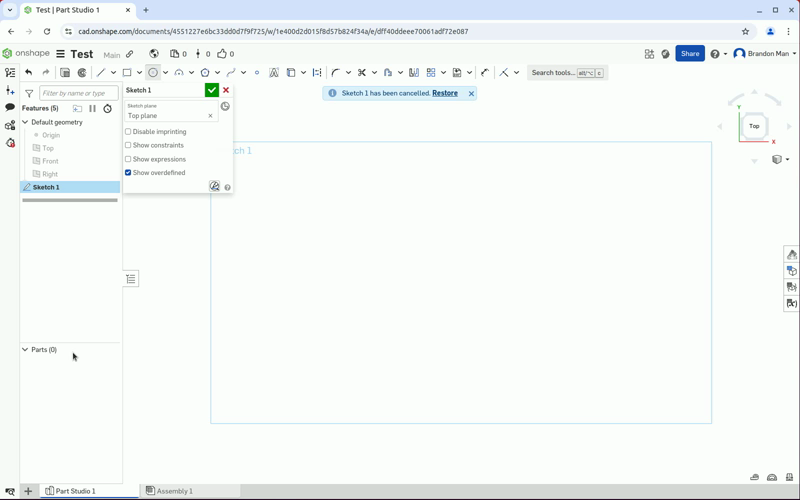
key_down(shift)
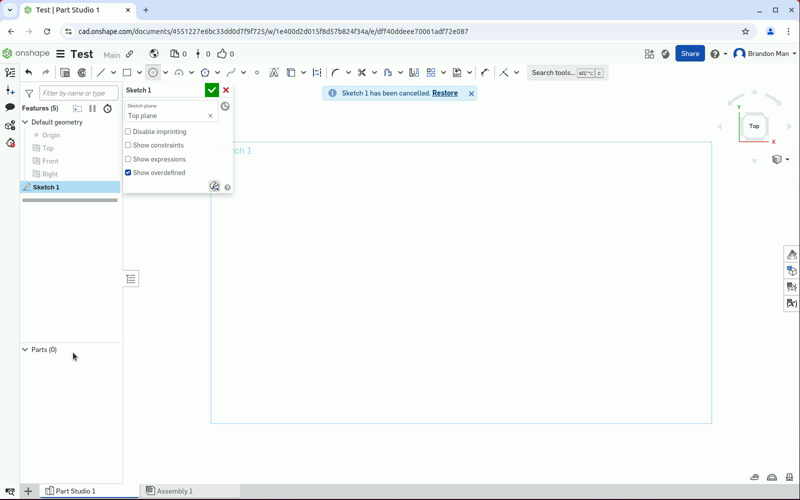
mouse_move(419, 282)
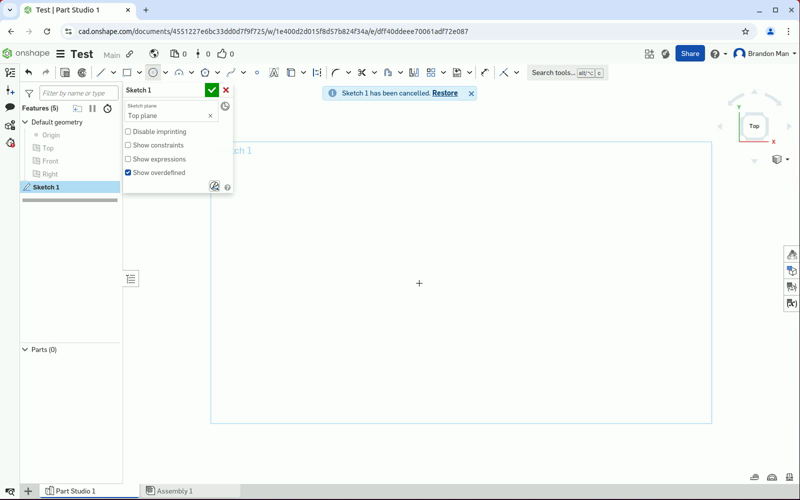
click(419, 282)
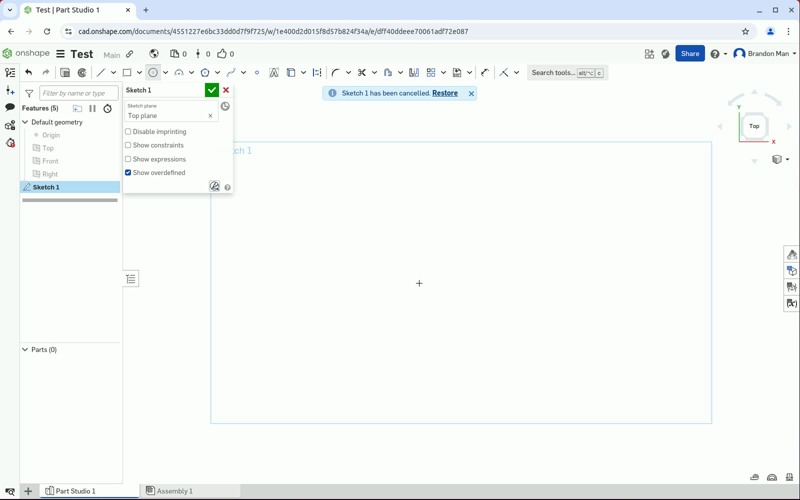
key_up(shift)
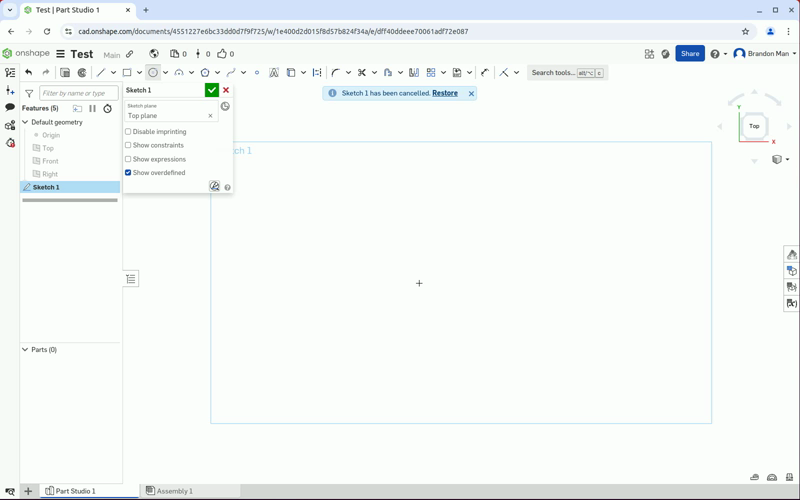
mouse_move(447, 282)
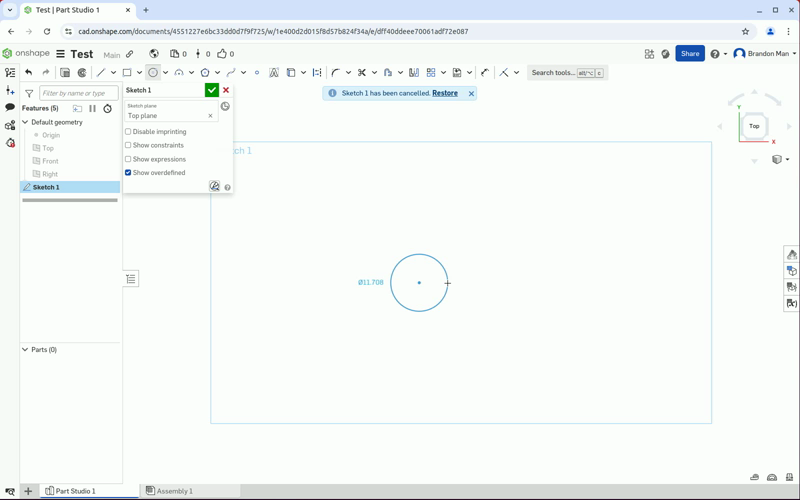
click(447, 282)
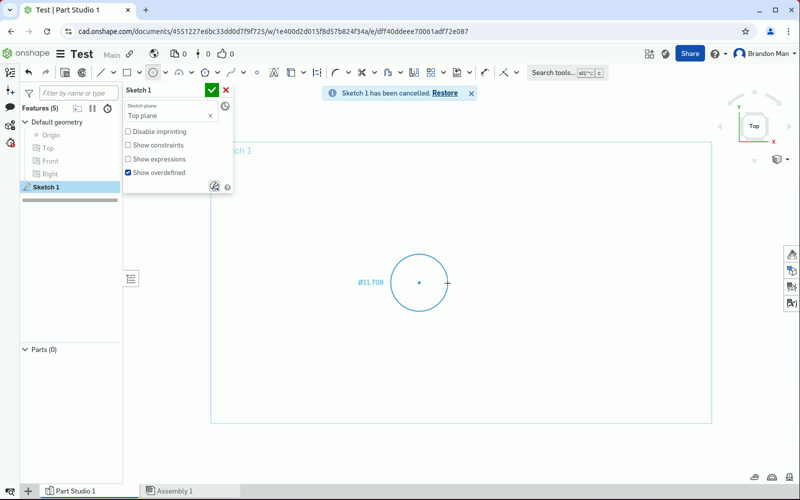
key(esc)
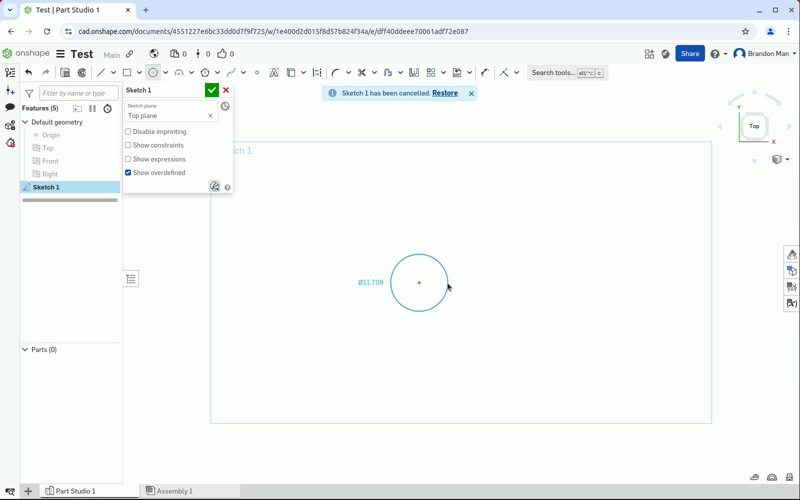
key(c)
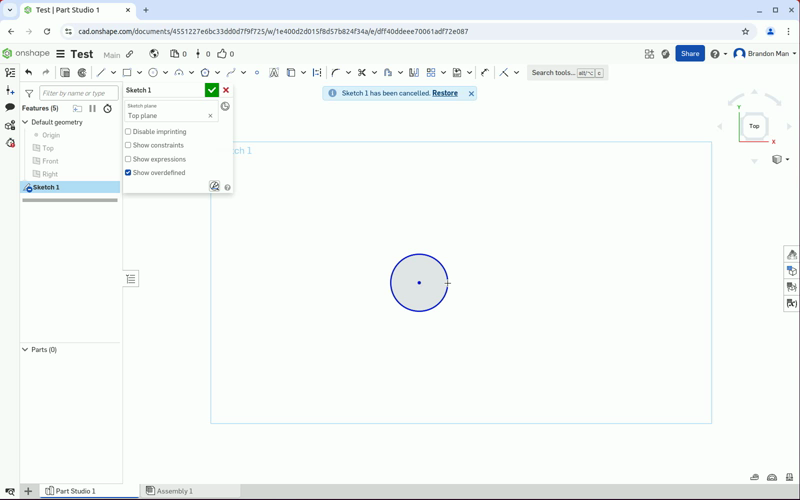
key_down(shift)
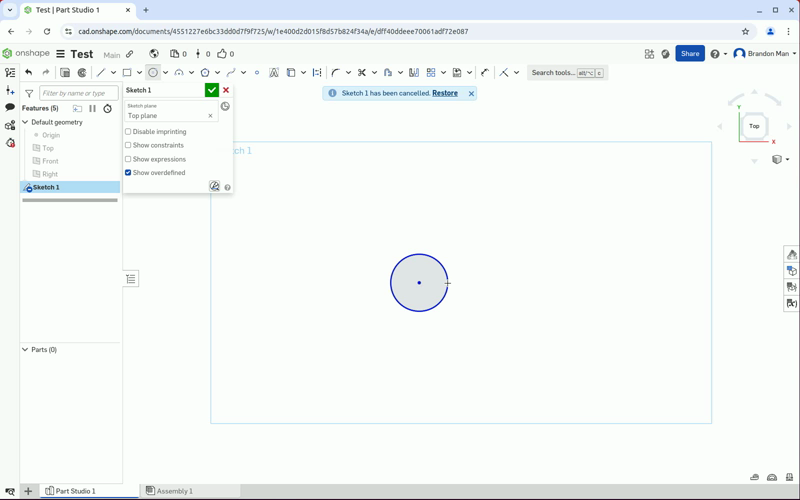
mouse_move(419, 282)
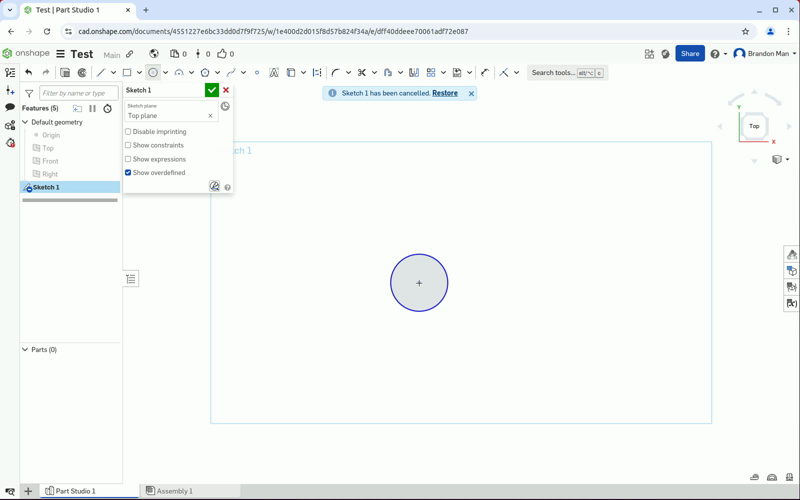
click(419, 282)
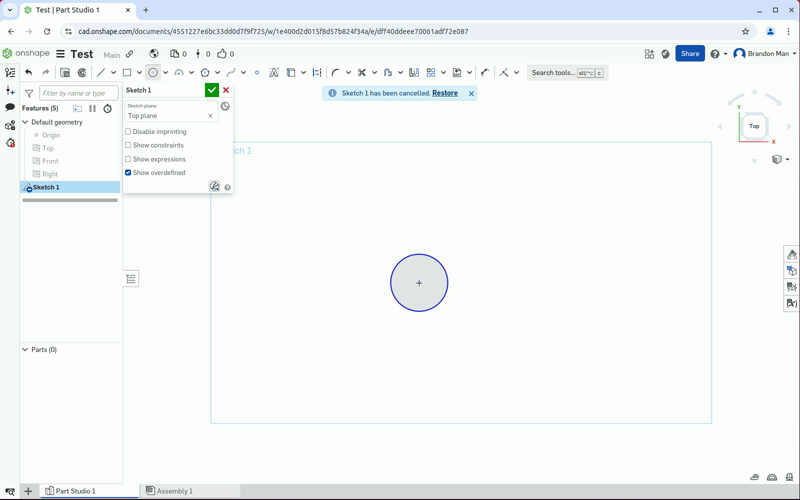
key_up(shift)
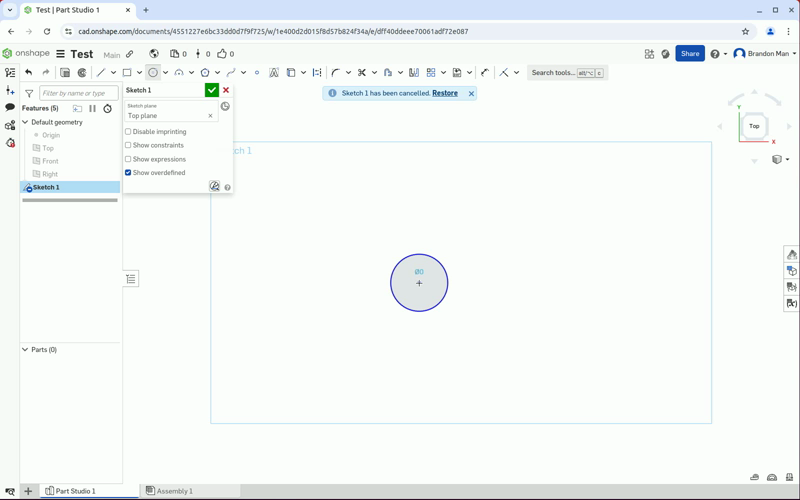
mouse_move(440, 282)
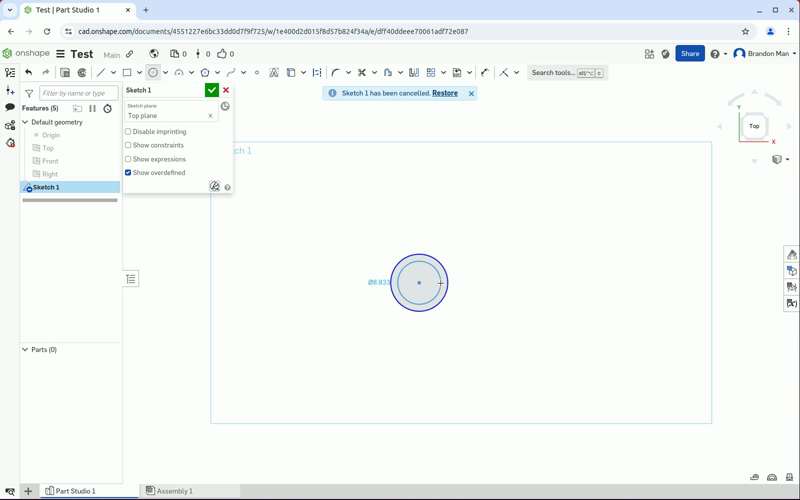
click(440, 282)
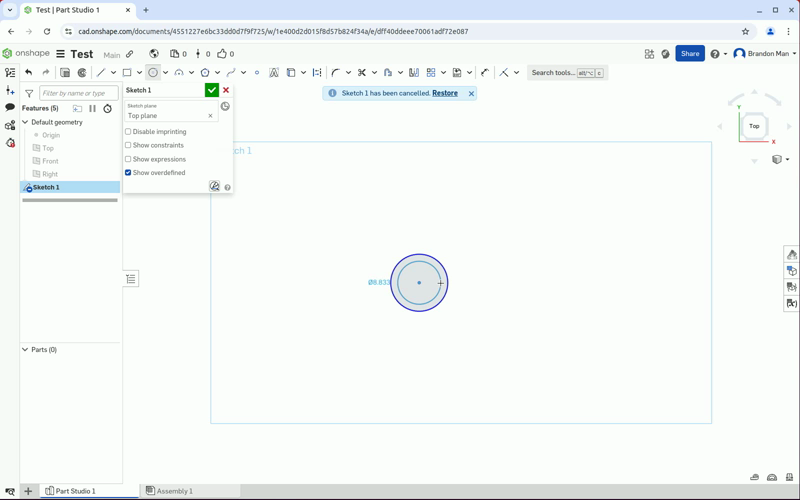
key(esc)
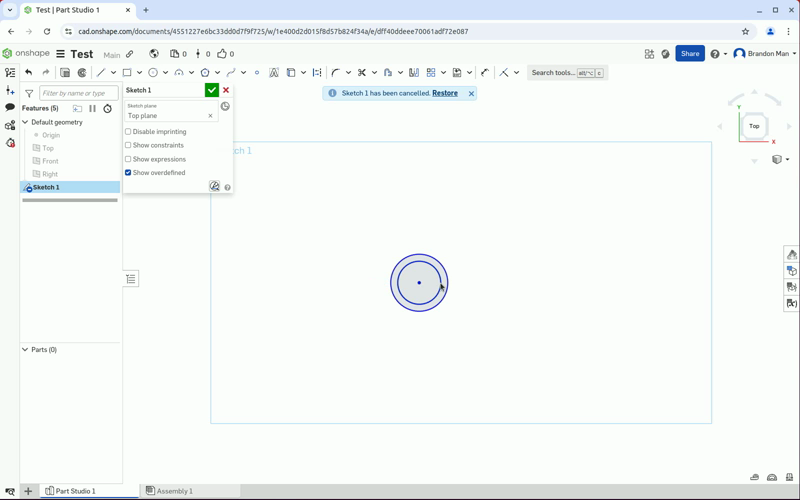
mouse_move(410, 305)
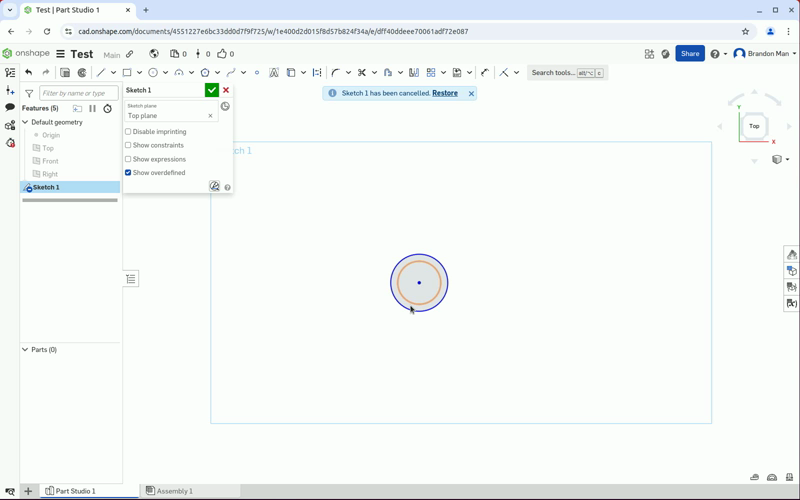
scroll(6)
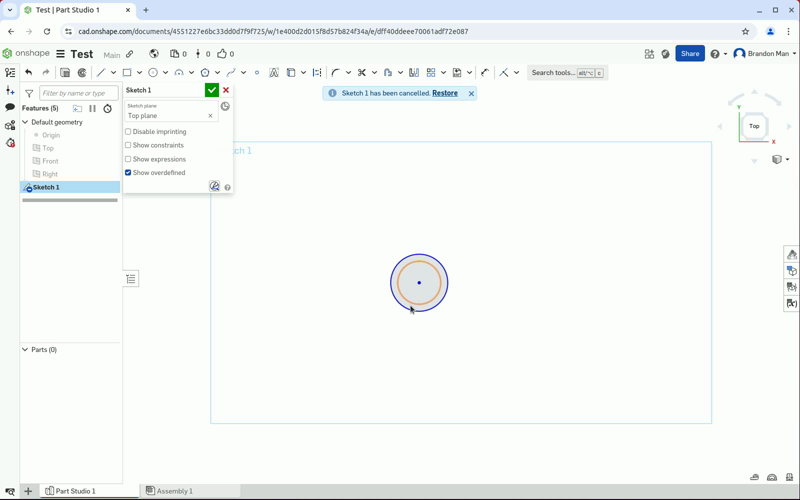
scroll(6)
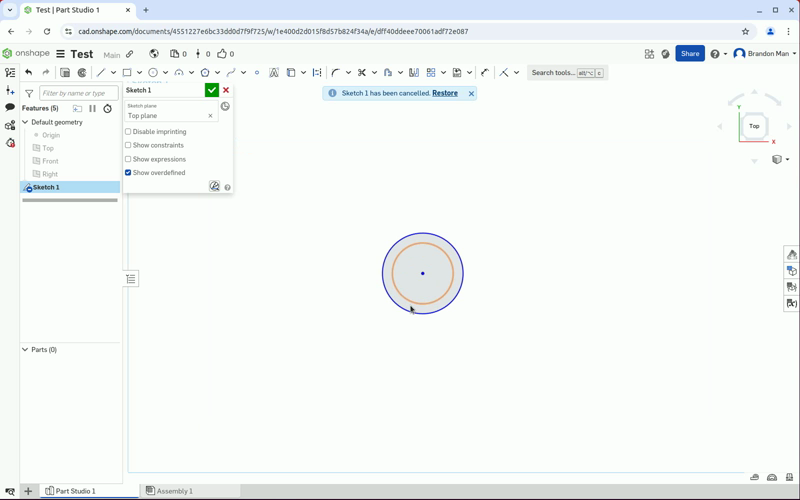
scroll(6)
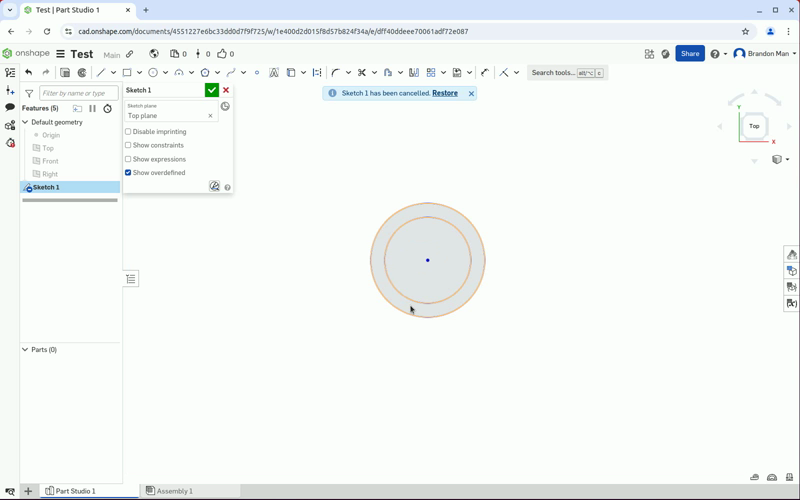
scroll(6)
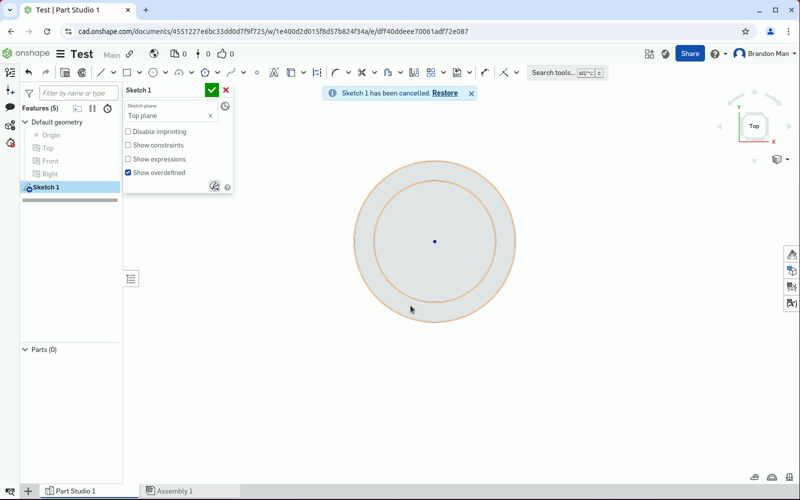
scroll(6)
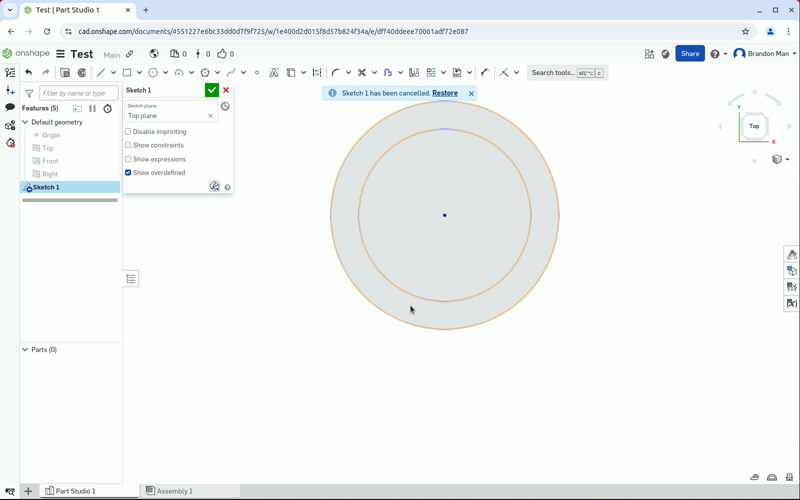
scroll(6)
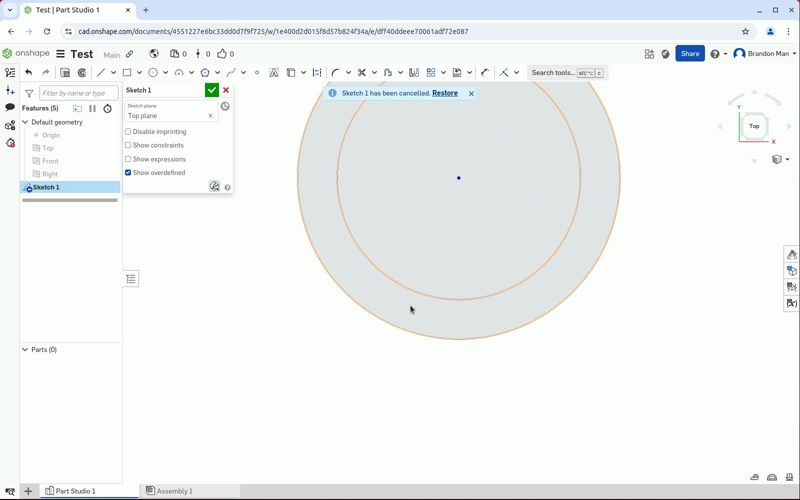
scroll(6)
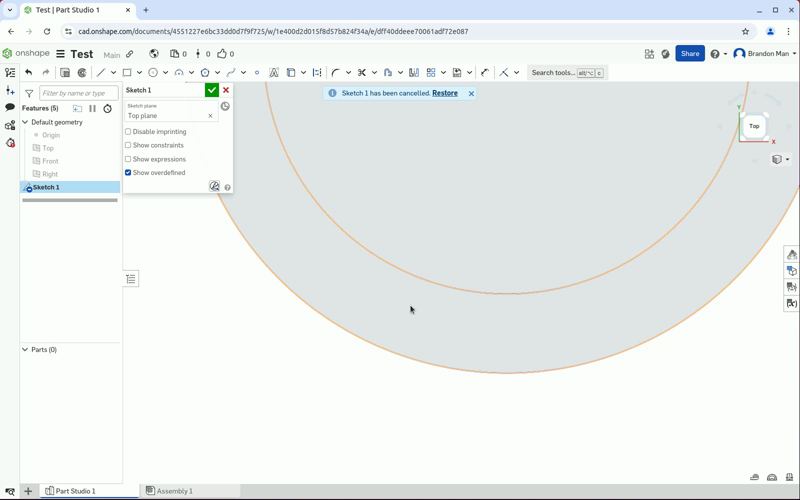
click(410, 305)
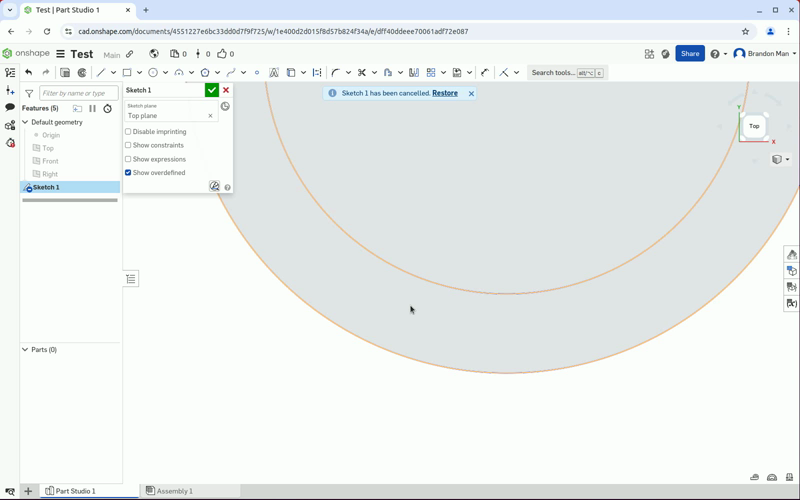
scroll(-6)
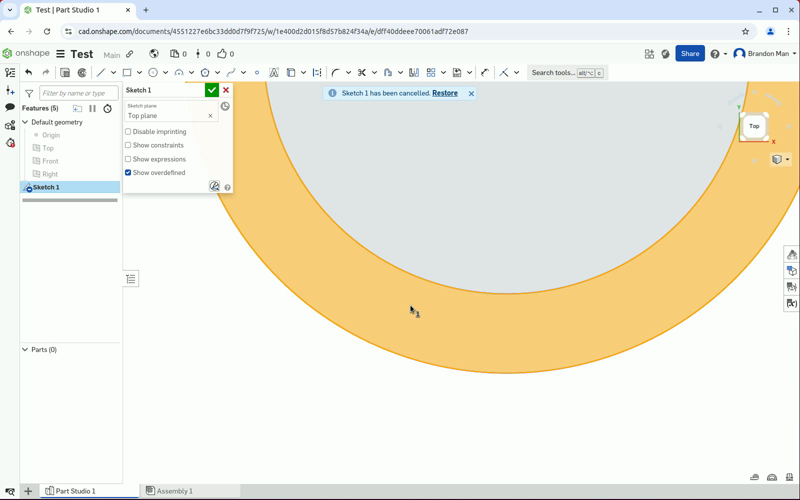
scroll(-6)
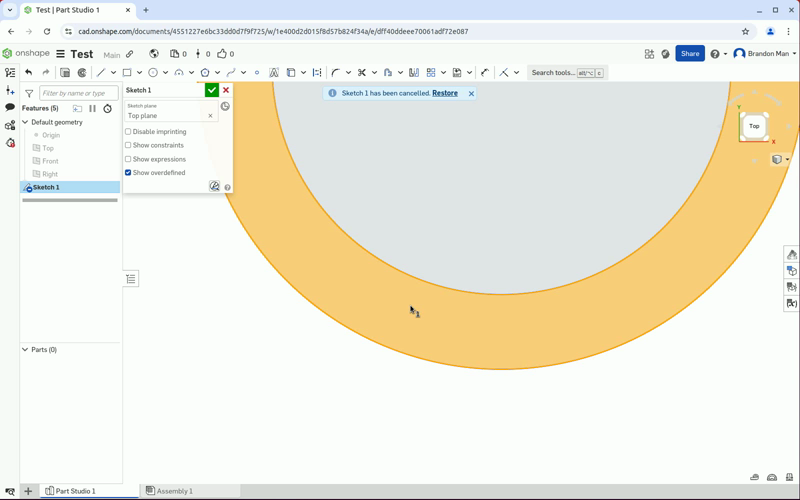
scroll(-6)
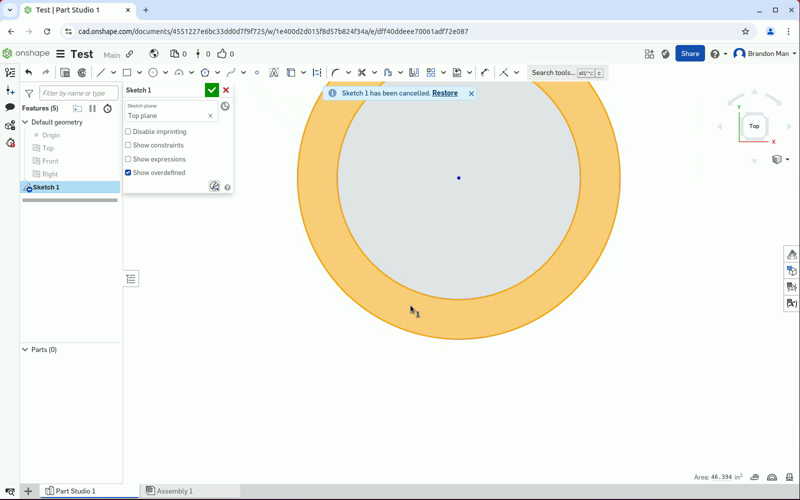
scroll(-6)
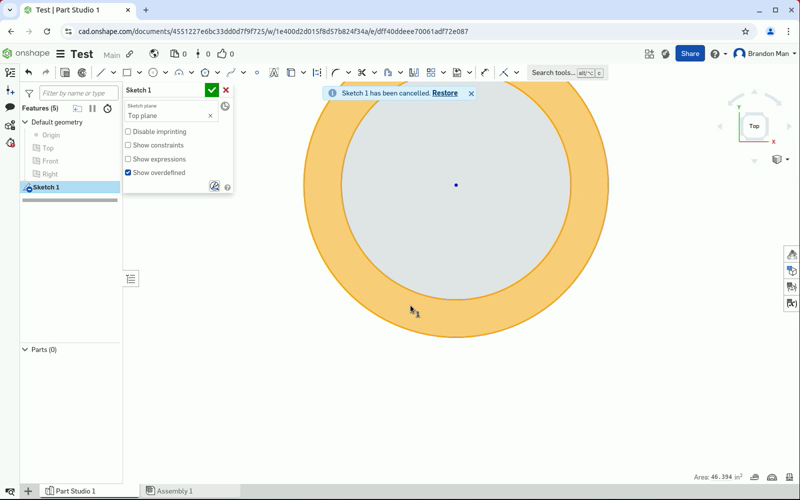
scroll(-6)
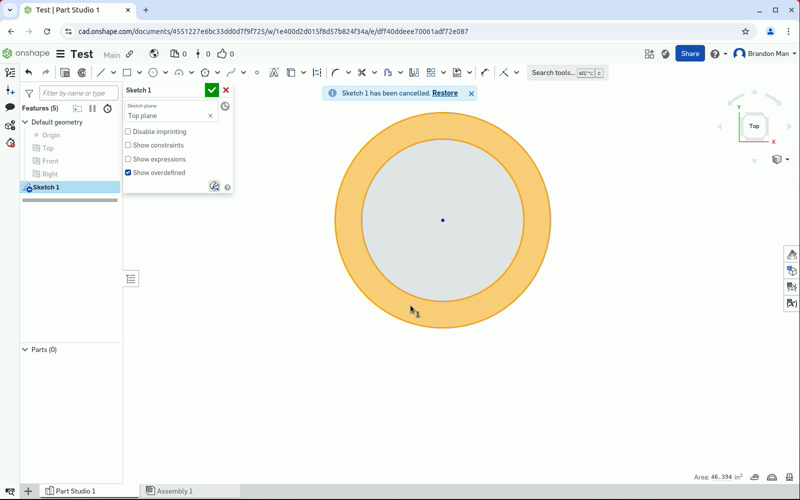
scroll(-6)
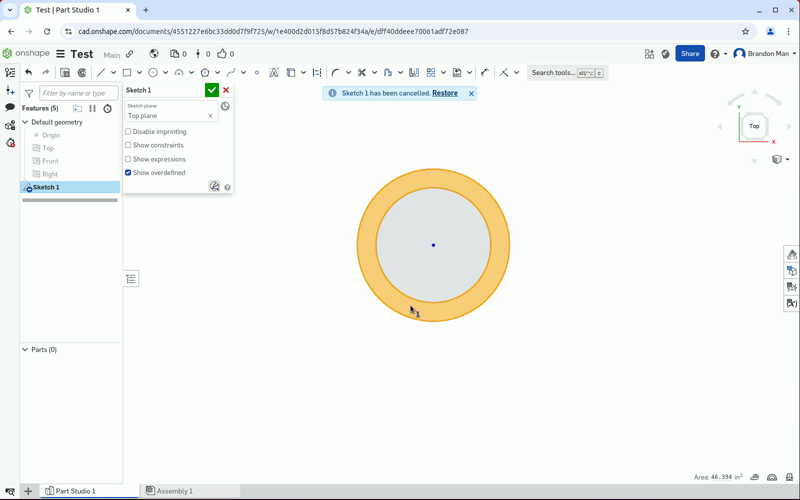
scroll(-6)
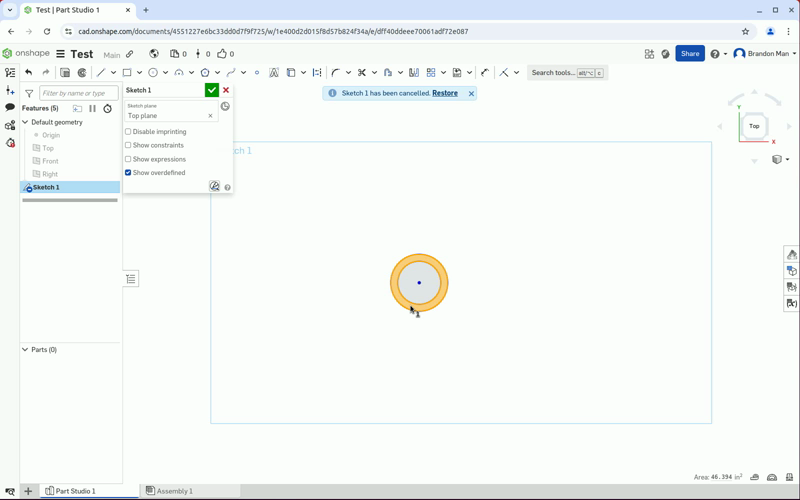
mouse_move(73, 352)
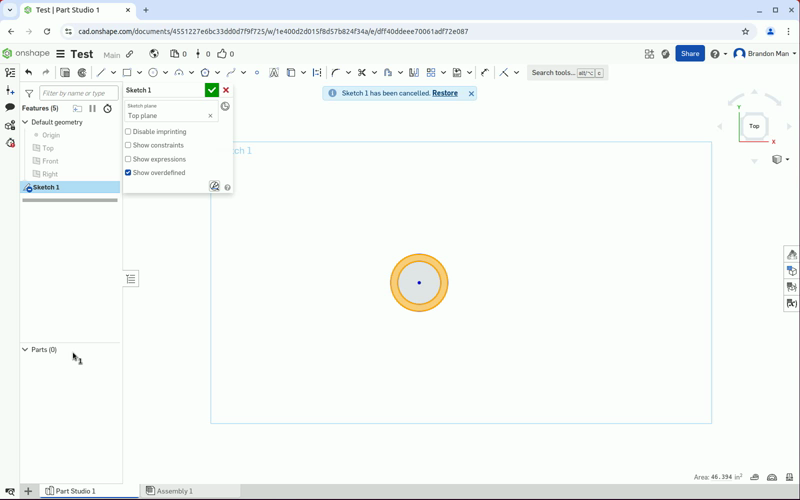
key(shift+y)
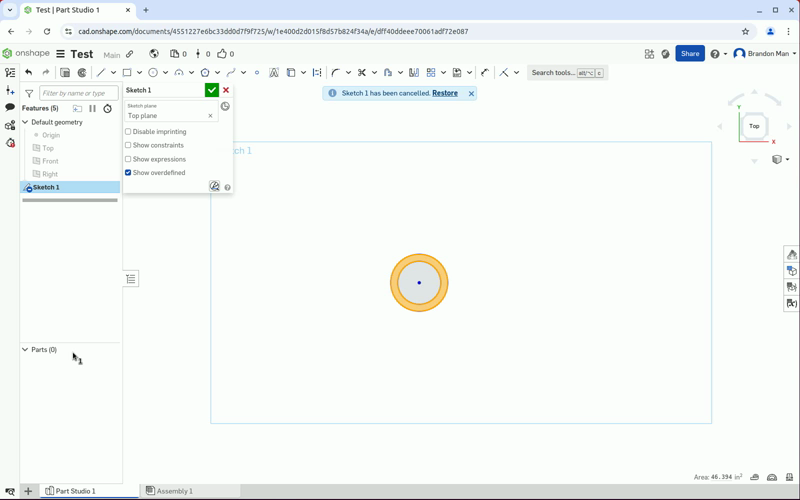
key(shift+e)
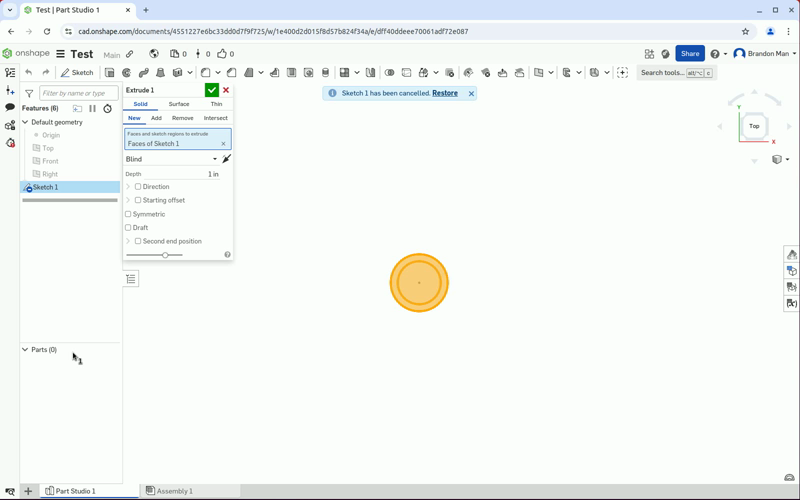
mouse_move(143, 106)
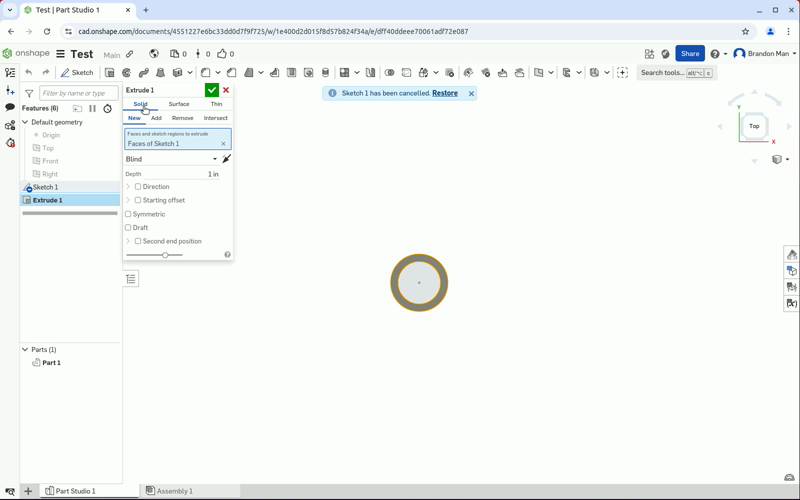
click(143, 106)
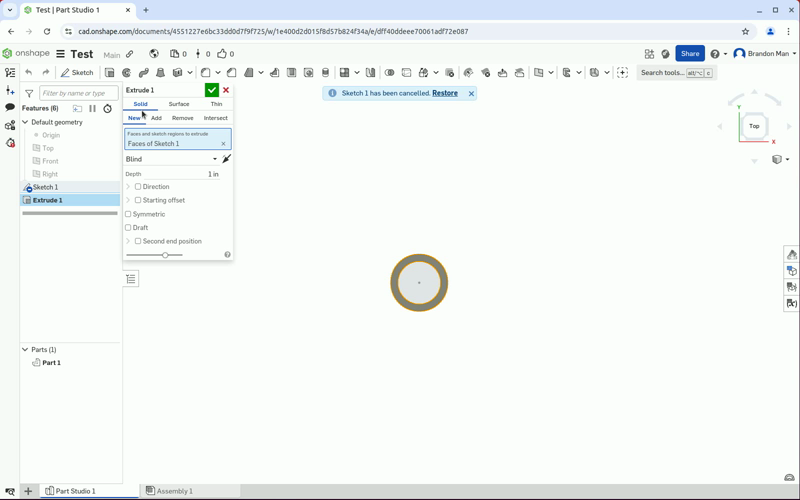
mouse_move(137, 120)
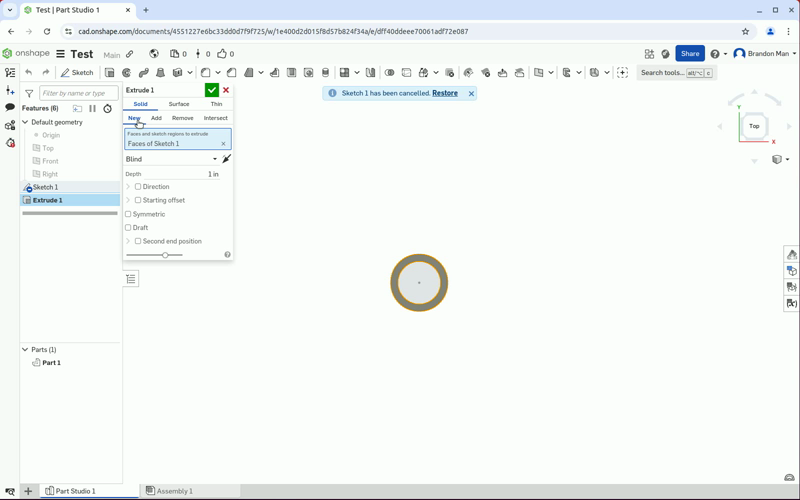
click(137, 120)
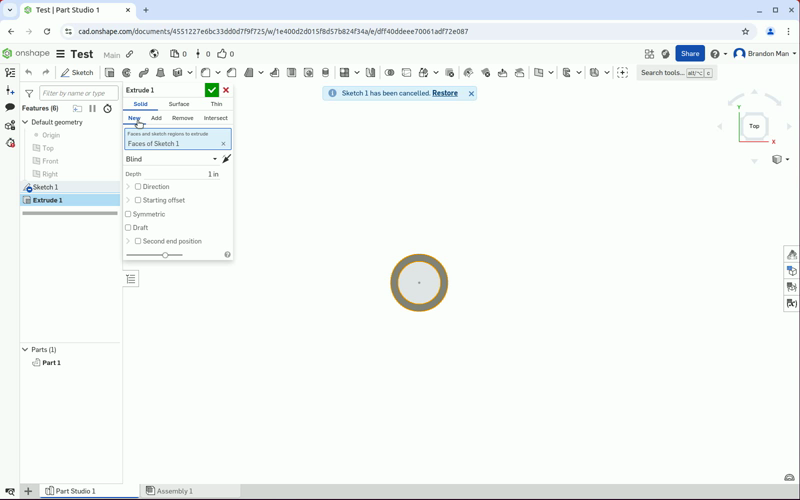
key(tab, 4)
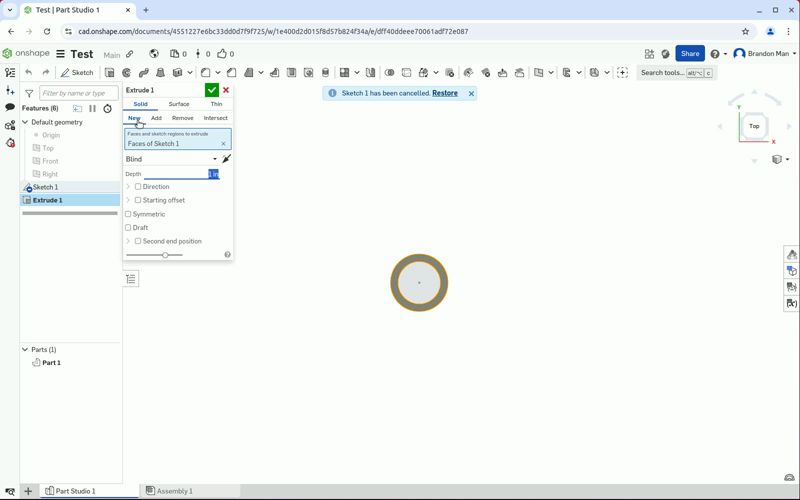
text(8.666)
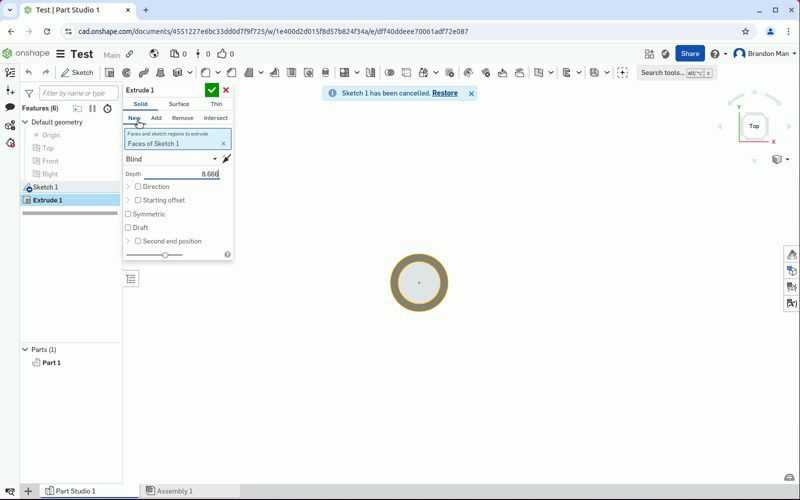
key(enter)
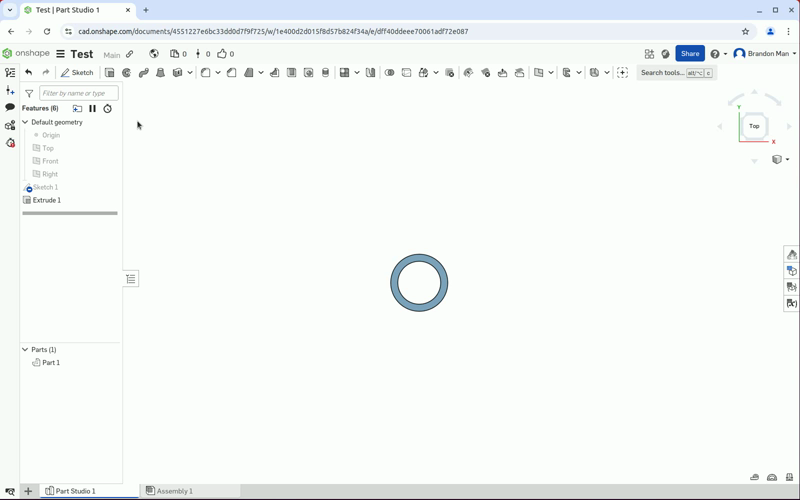
key(shift+h)
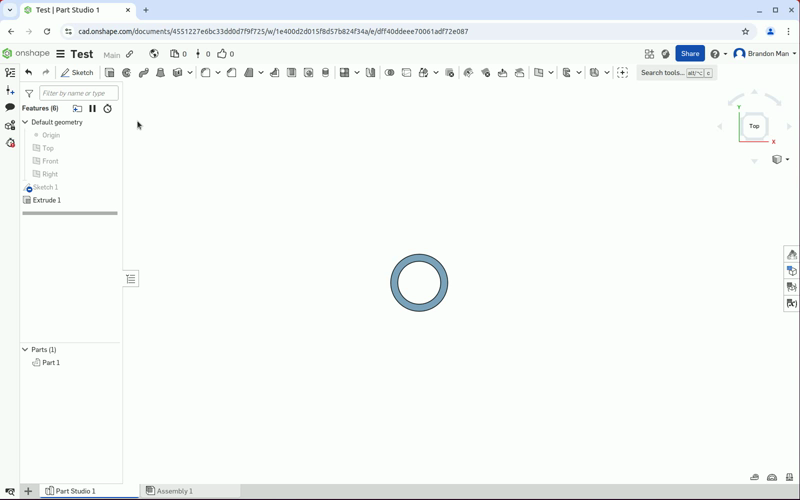
key(shift+h)
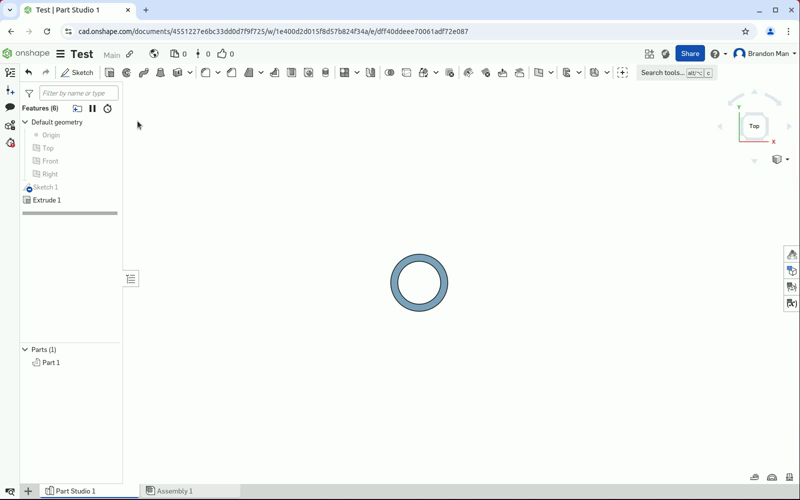
mouse_move(73, 189)
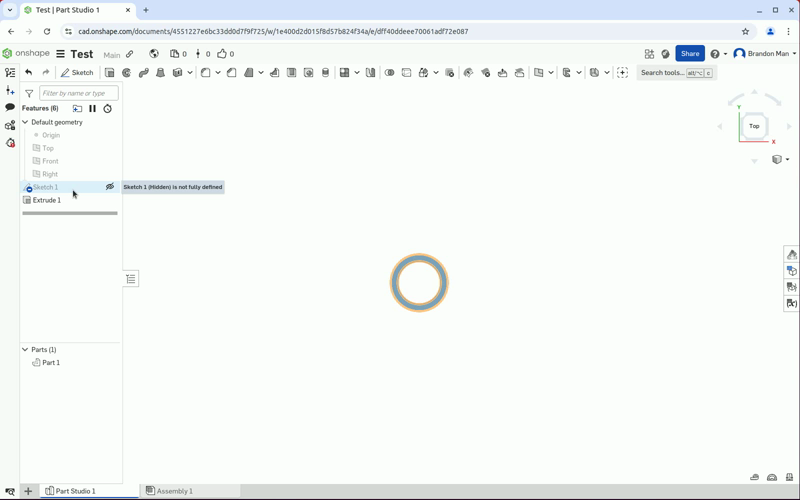
click(73, 189)
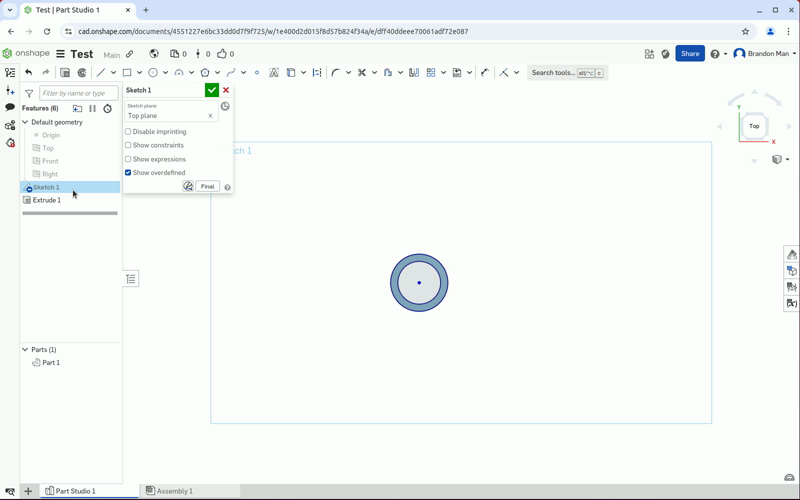
mouse_move(229, 92)
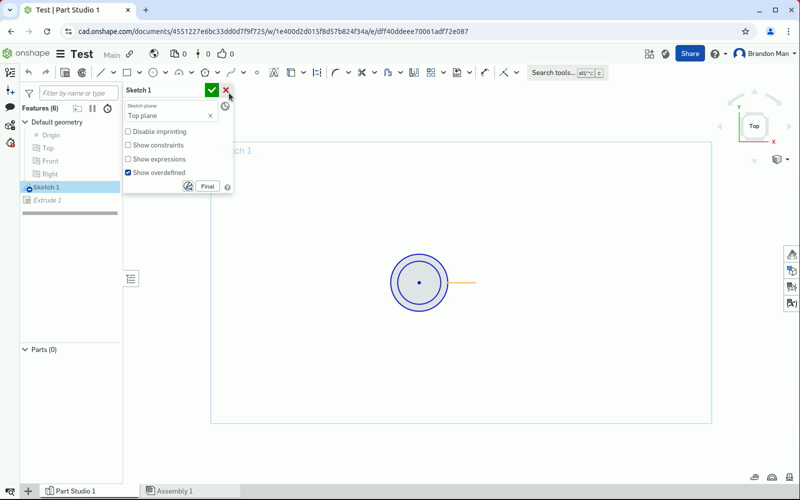
click(229, 92)
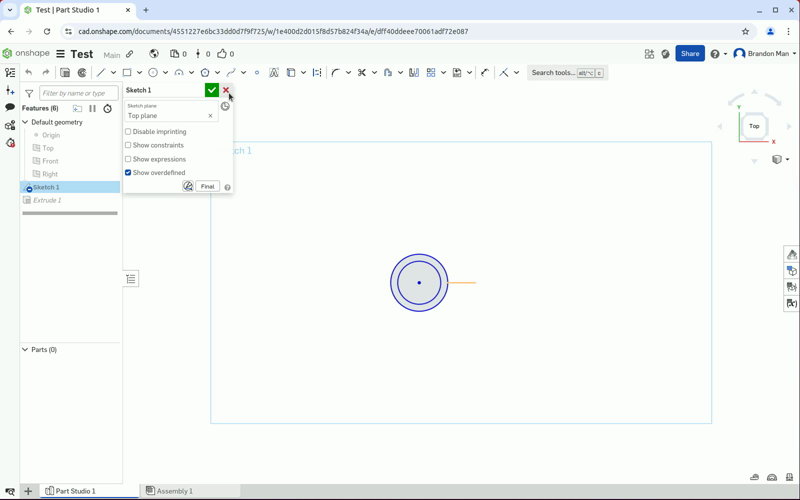
key(shift+s)
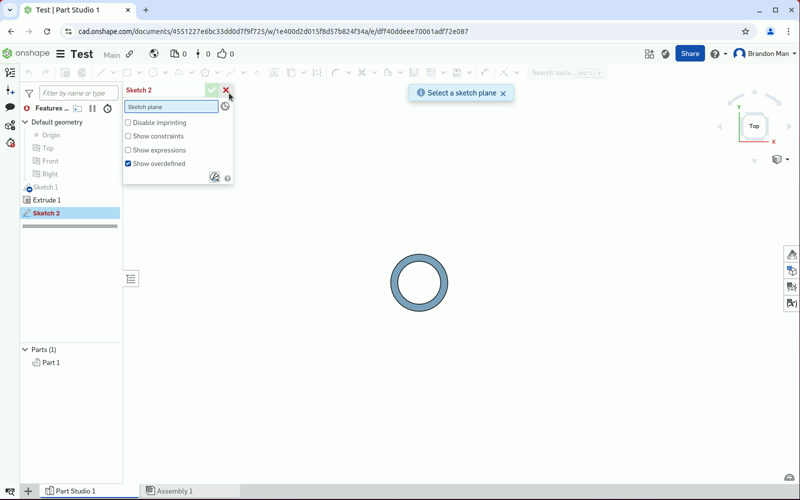
mouse_move(73, 150)
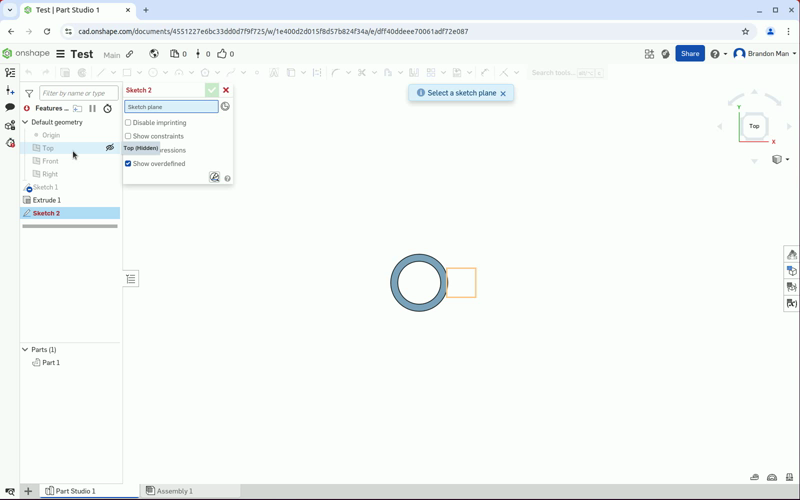
click(73, 150)
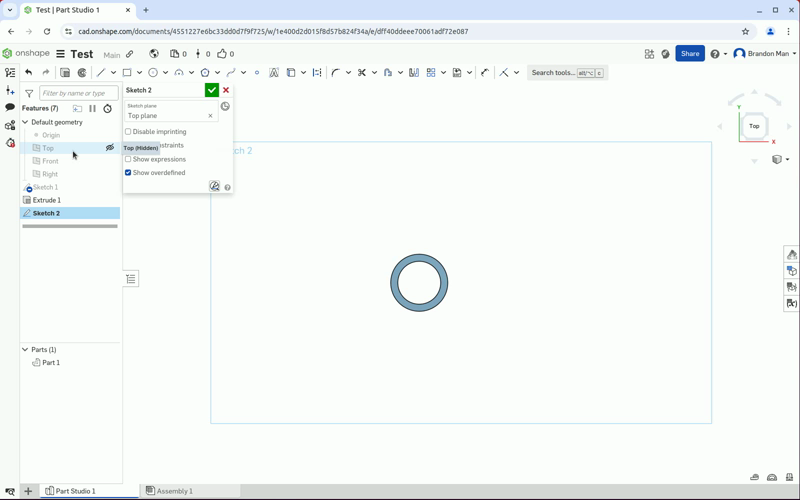
mouse_move(73, 352)
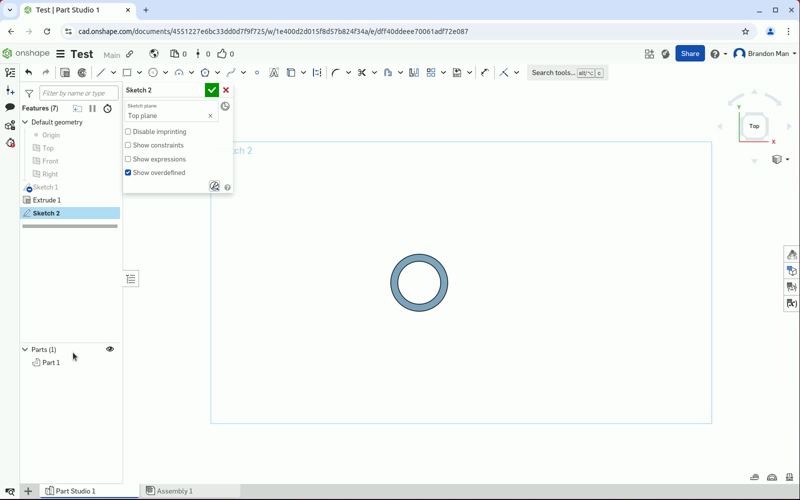
key(y)
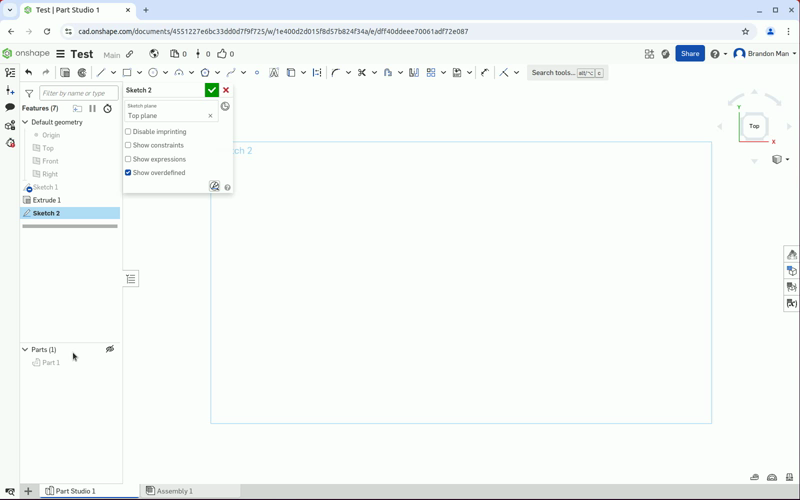
key(l)
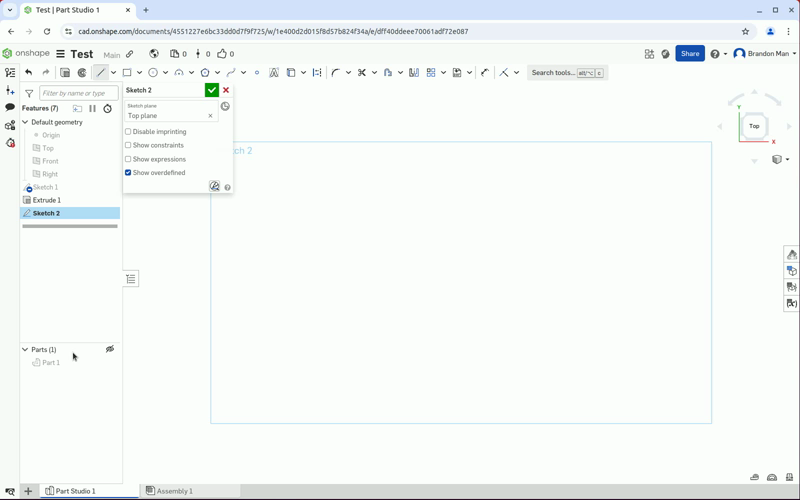
key_down(shift)
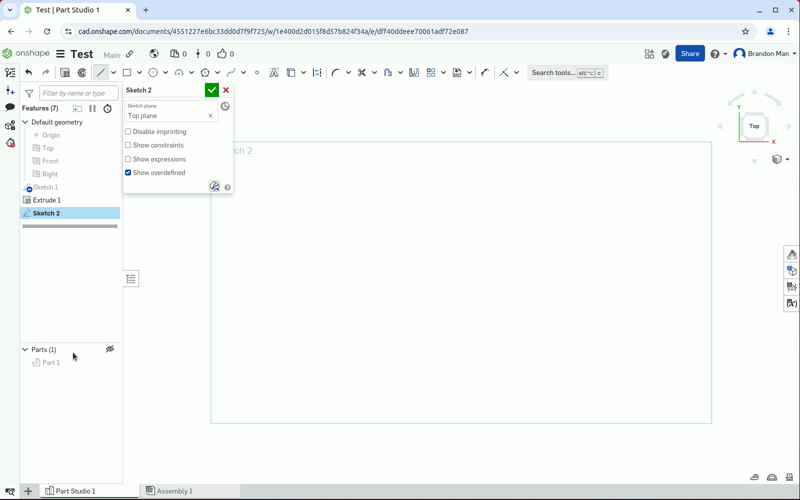
mouse_move(420, 311)
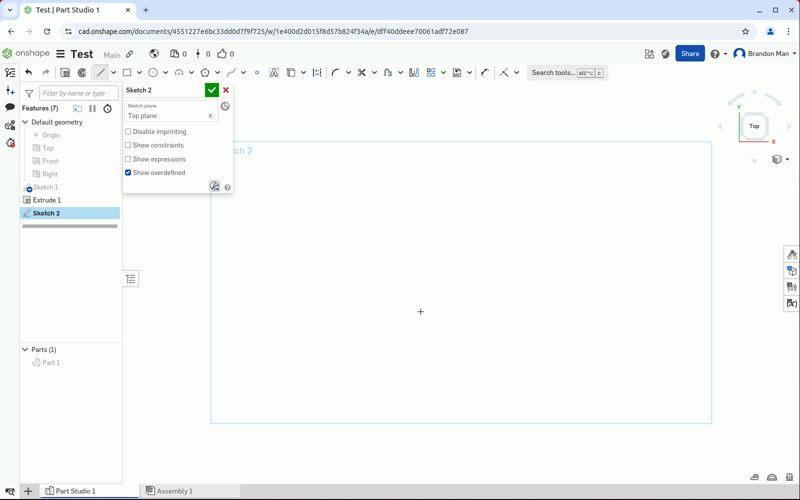
click(420, 311)
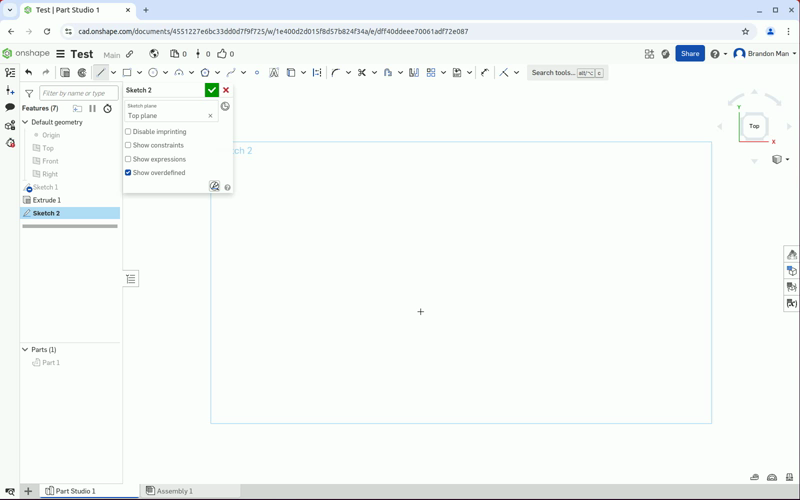
key_up(shift)
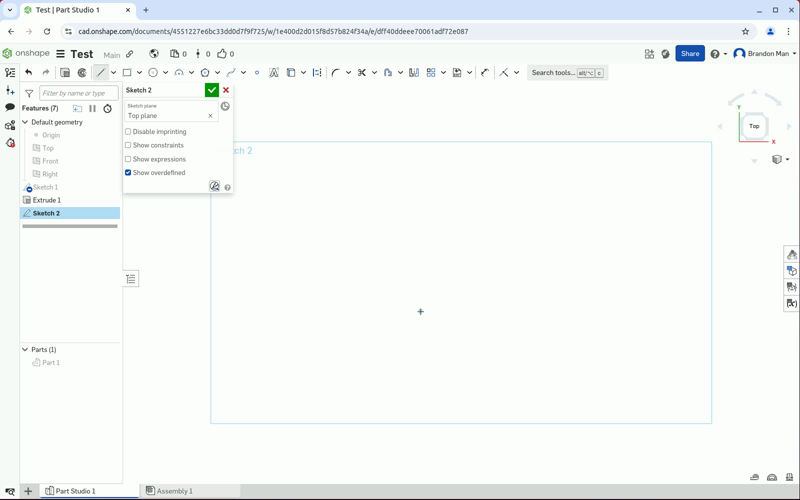
key_down(shift)
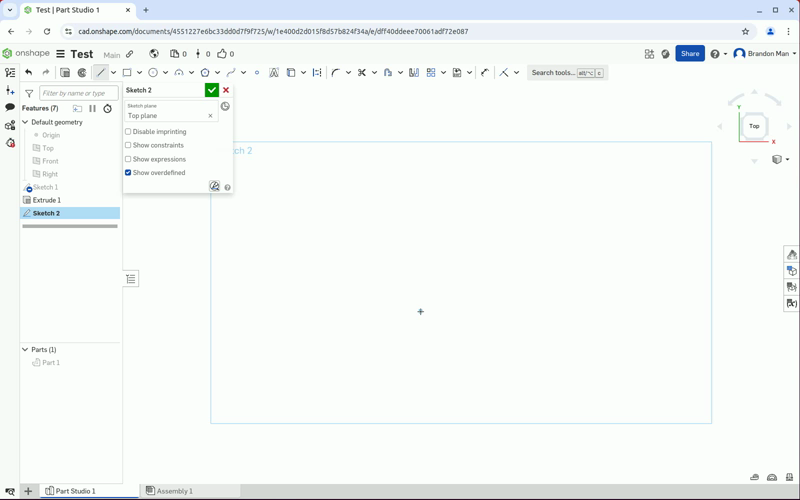
mouse_move(560, 296)
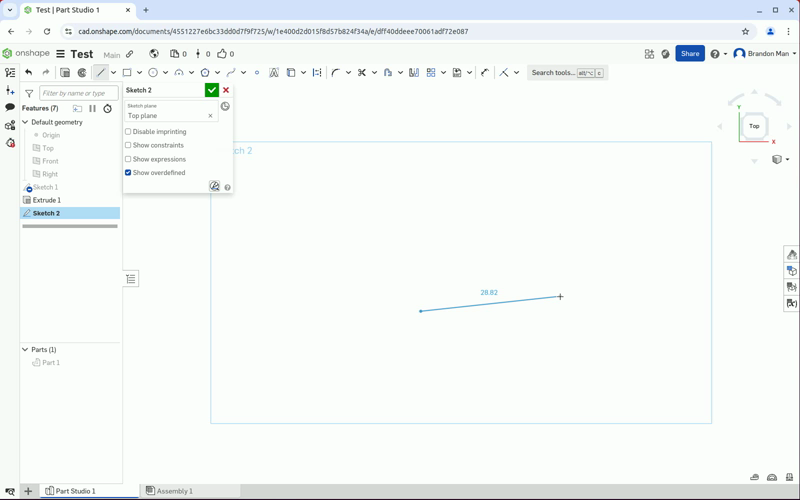
click(560, 296)
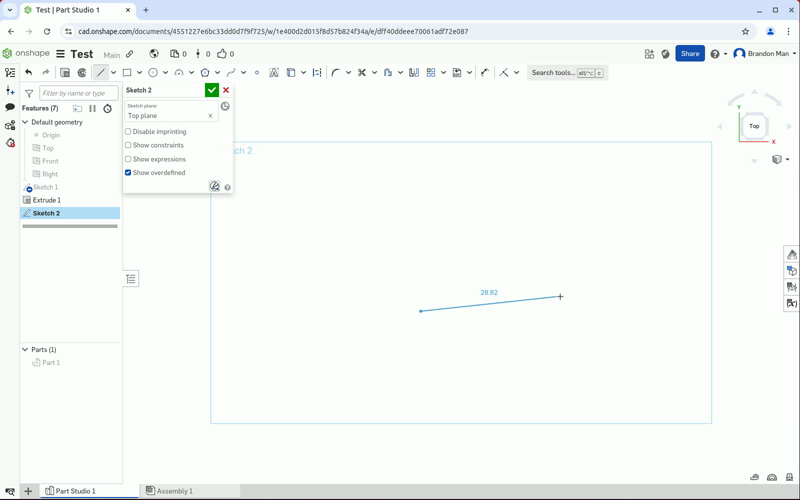
key_up(shift)
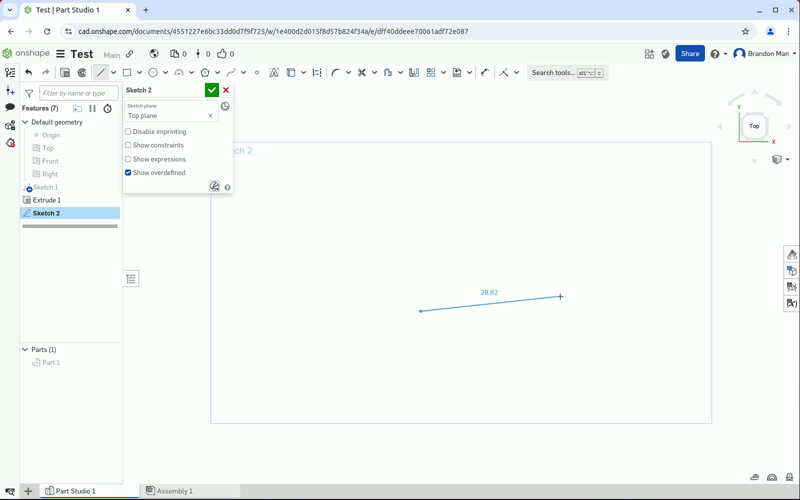
key(esc)
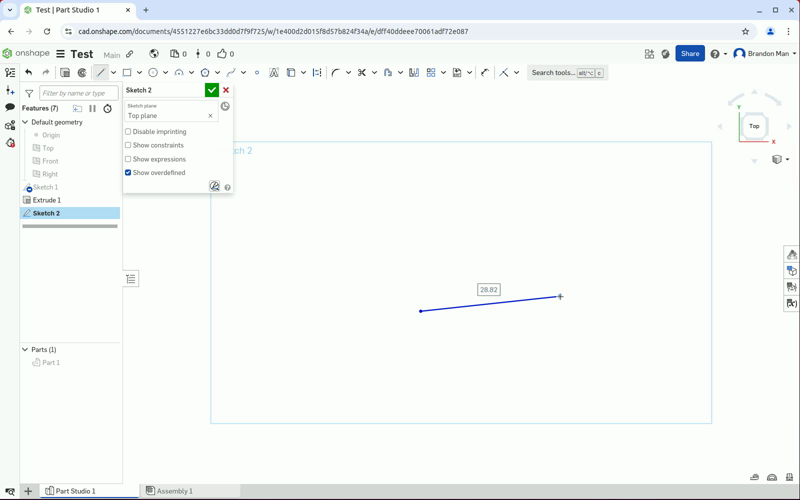
key(a)
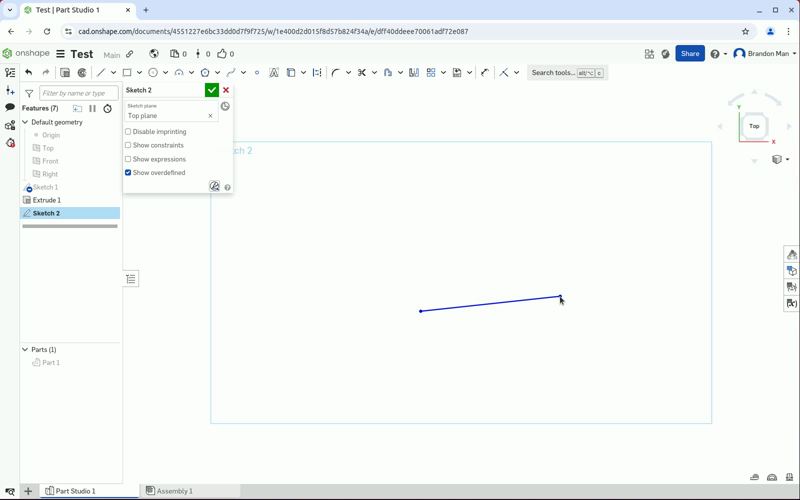
mouse_move(560, 296)
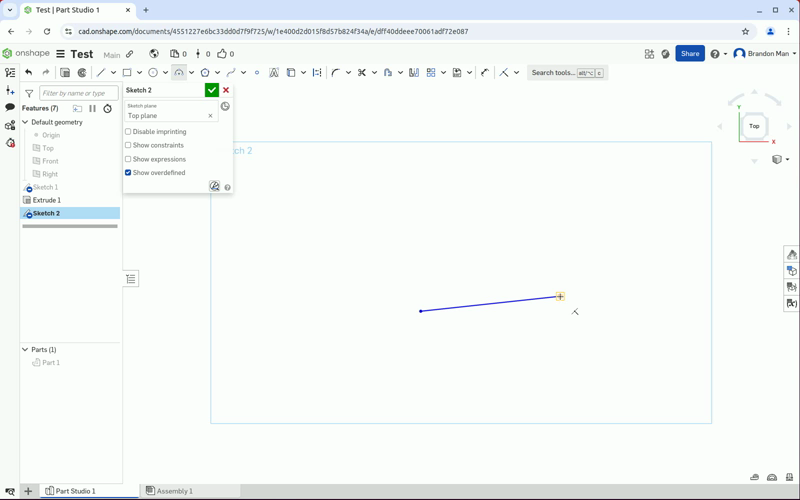
click(560, 296)
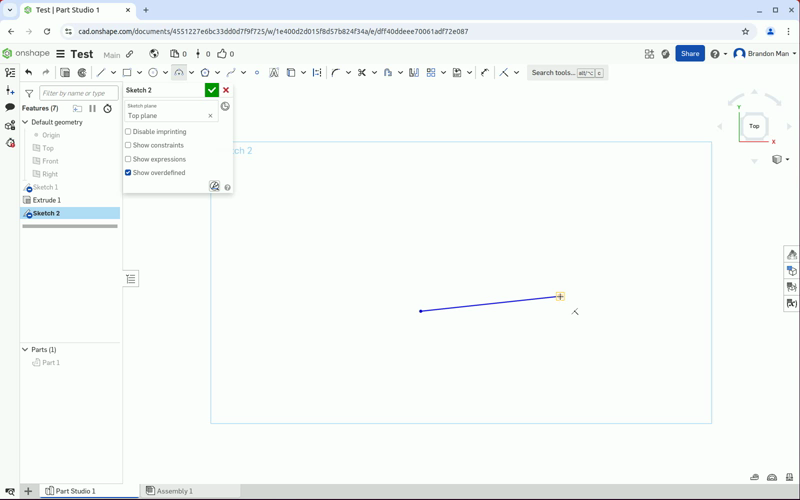
key_down(shift)
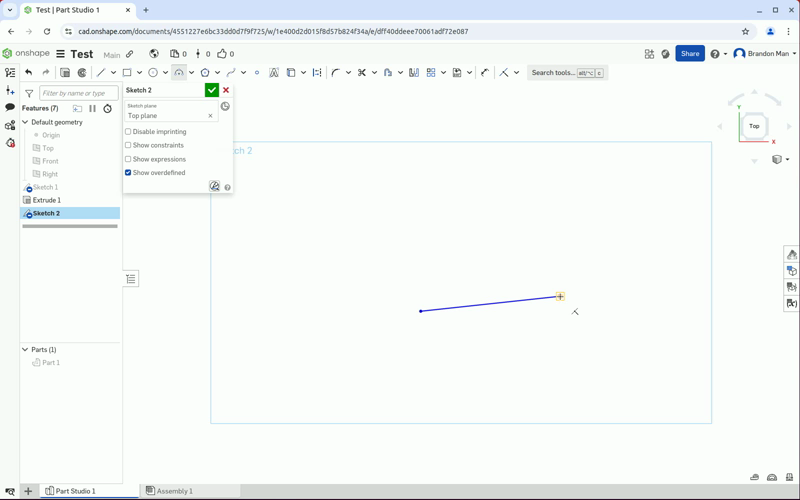
mouse_move(560, 268)
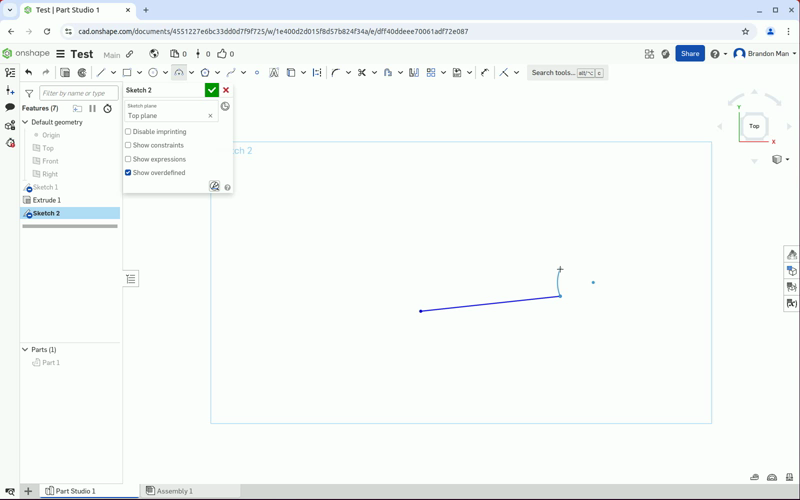
click(560, 268)
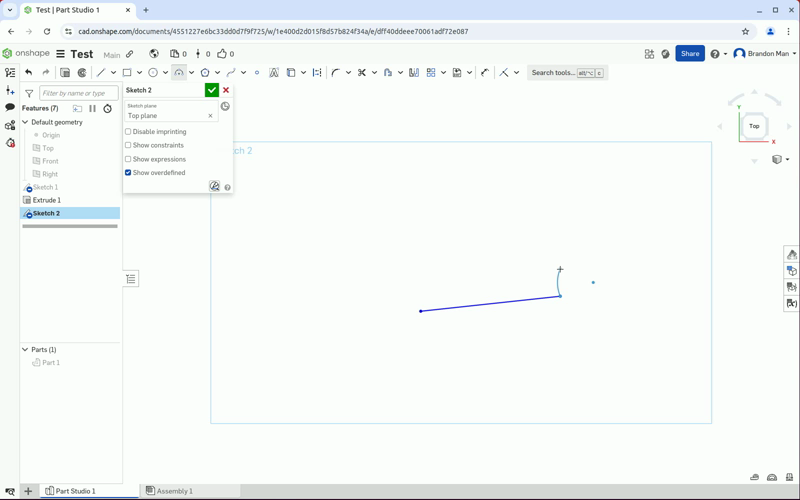
mouse_move(544, 282)
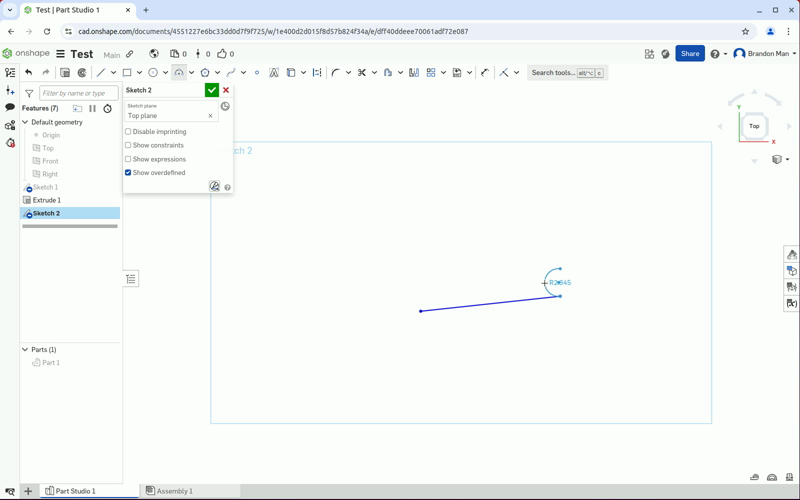
click(544, 282)
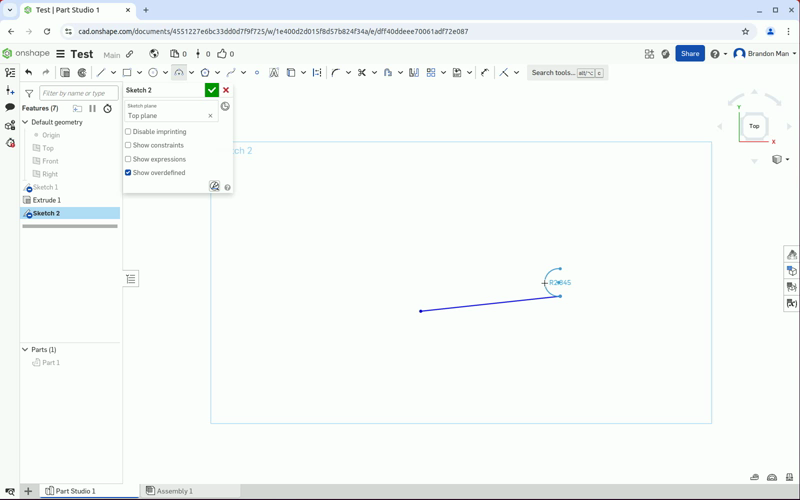
key_up(shift)
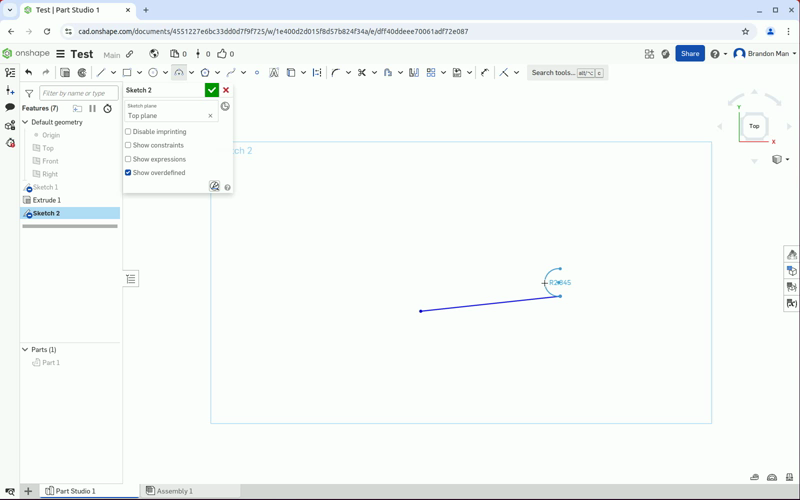
key(esc)
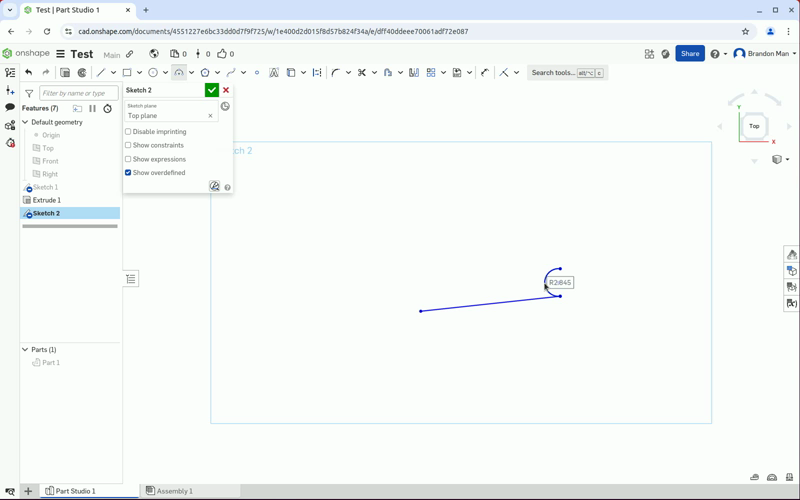
key(l)
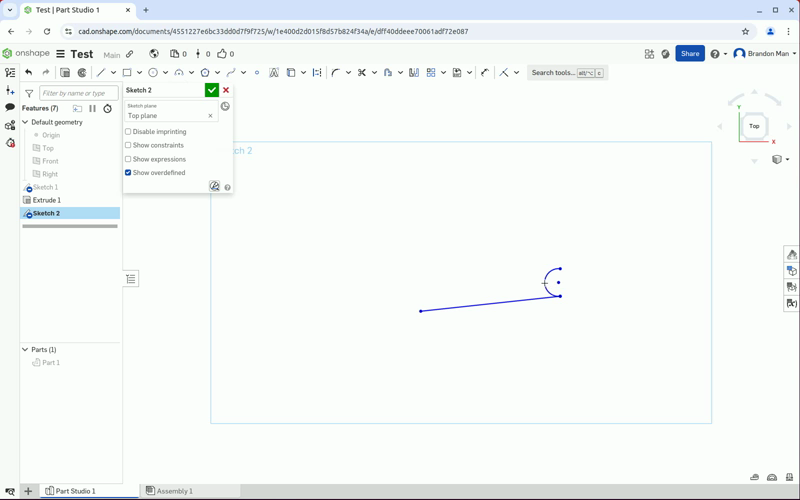
mouse_move(560, 268)
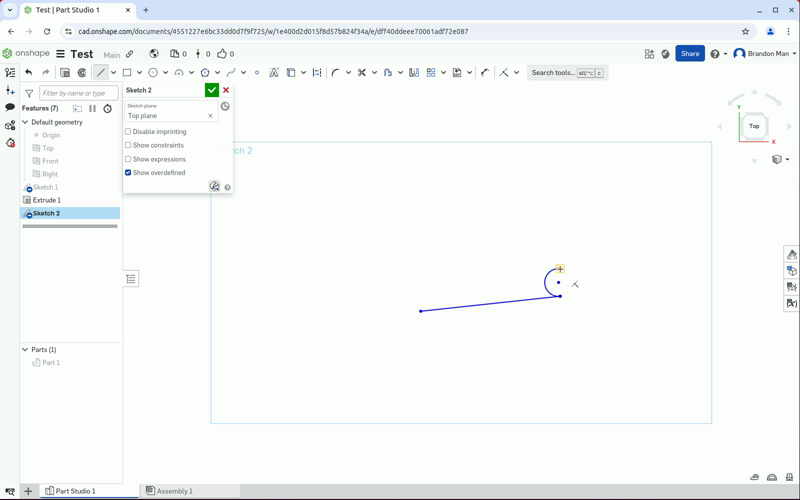
click(560, 268)
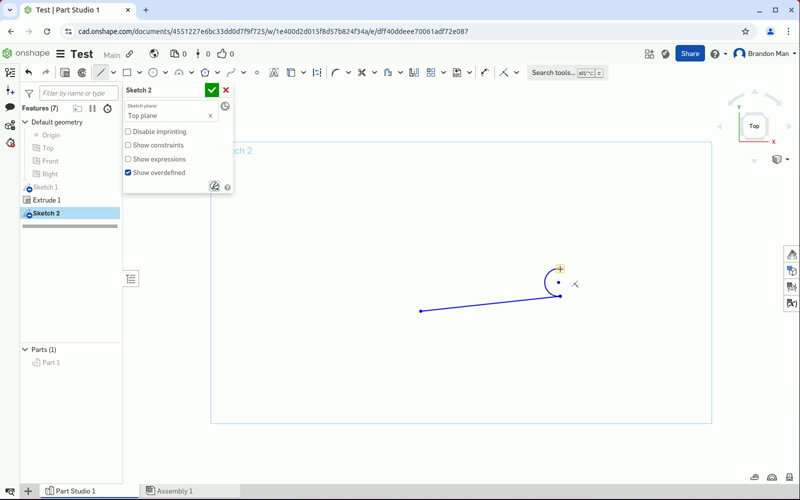
key_down(shift)
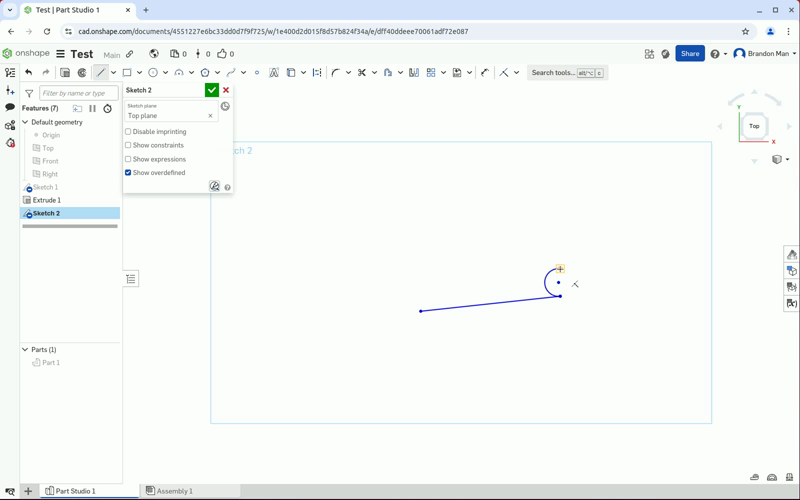
mouse_move(420, 255)
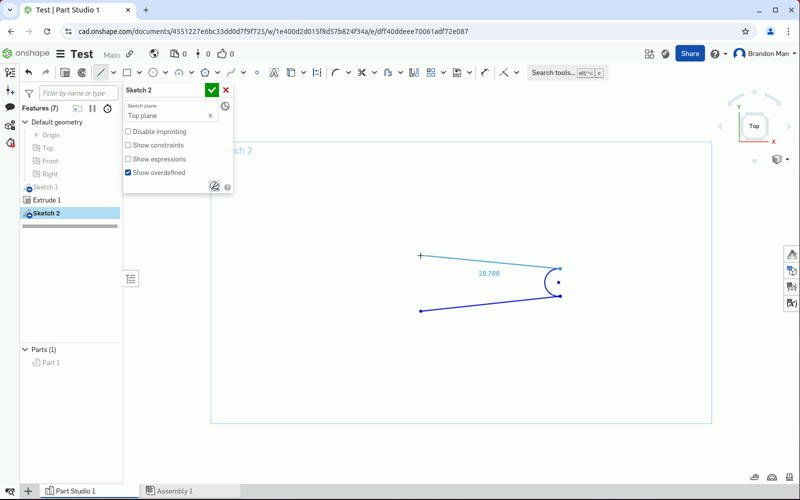
click(420, 255)
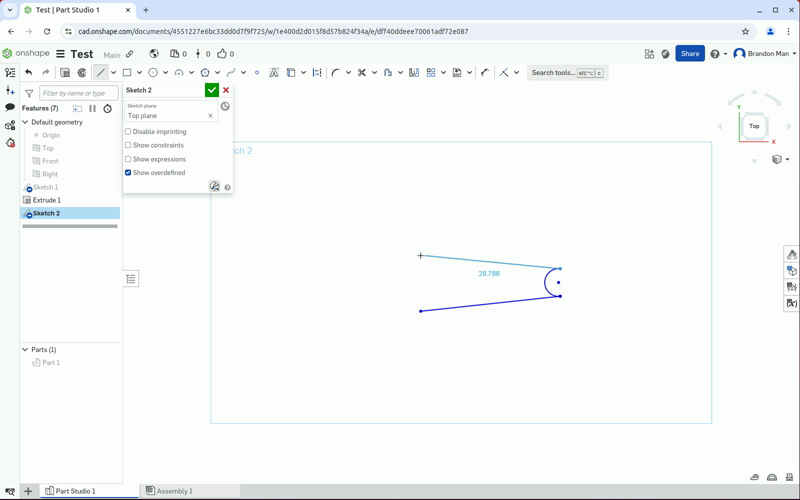
key_up(shift)
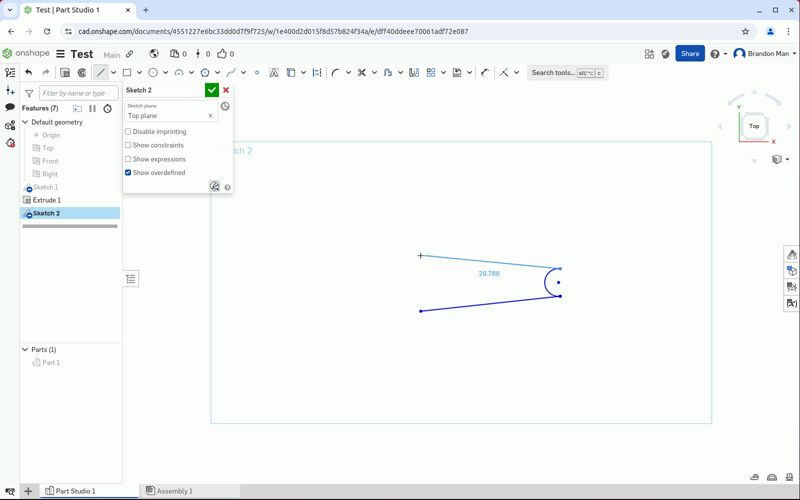
key(esc)
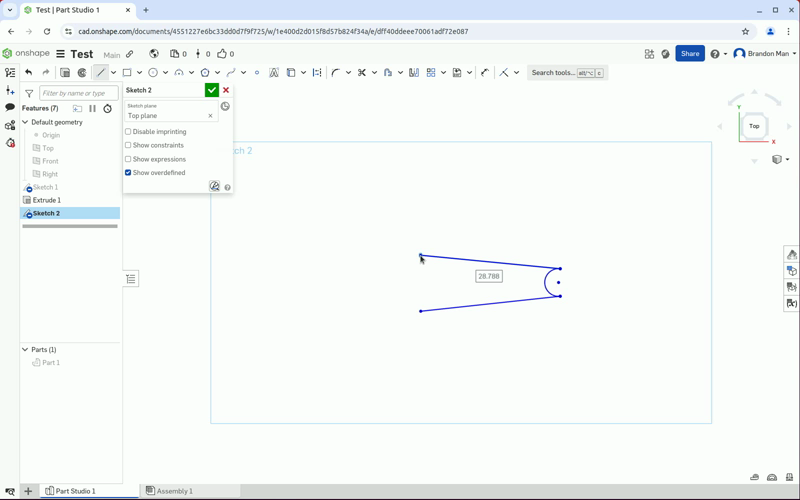
key(a)
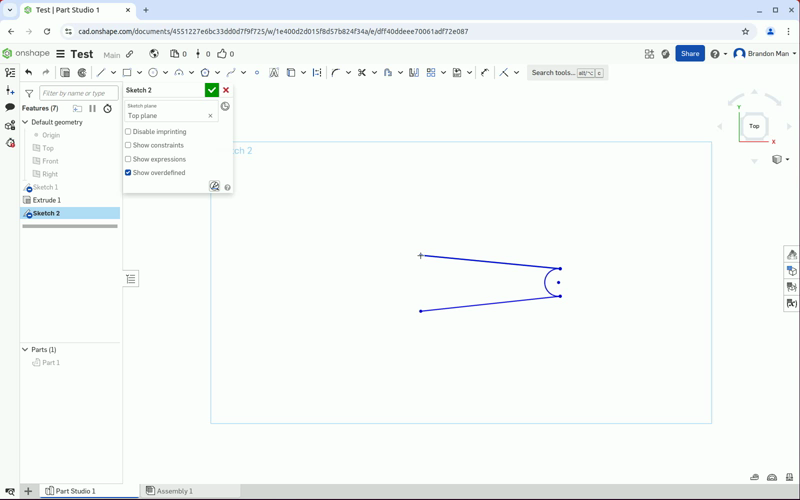
mouse_move(420, 255)
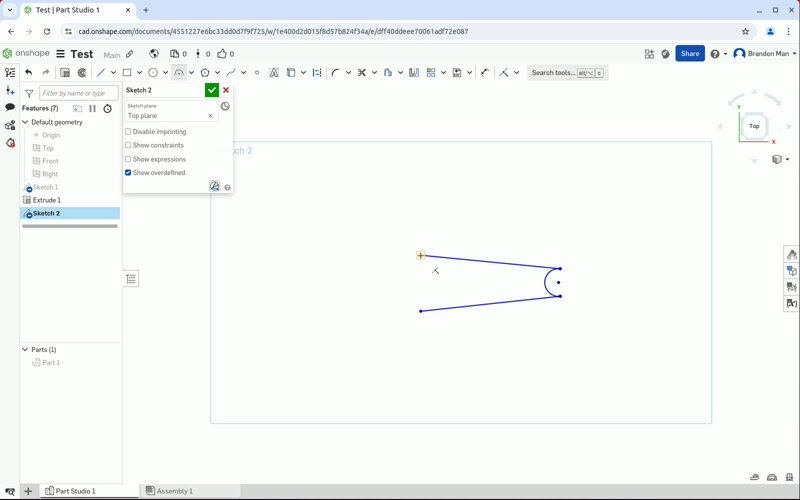
click(420, 255)
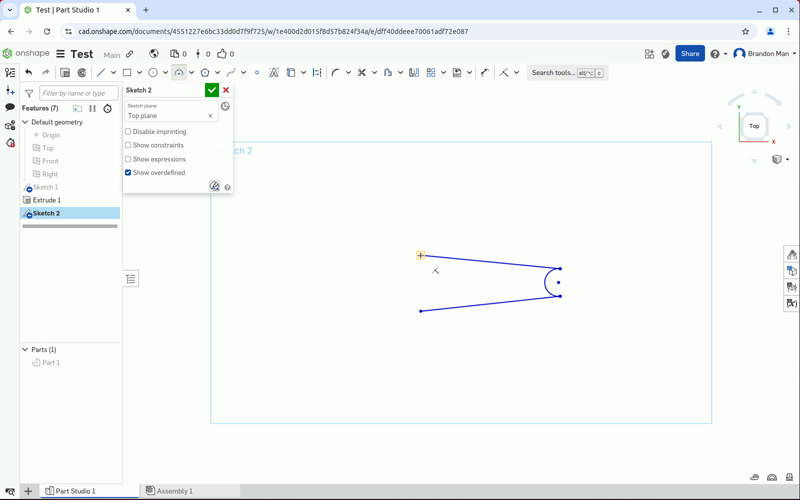
mouse_move(420, 311)
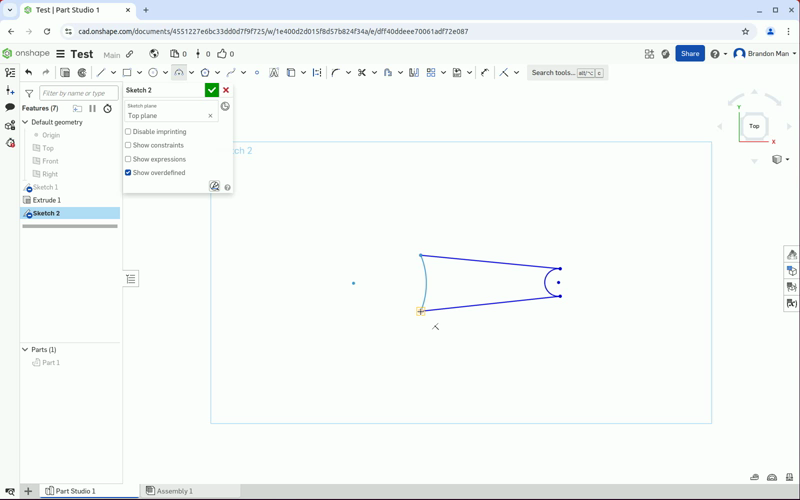
click(420, 311)
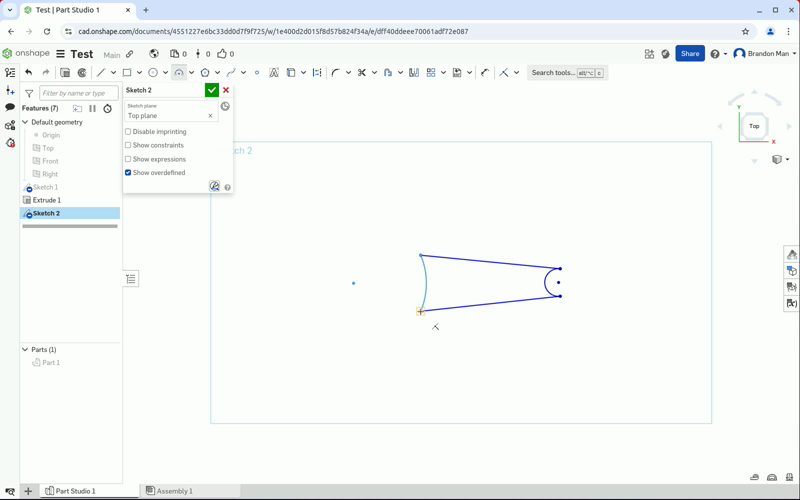
key_down(shift)
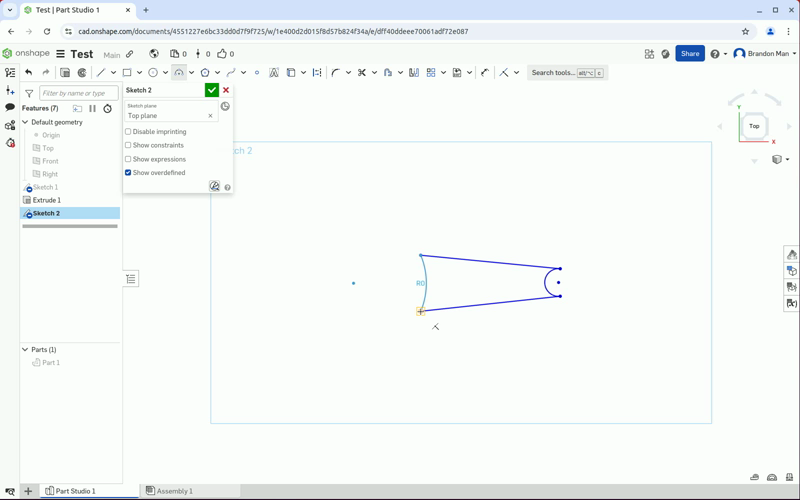
mouse_move(446, 283)
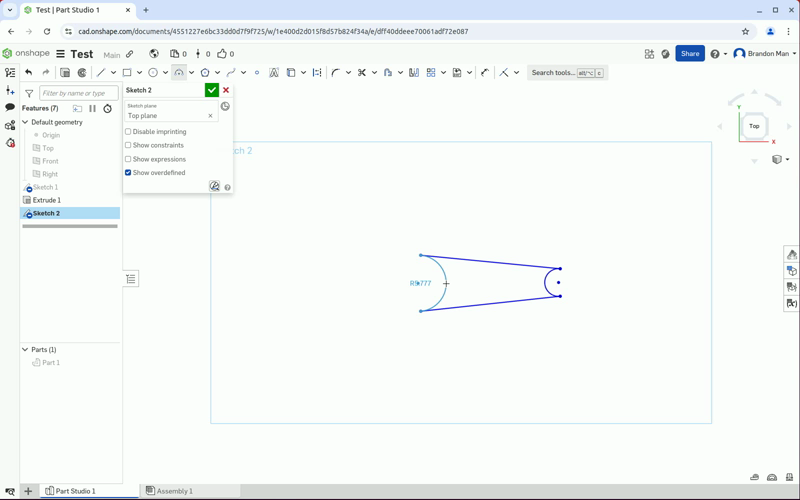
click(446, 283)
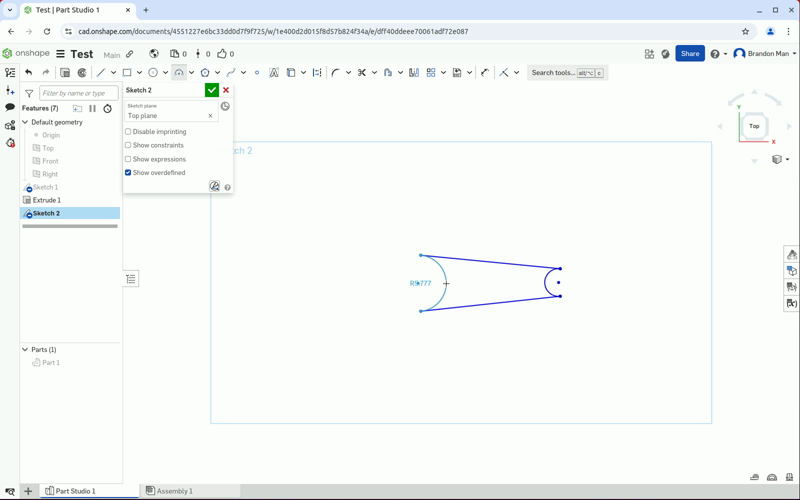
key_up(shift)
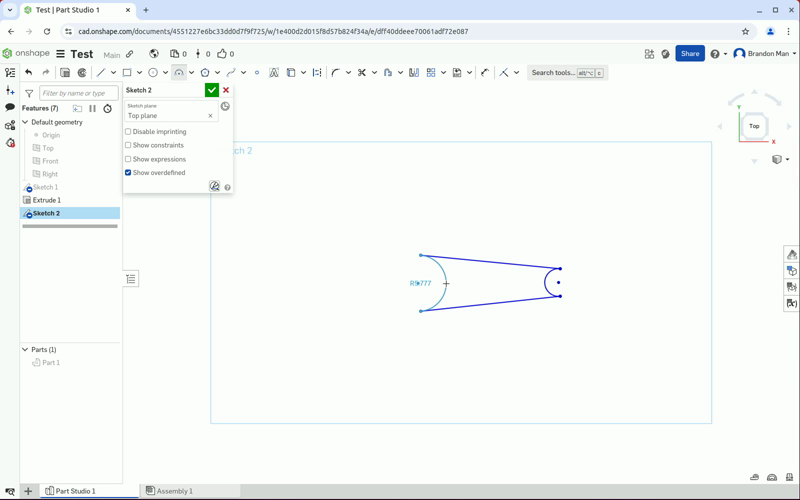
key(esc)
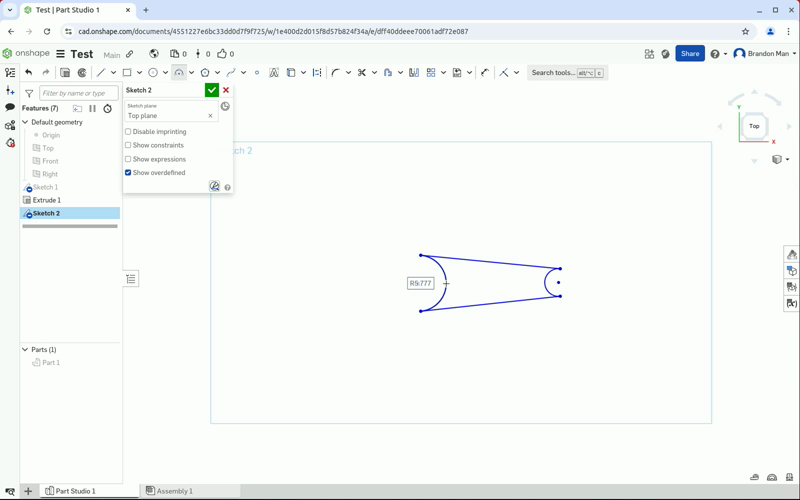
key(l)
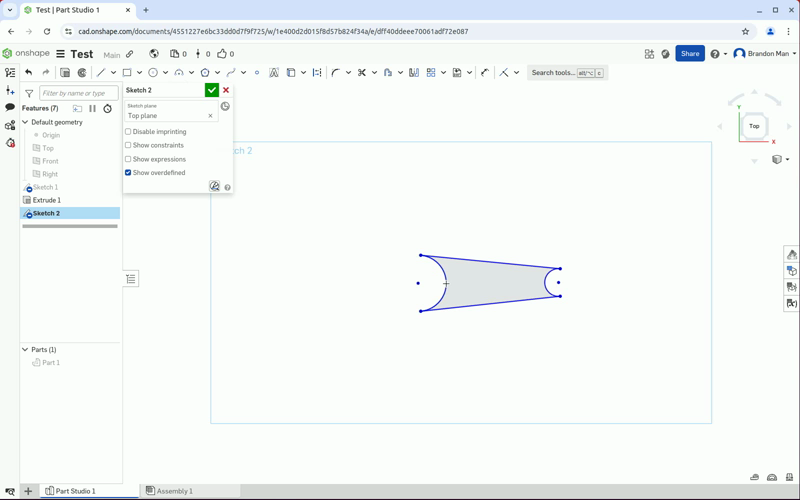
key_down(shift)
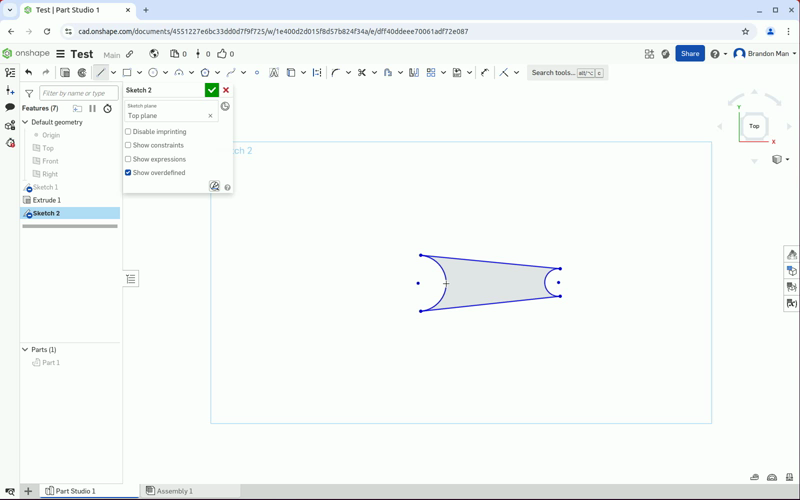
mouse_move(460, 290)
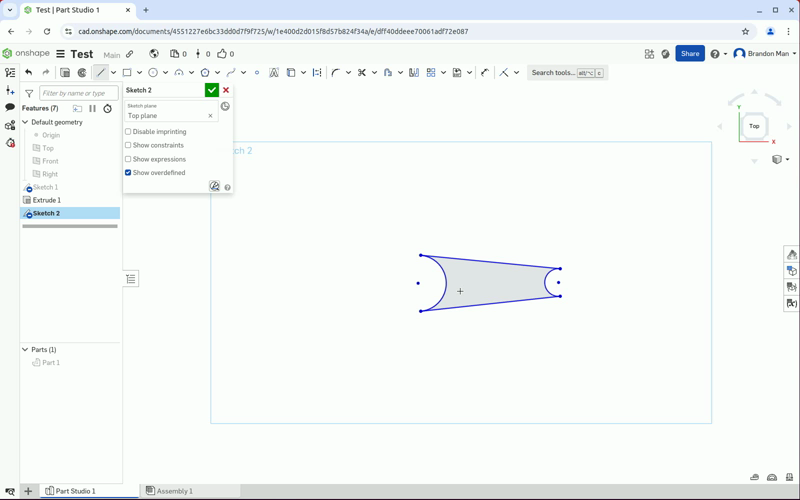
click(460, 290)
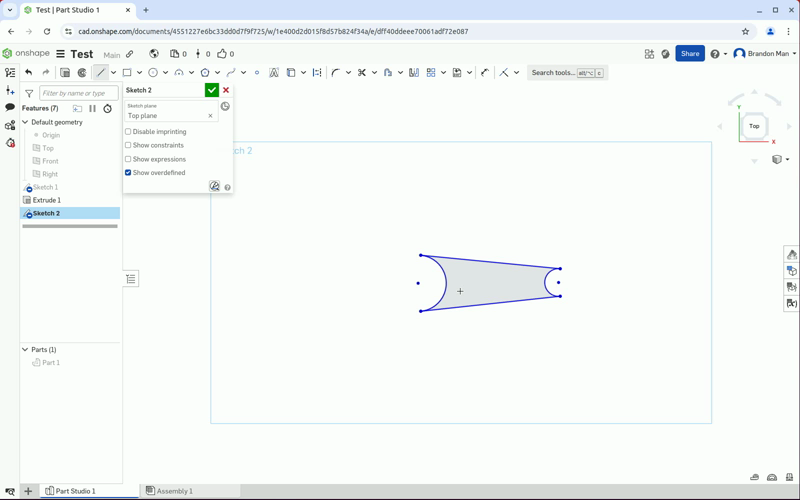
key_up(shift)
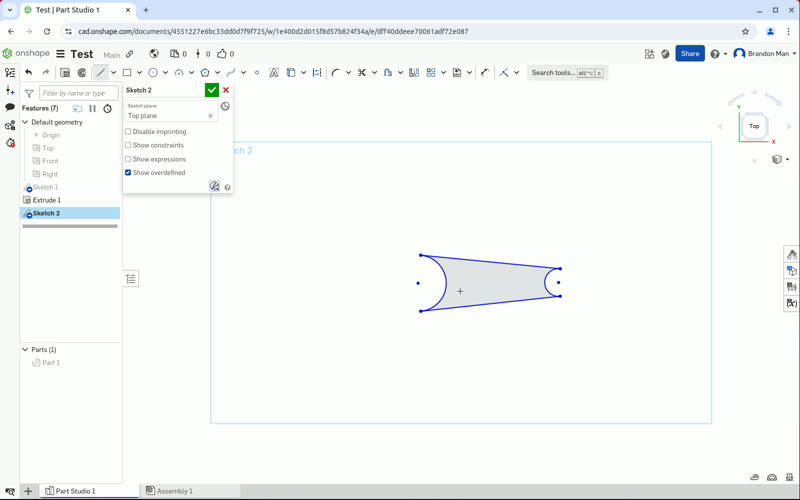
key_down(shift)
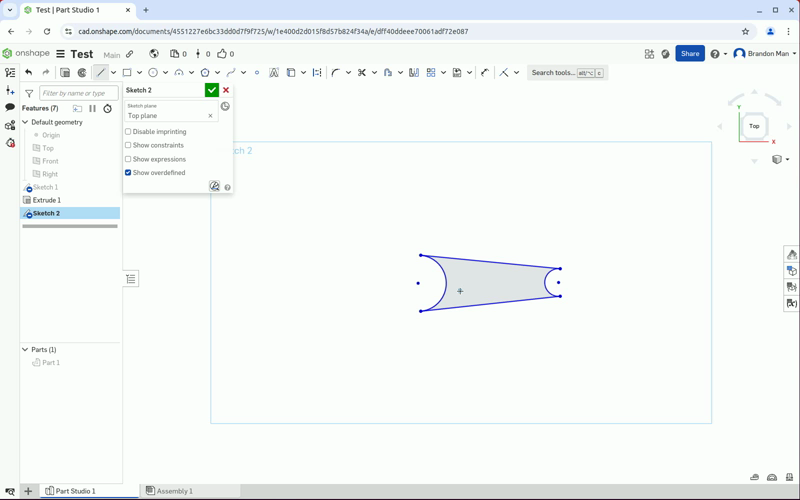
mouse_move(490, 290)
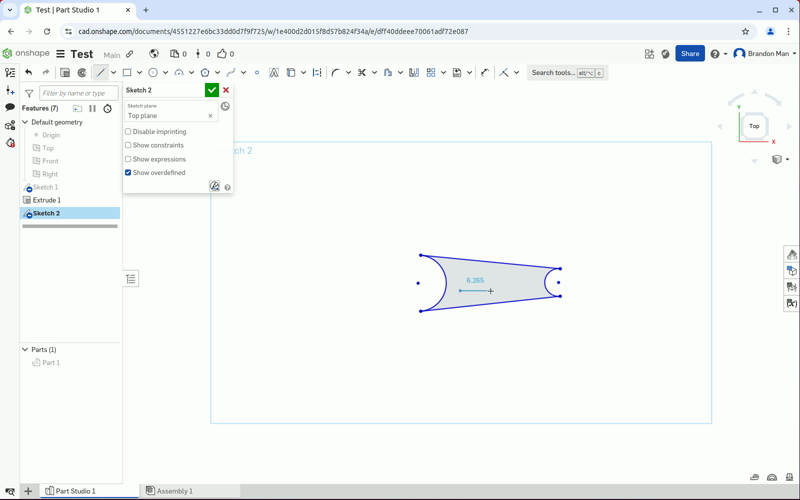
mouse_move(516, 290)
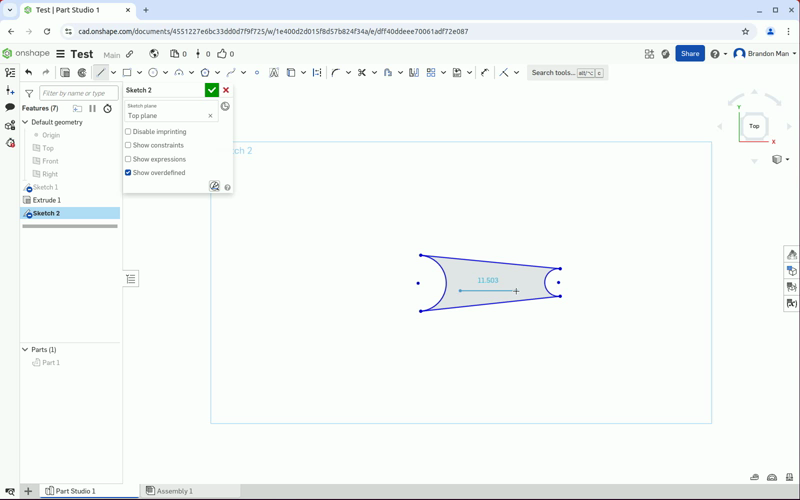
click(516, 290)
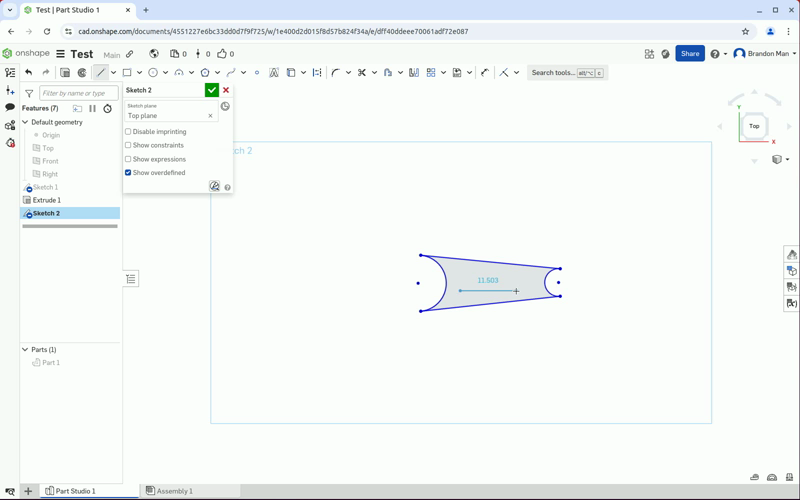
key_up(shift)
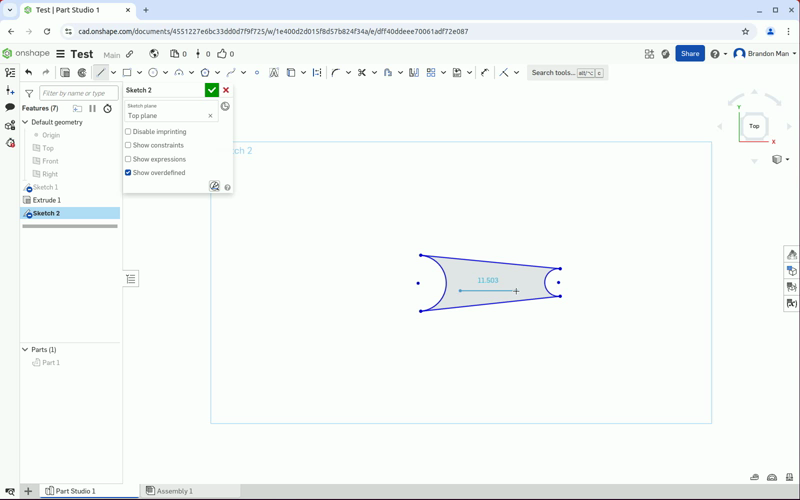
key(esc)
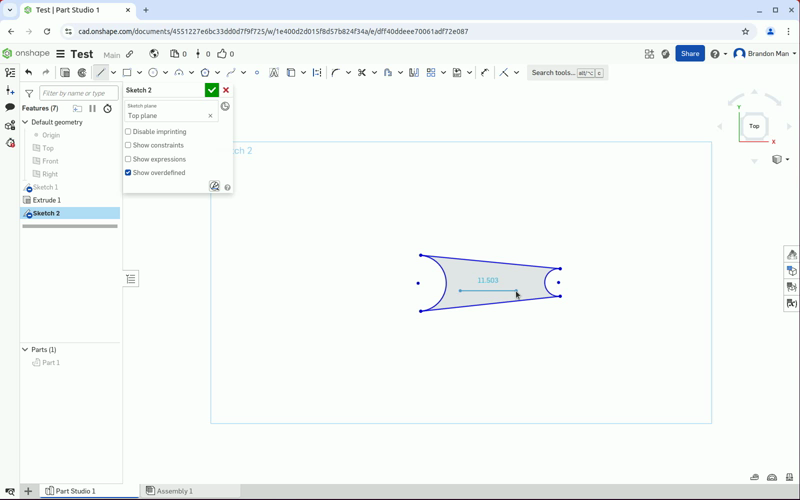
key(a)
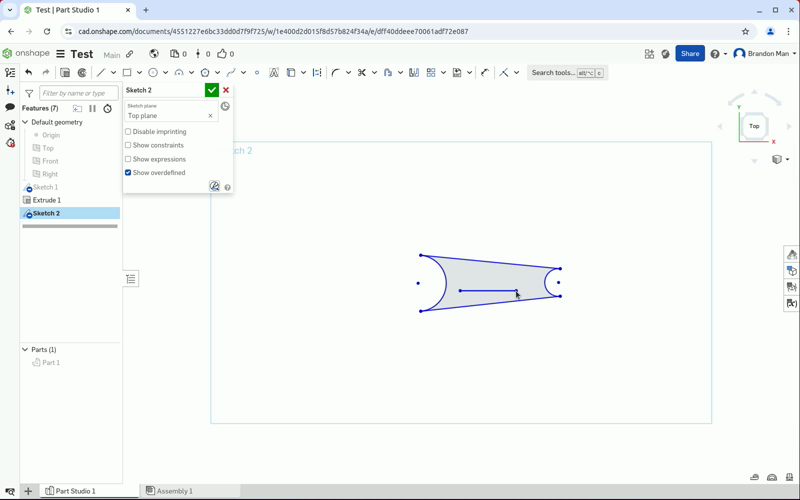
mouse_move(516, 290)
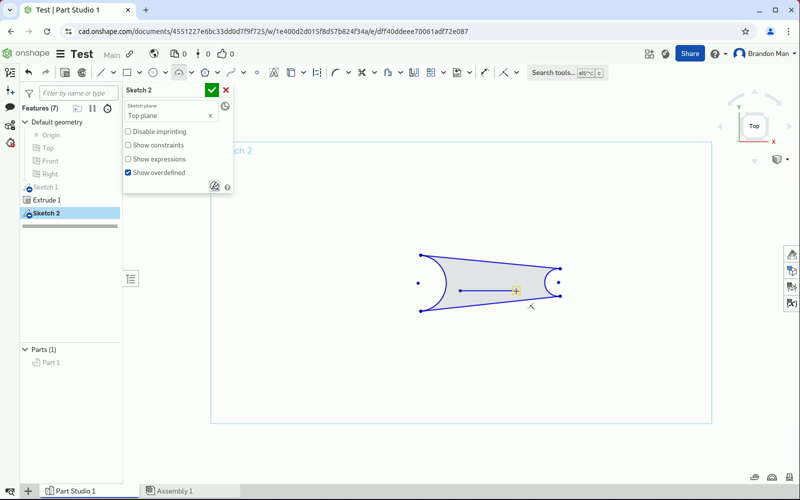
click(516, 290)
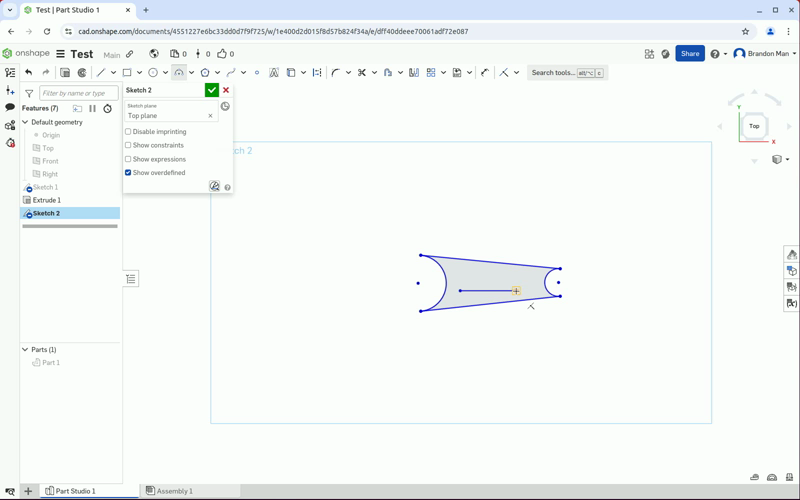
key_down(shift)
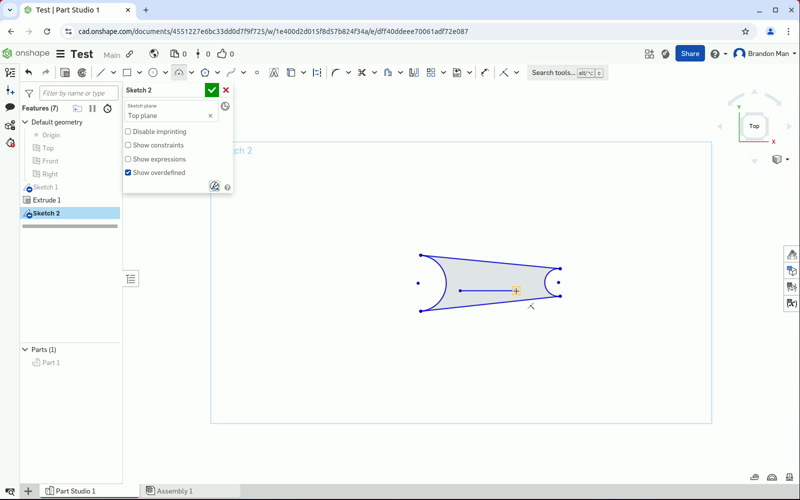
mouse_move(516, 276)
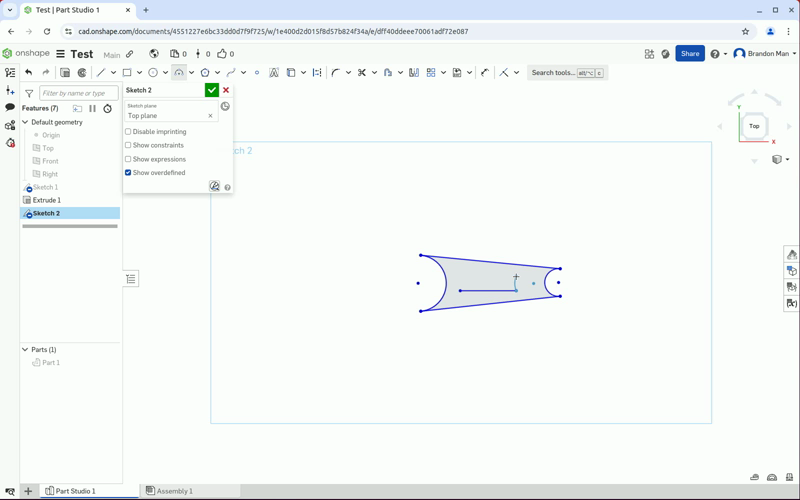
click(516, 276)
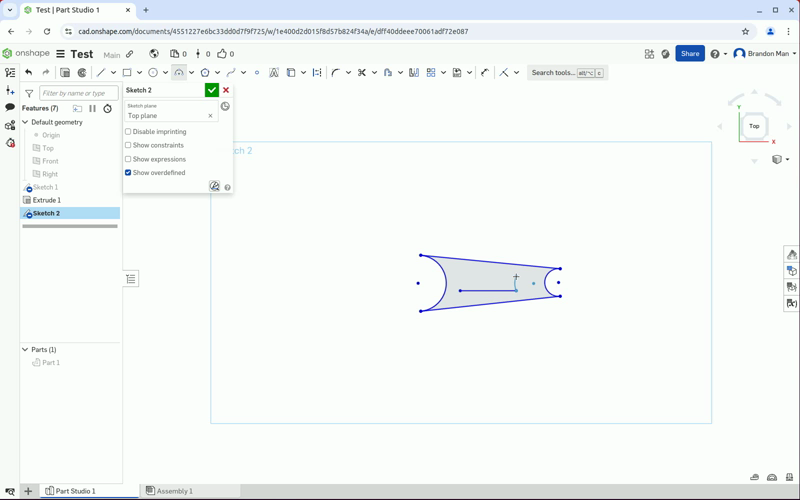
mouse_move(523, 283)
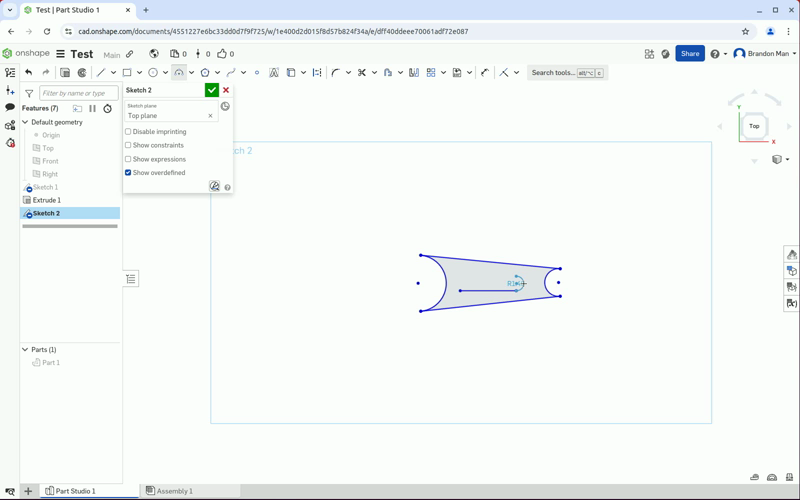
click(523, 283)
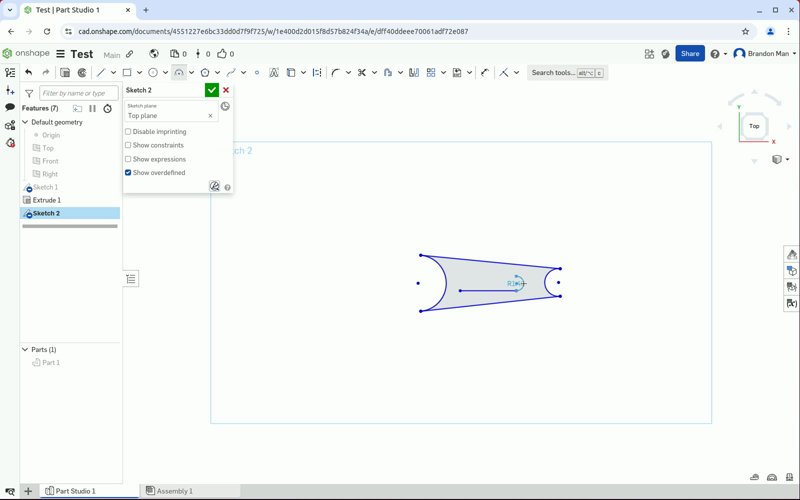
key_up(shift)
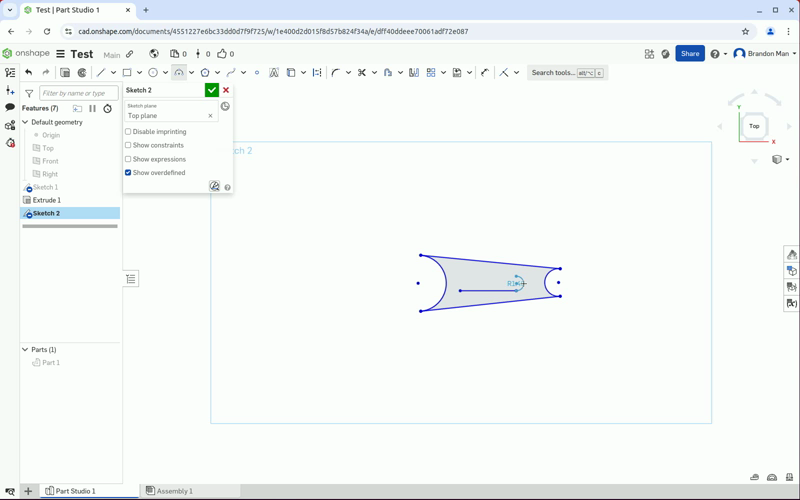
key(esc)
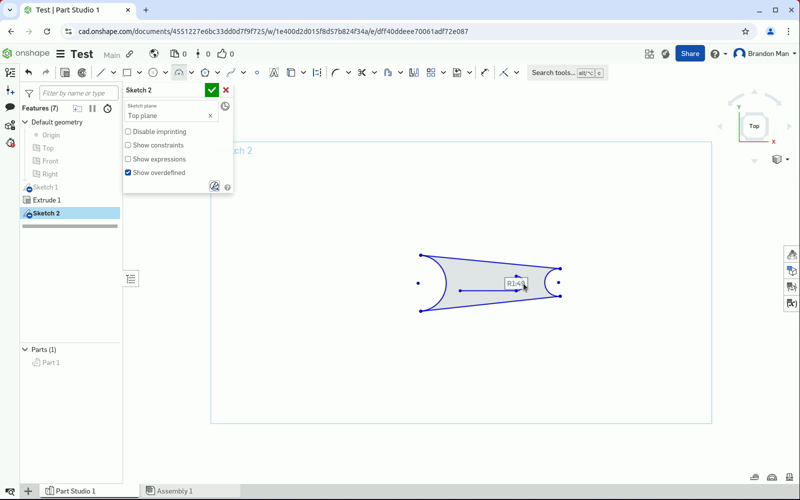
key(l)
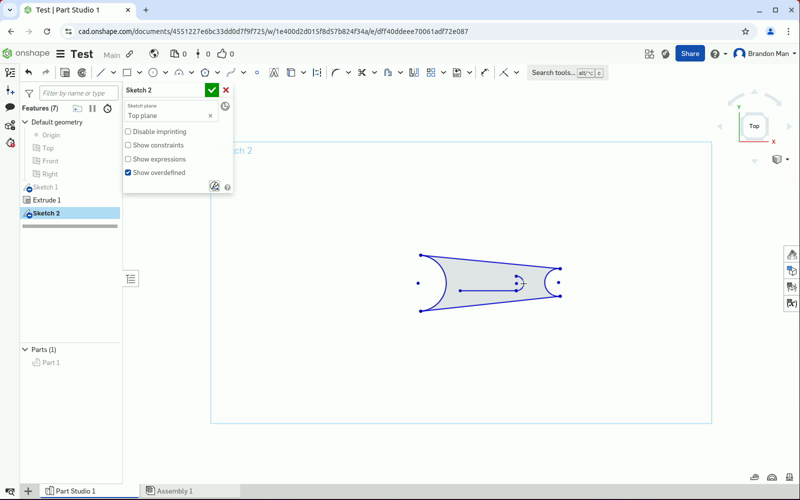
mouse_move(516, 276)
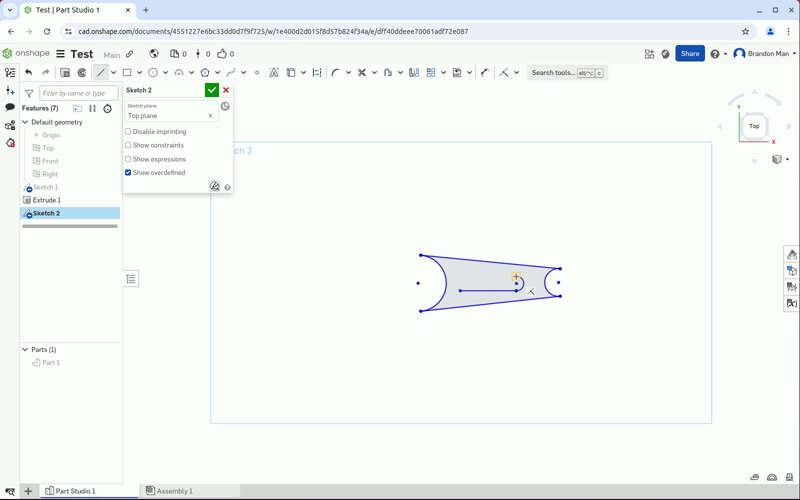
click(516, 276)
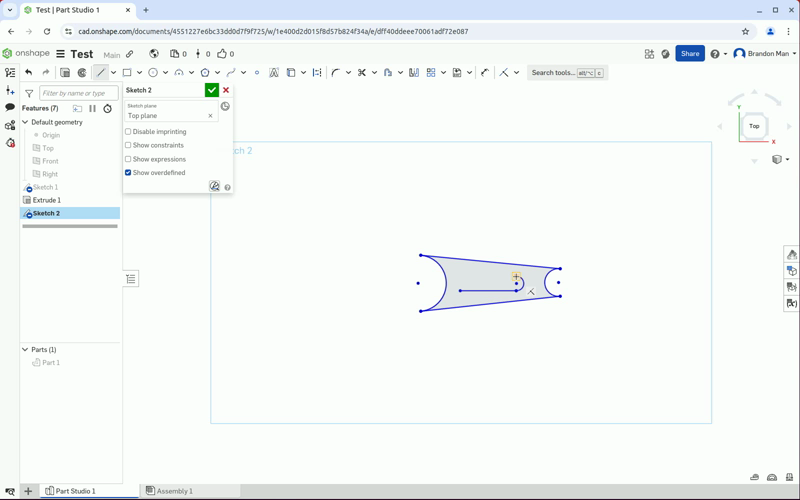
key_down(shift)
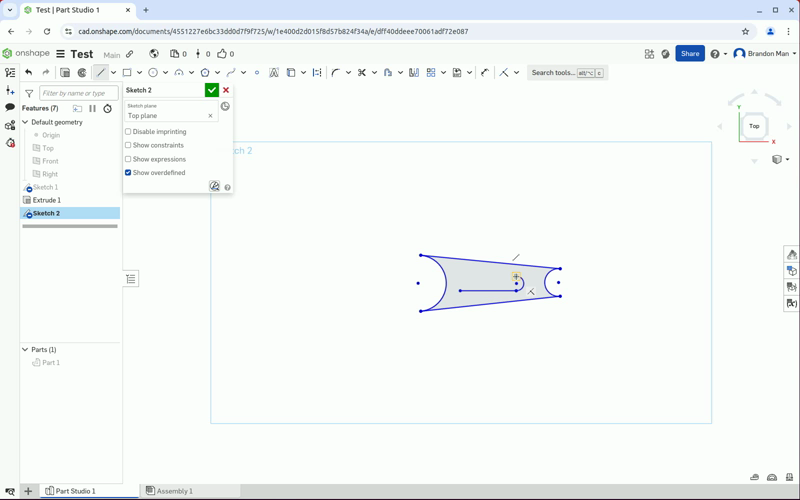
mouse_move(546, 276)
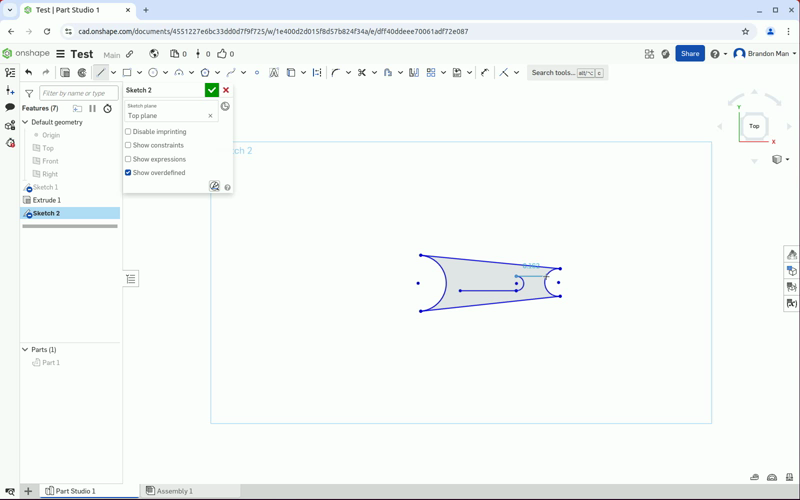
mouse_move(460, 276)
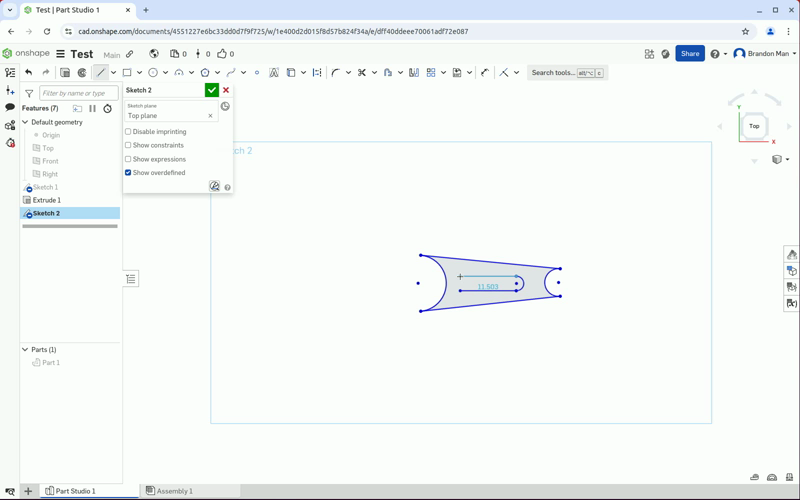
click(460, 276)
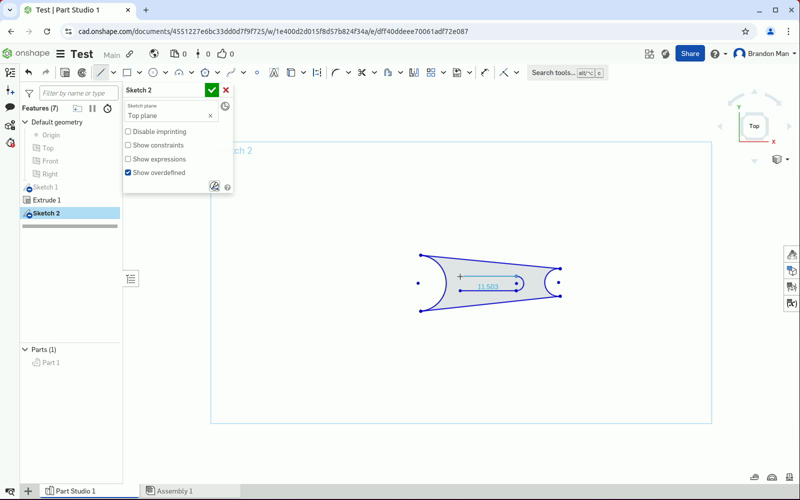
key_up(shift)
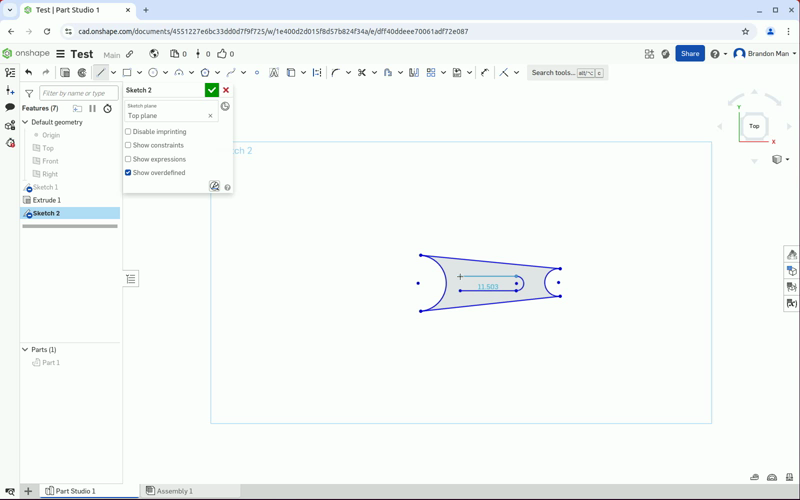
key(esc)
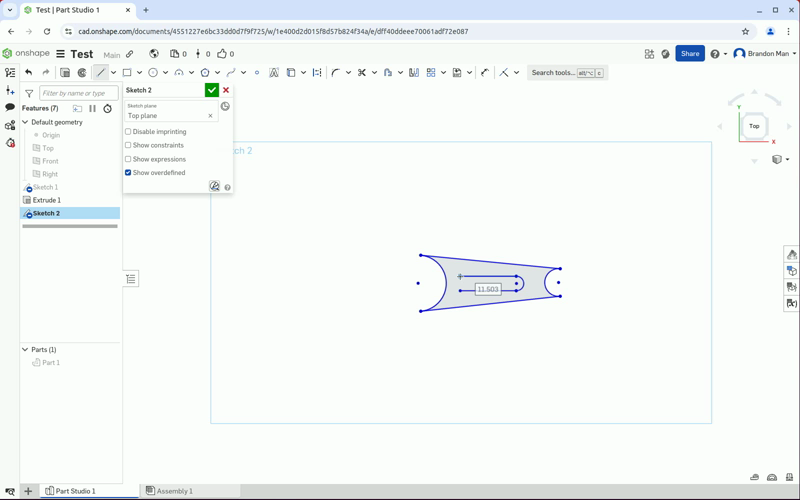
key(a)
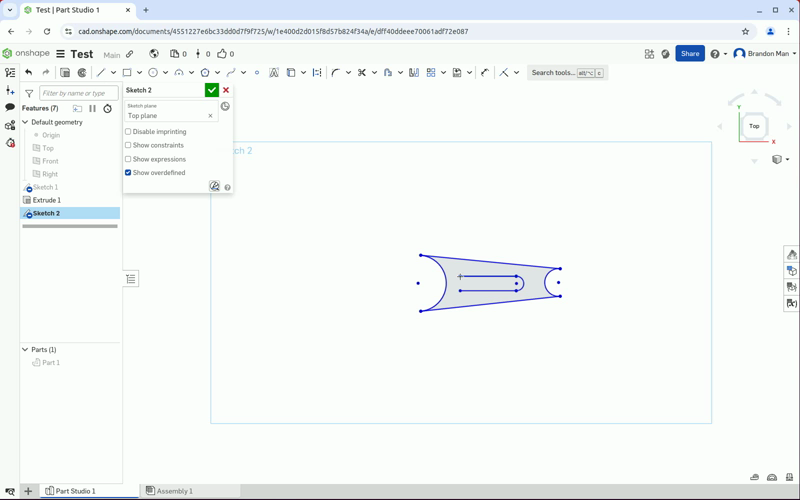
mouse_move(460, 276)
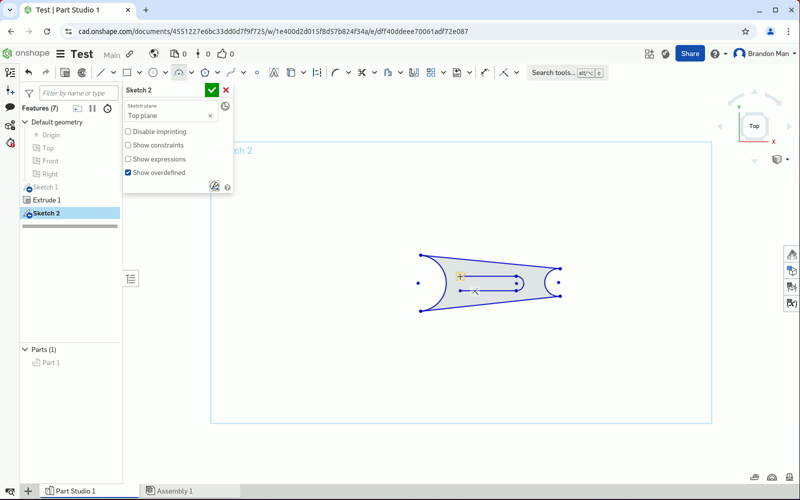
click(460, 276)
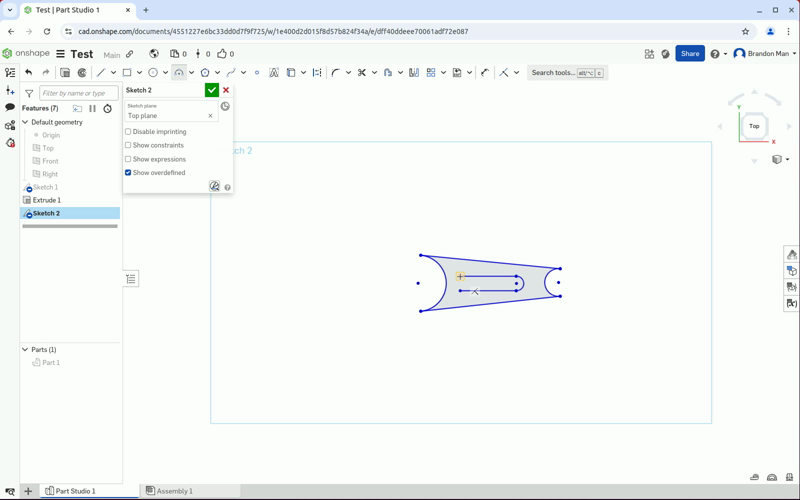
mouse_move(460, 290)
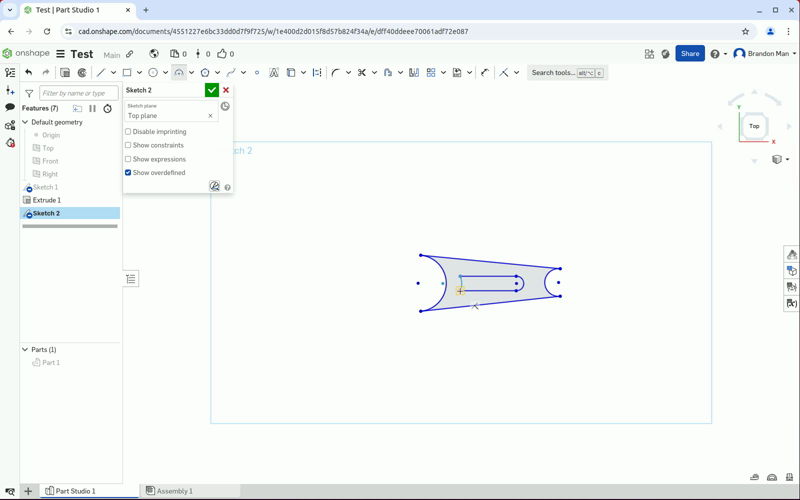
click(460, 290)
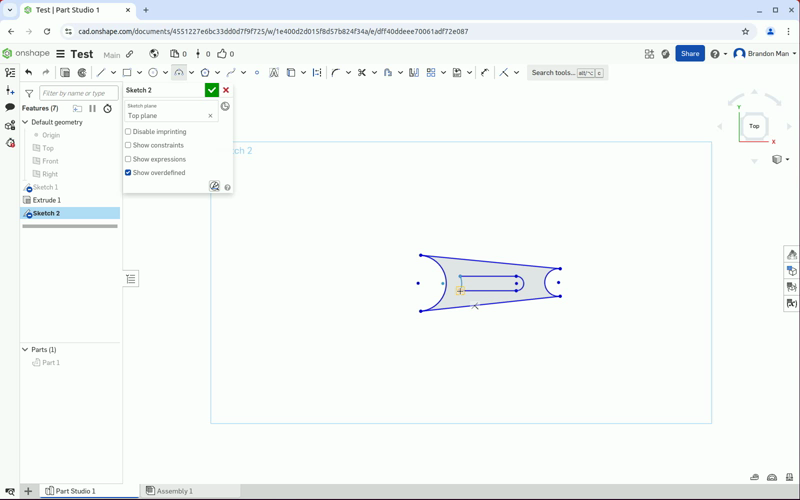
key_down(shift)
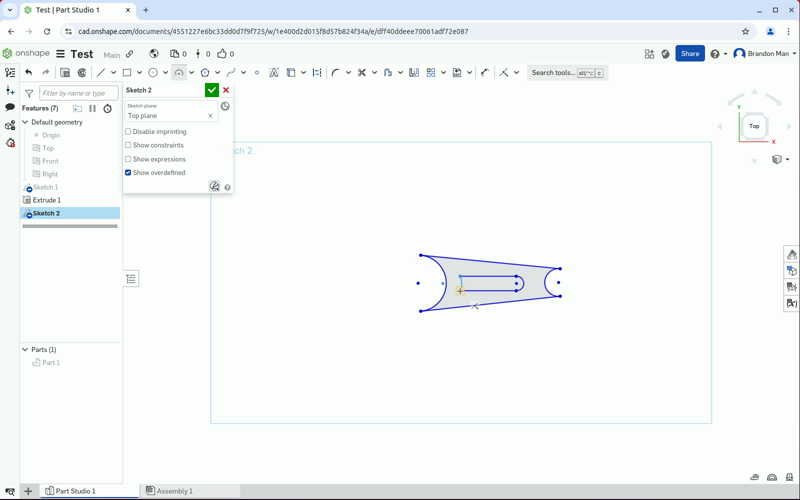
mouse_move(453, 283)
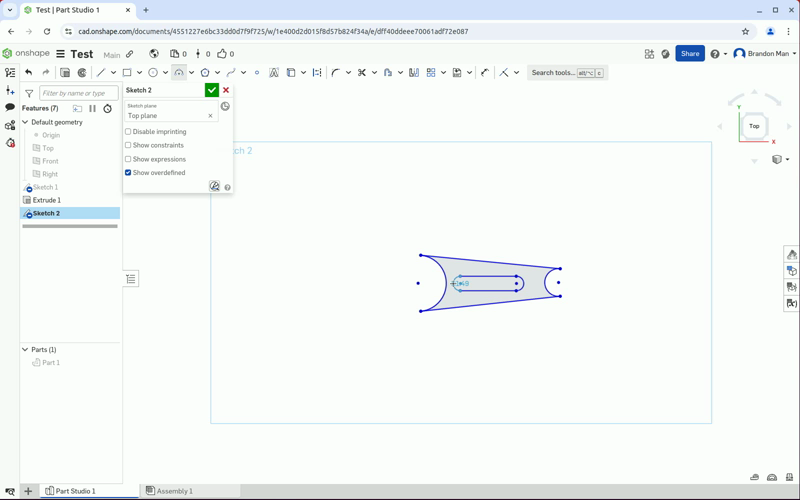
click(453, 283)
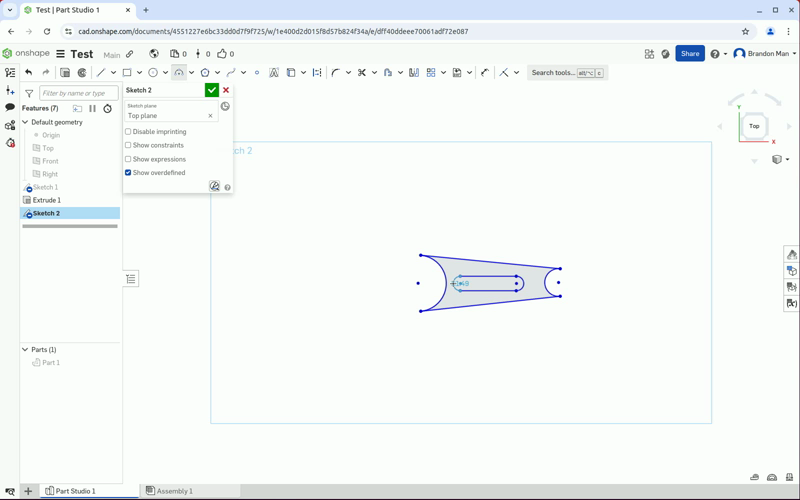
key_up(shift)
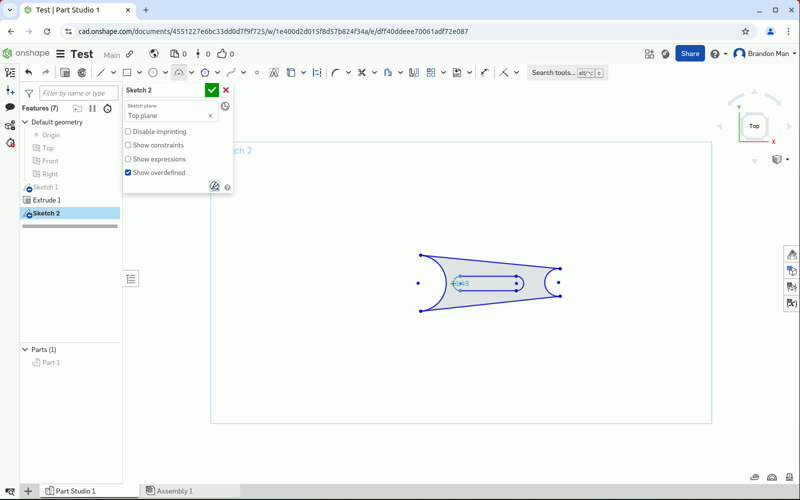
key(esc)
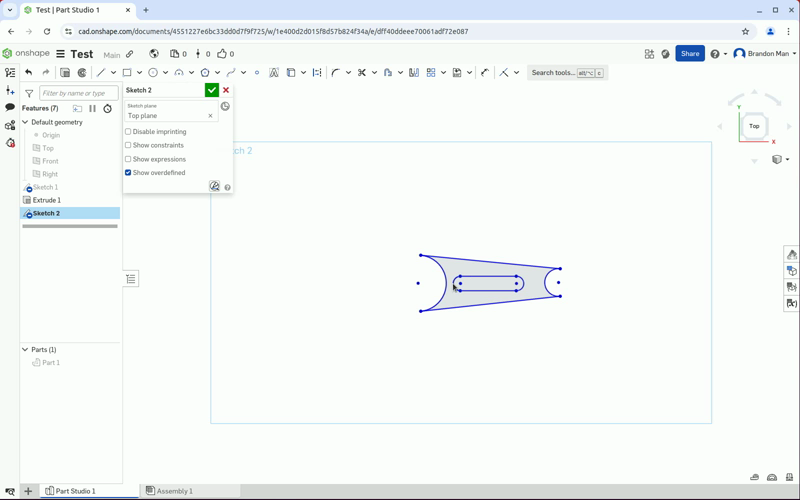
mouse_move(483, 298)
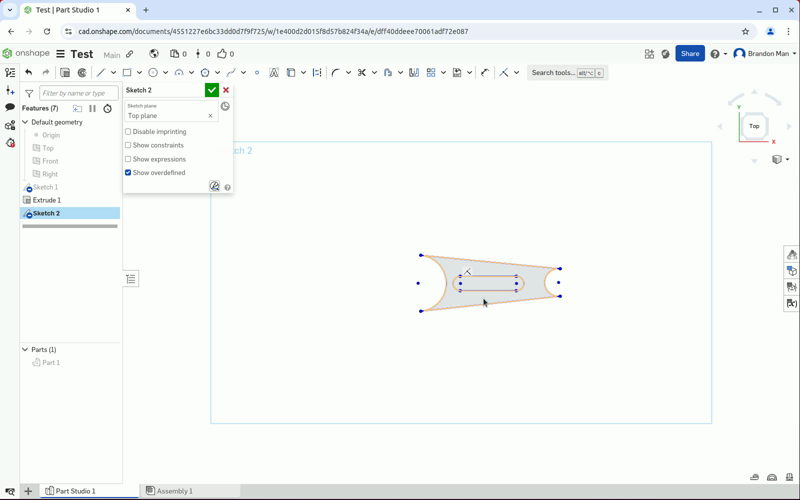
click(483, 298)
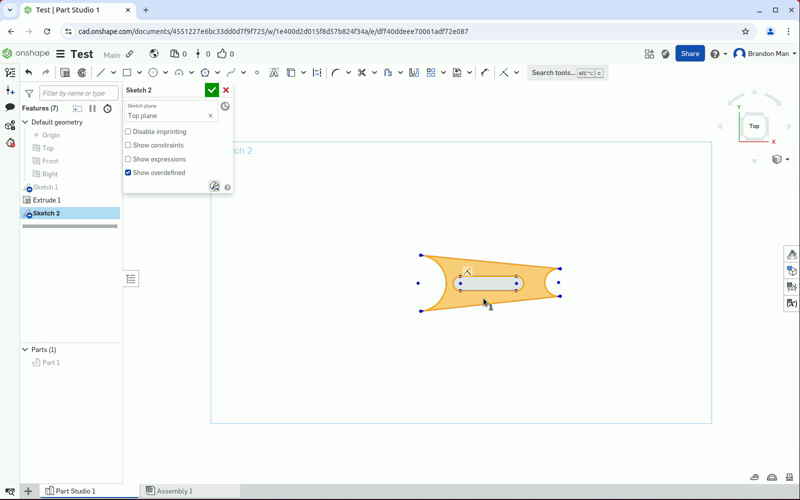
mouse_move(73, 352)
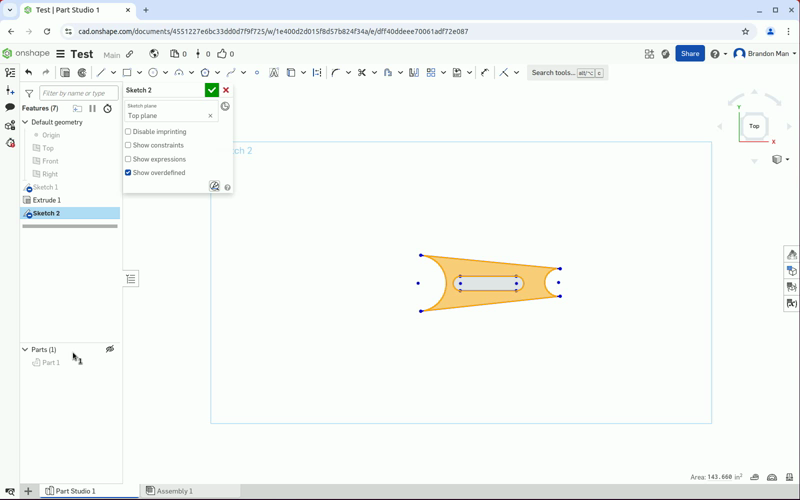
key(shift+y)
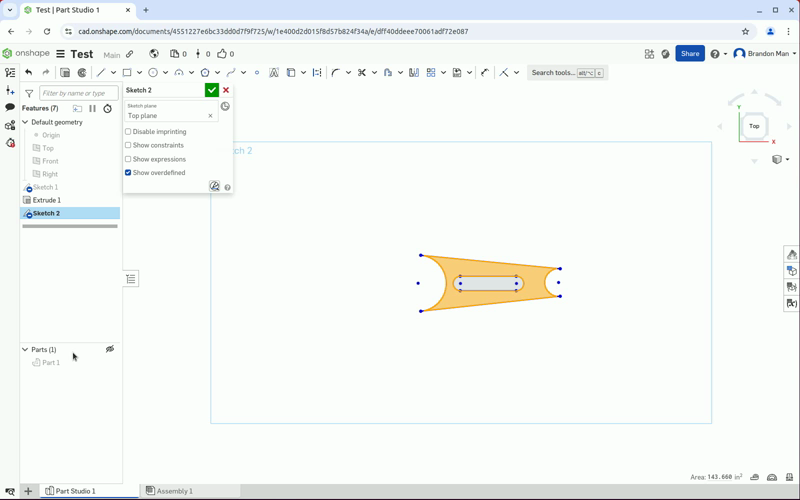
key(shift+e)
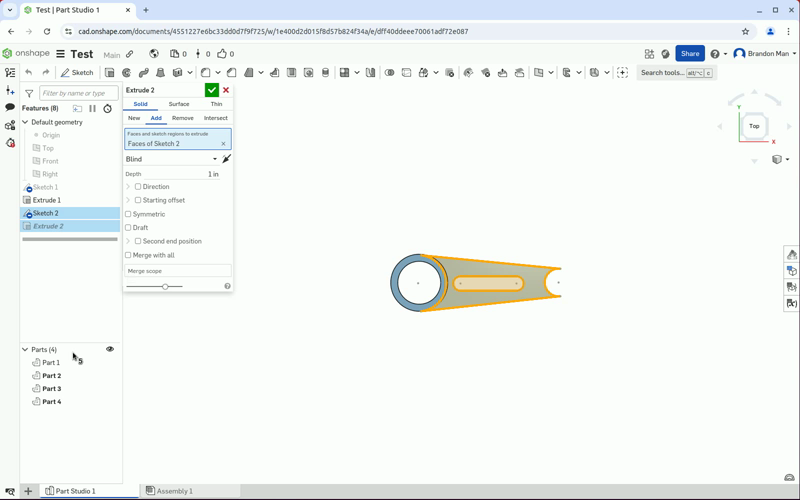
mouse_move(143, 106)
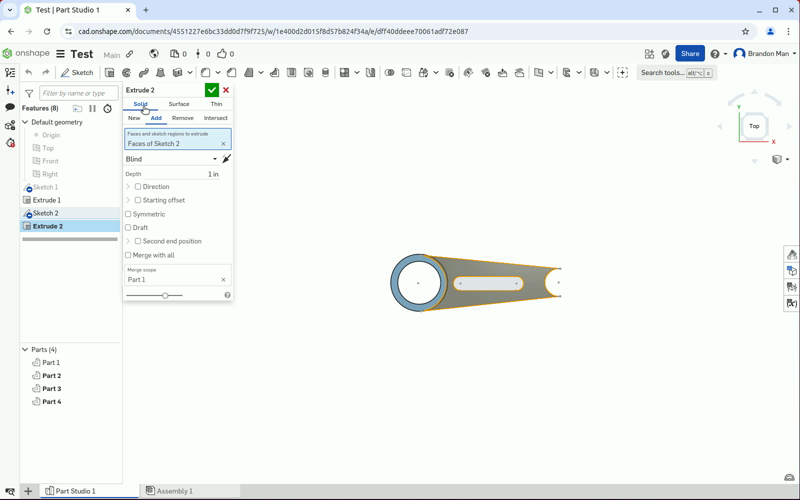
click(143, 106)
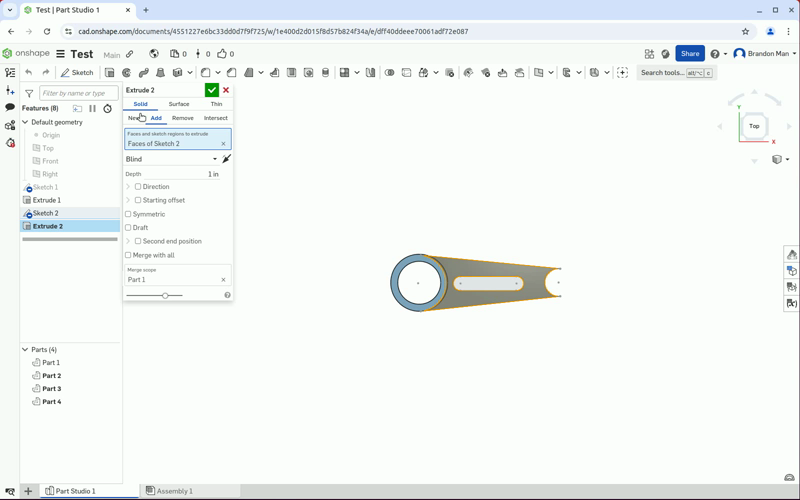
mouse_move(137, 120)
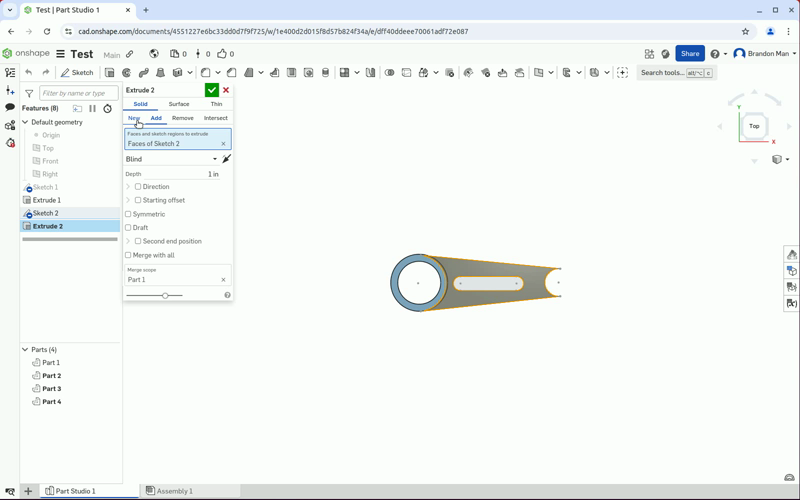
click(137, 120)
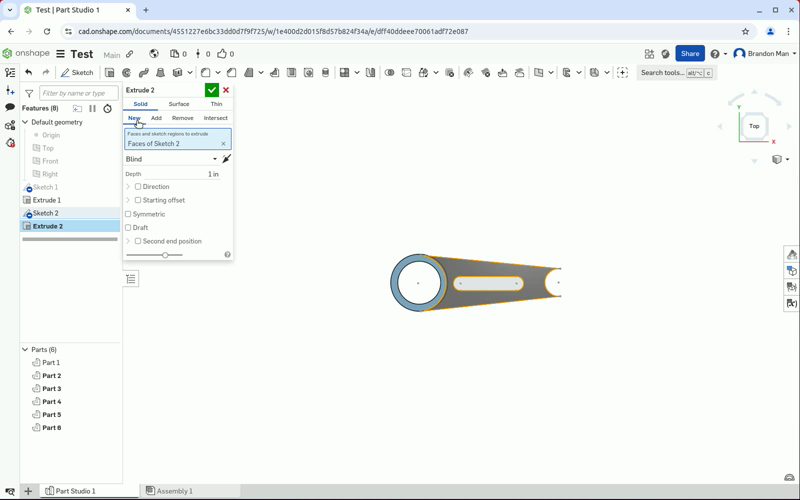
key(tab, 4)
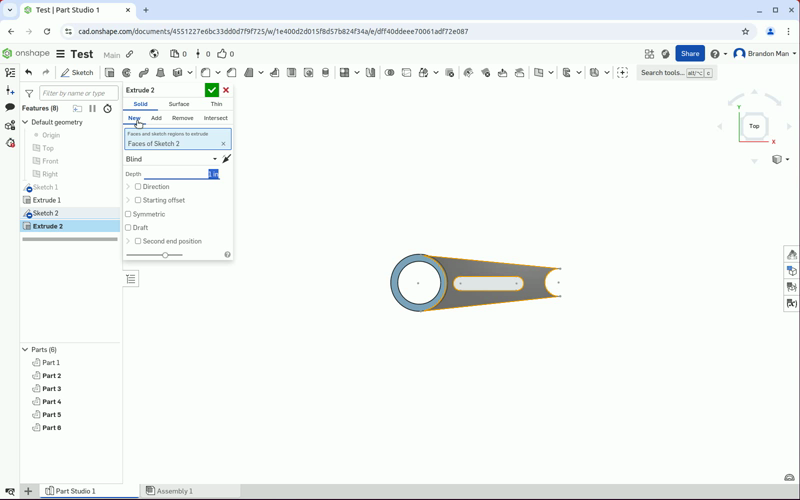
text(5.777)
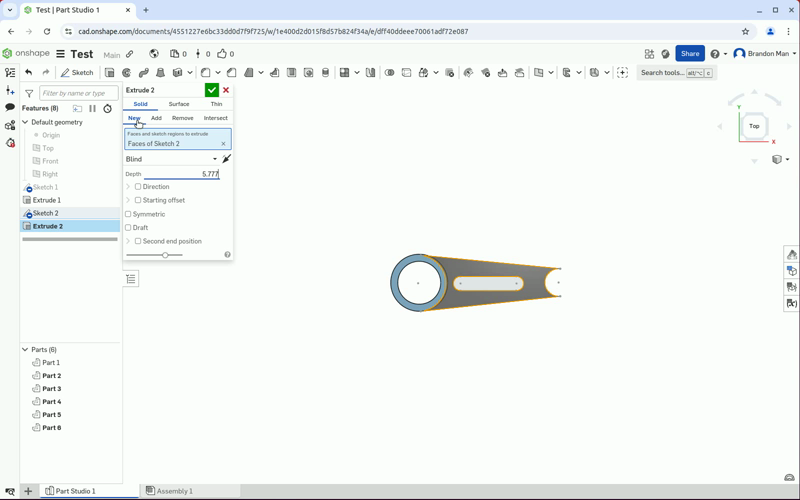
key(enter)
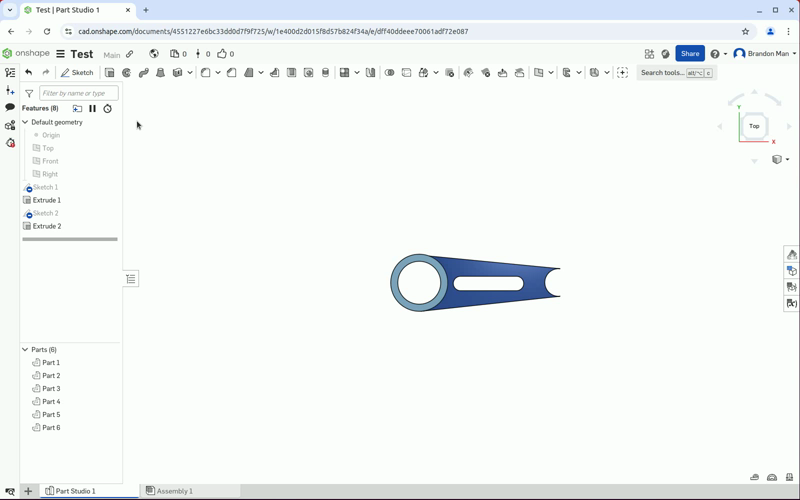
key(shift+h)
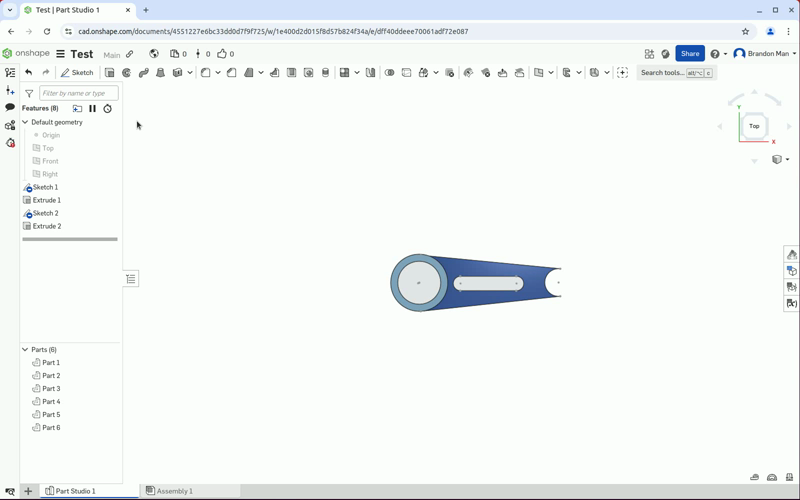
key(shift+h)
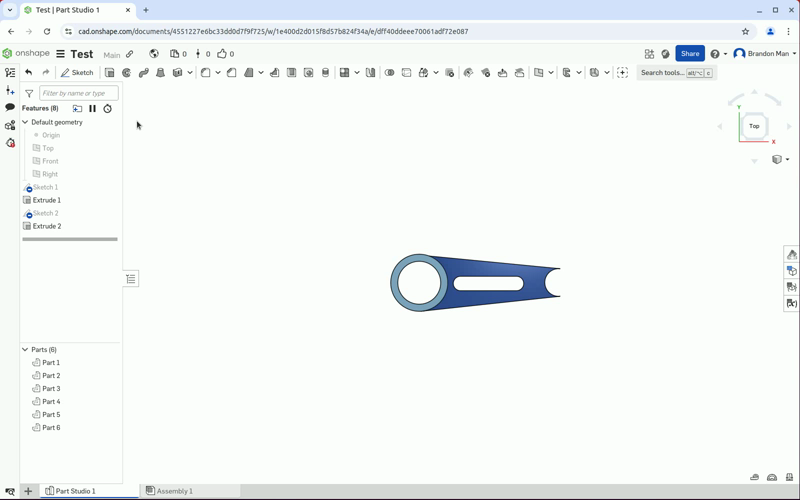
mouse_move(73, 189)
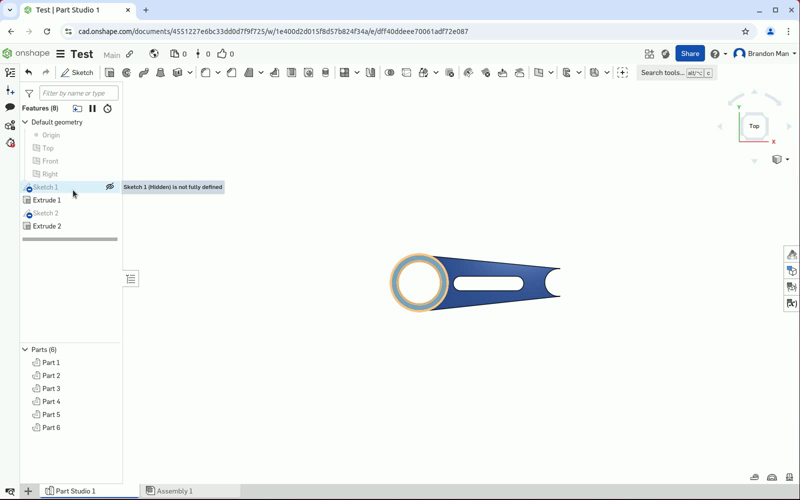
click(73, 189)
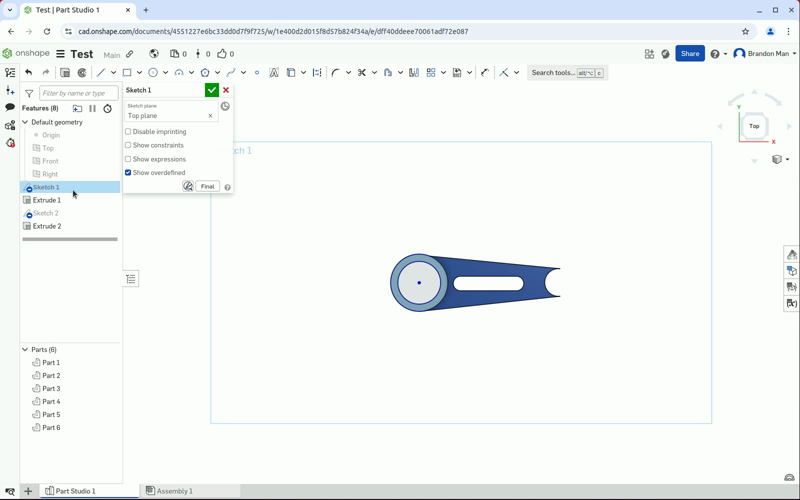
mouse_move(229, 92)
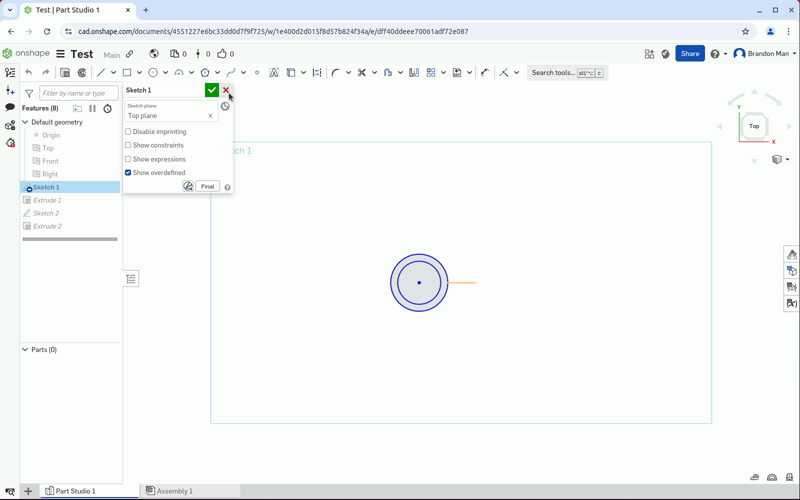
click(229, 92)
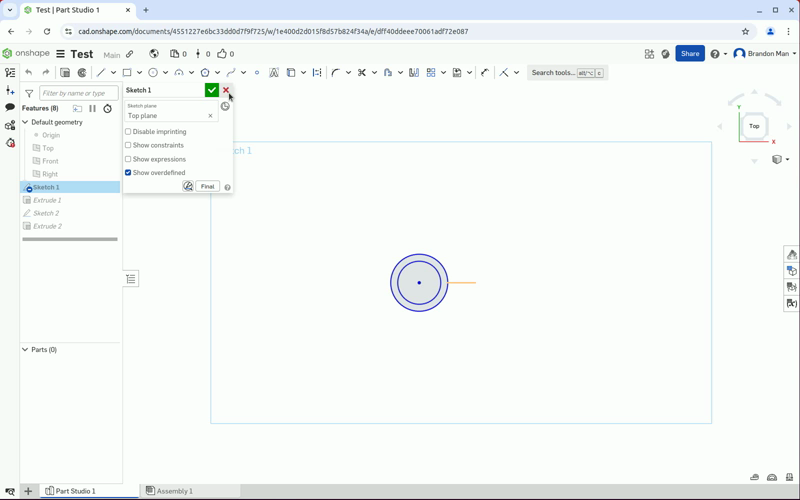
key(shift+s)
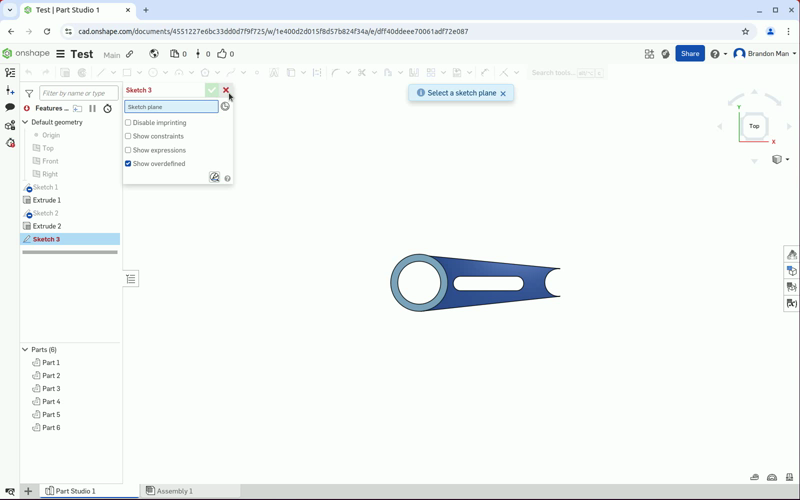
mouse_move(73, 150)
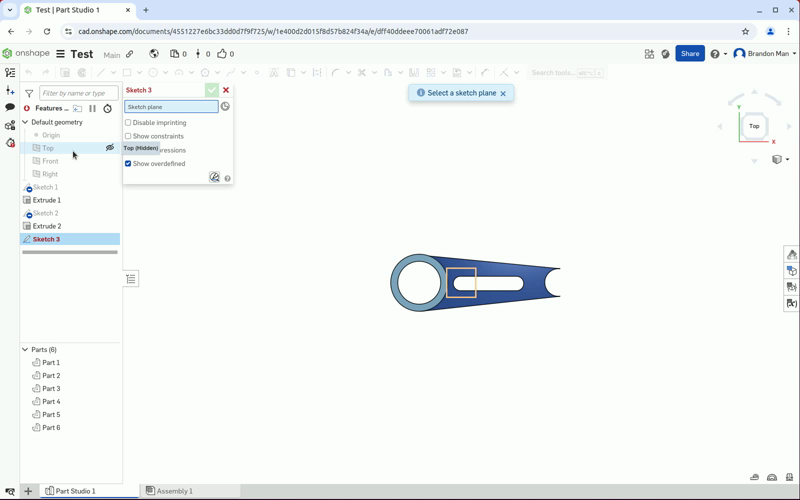
click(73, 150)
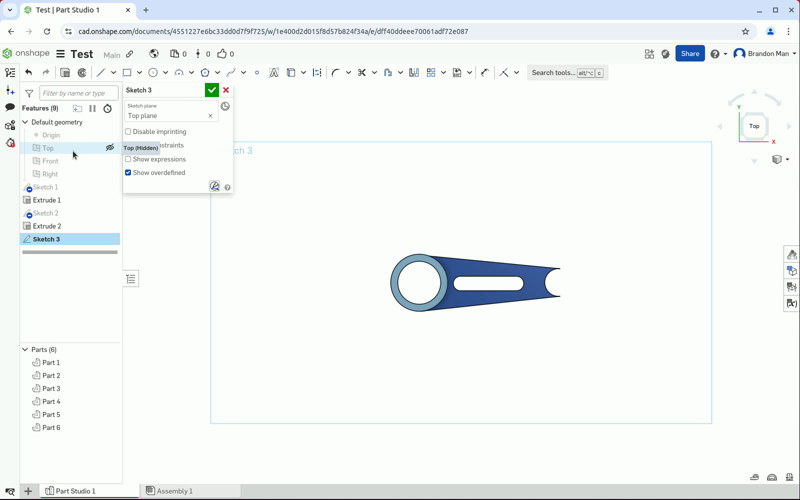
mouse_move(73, 352)
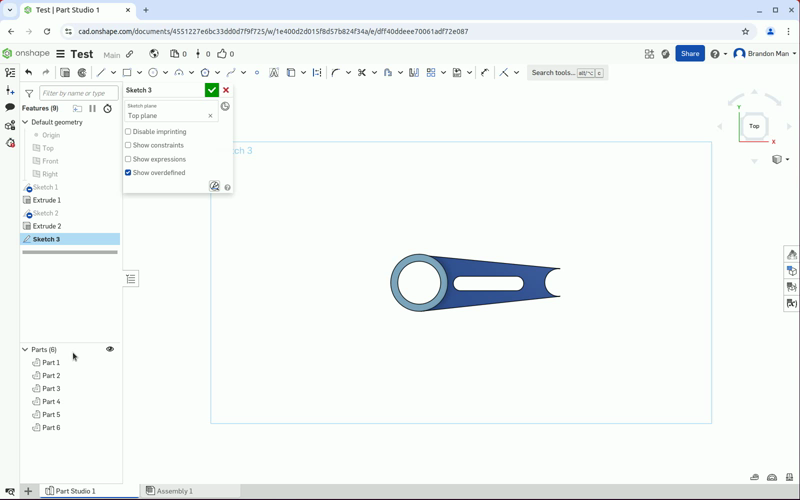
key(y)
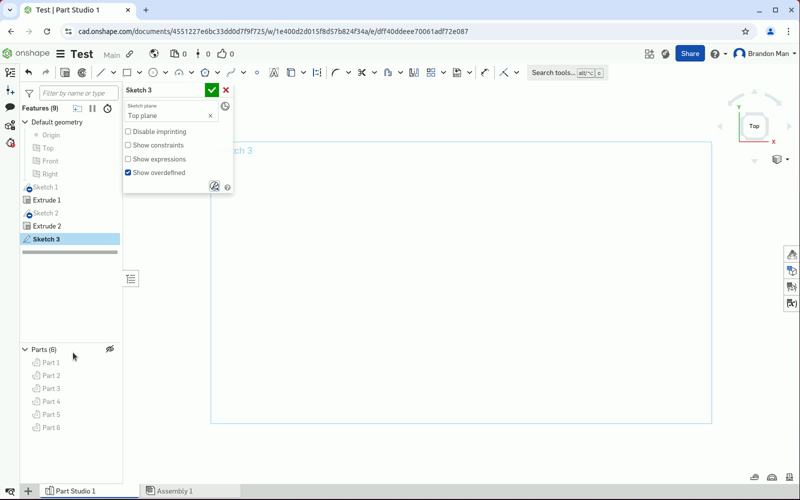
key(c)
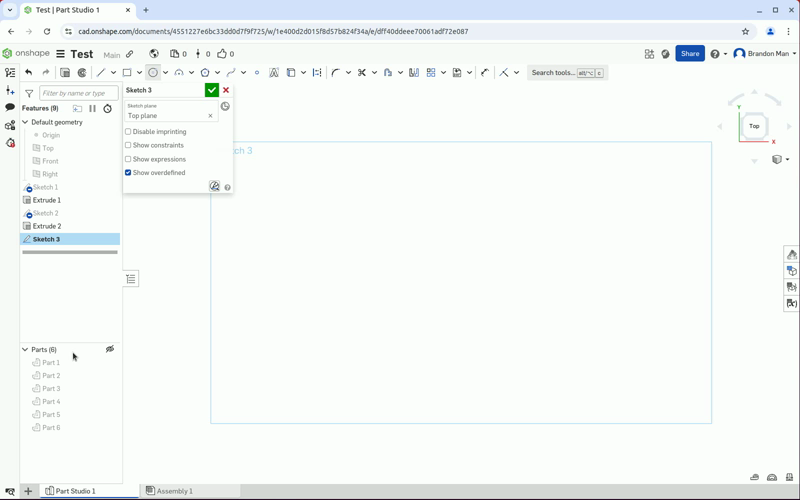
key_down(shift)
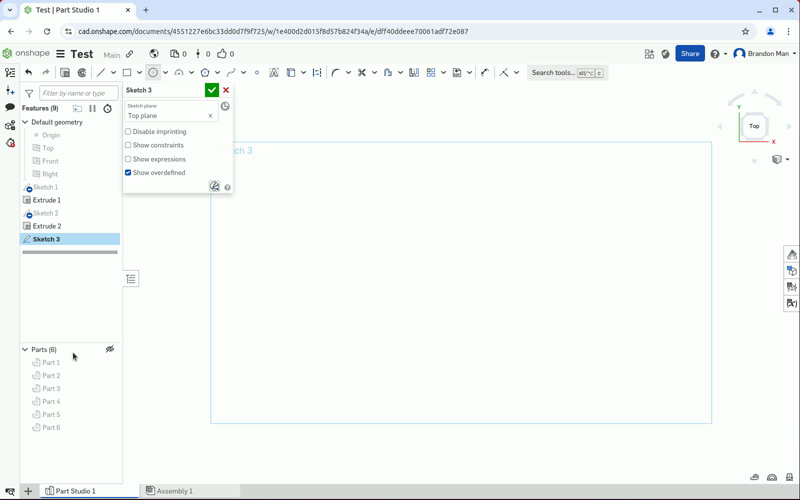
mouse_move(559, 282)
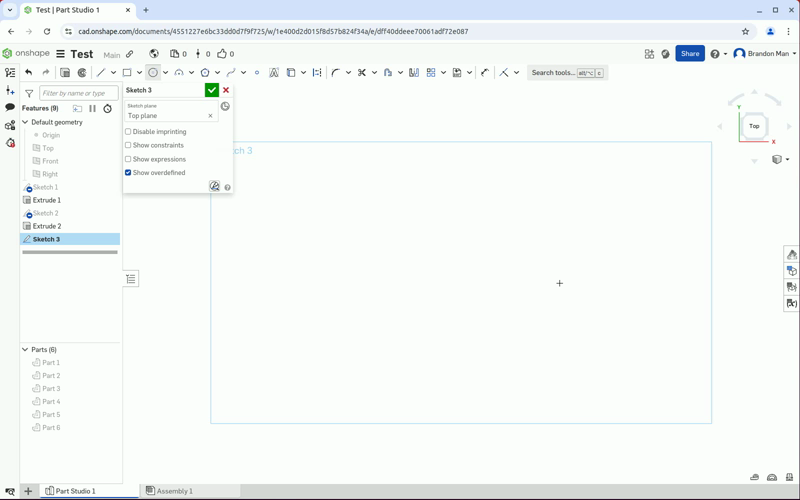
click(559, 282)
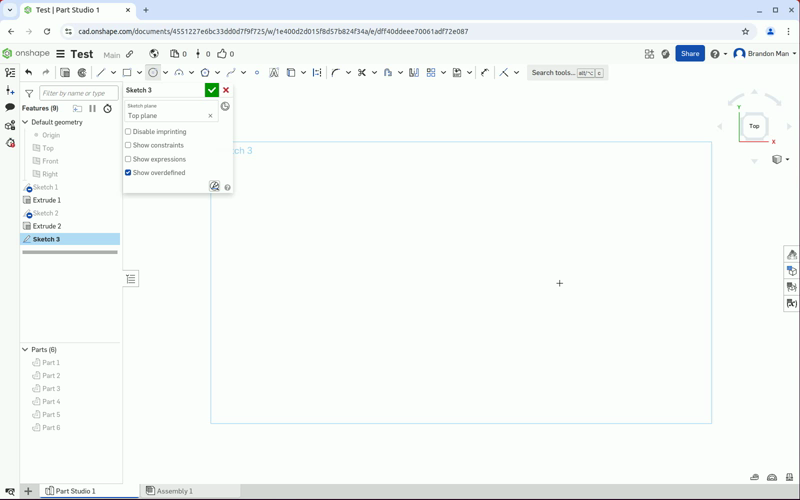
key_up(shift)
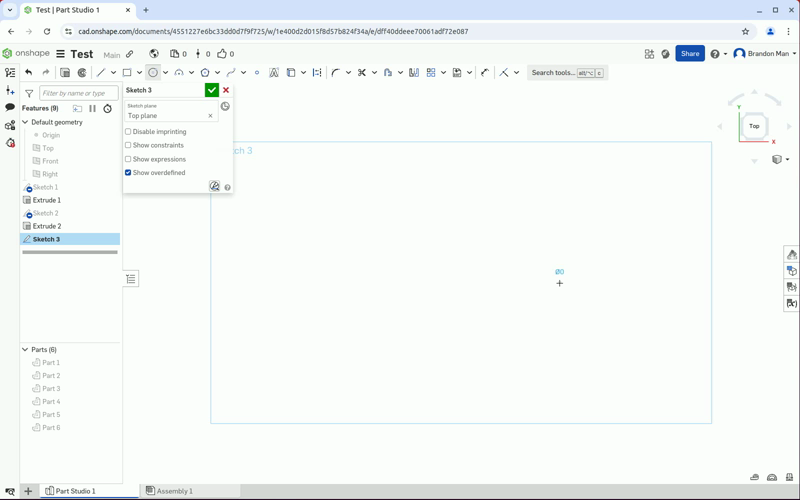
mouse_move(574, 282)
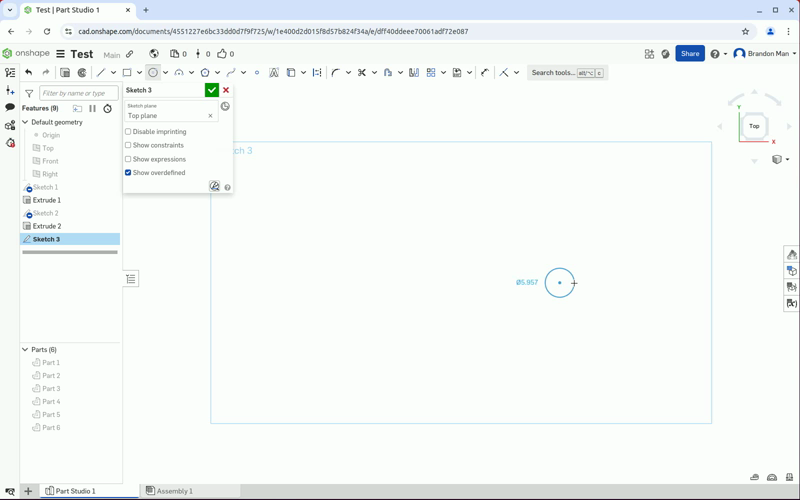
click(574, 282)
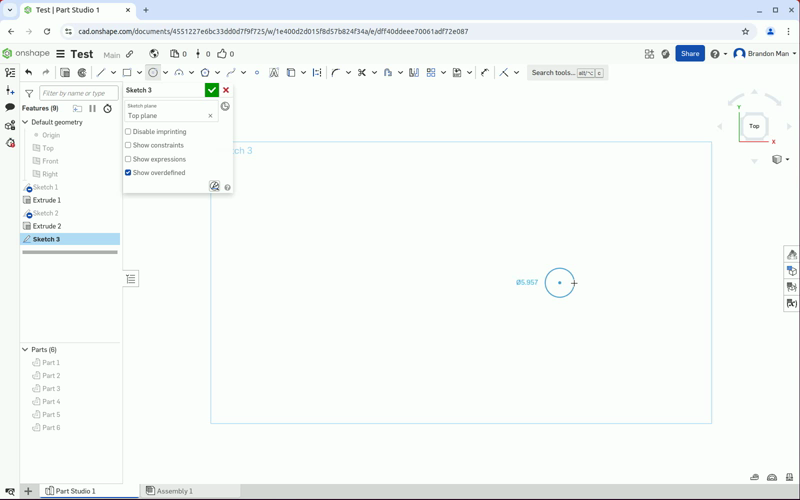
key(esc)
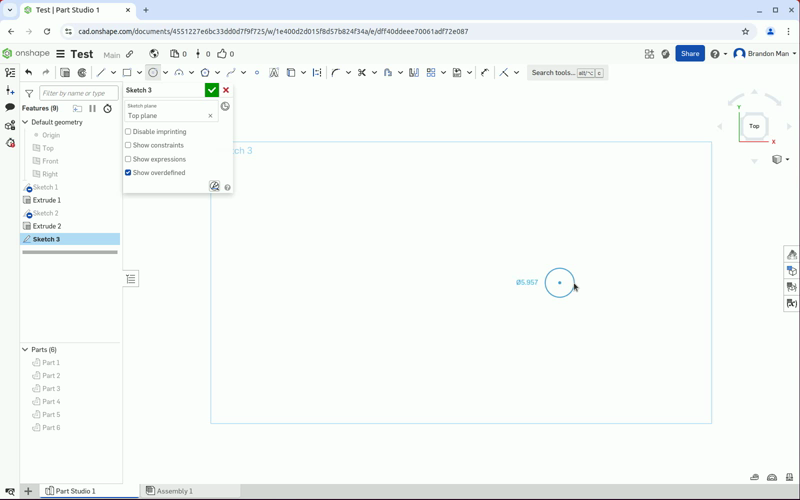
key(c)
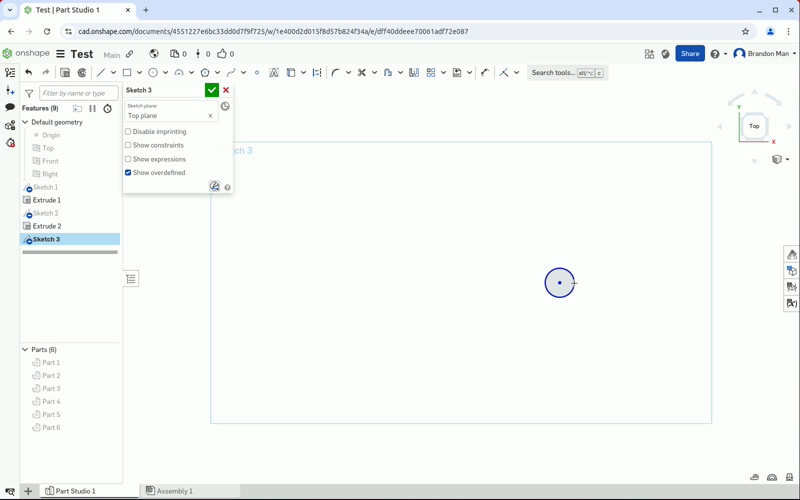
key_down(shift)
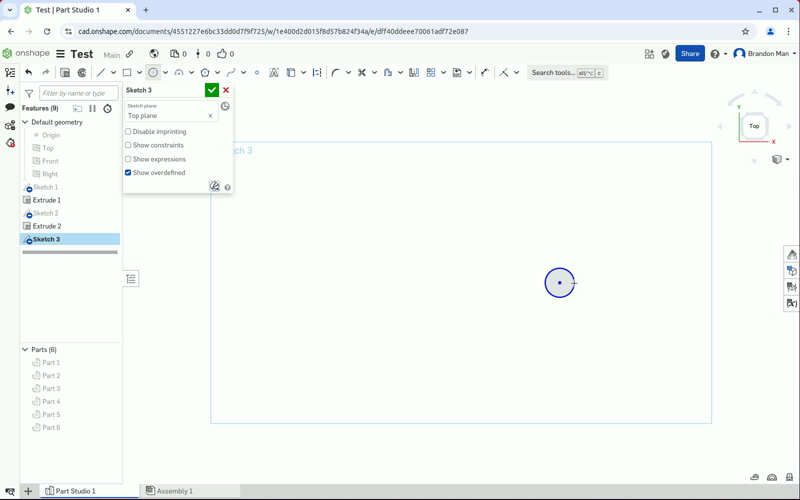
mouse_move(559, 282)
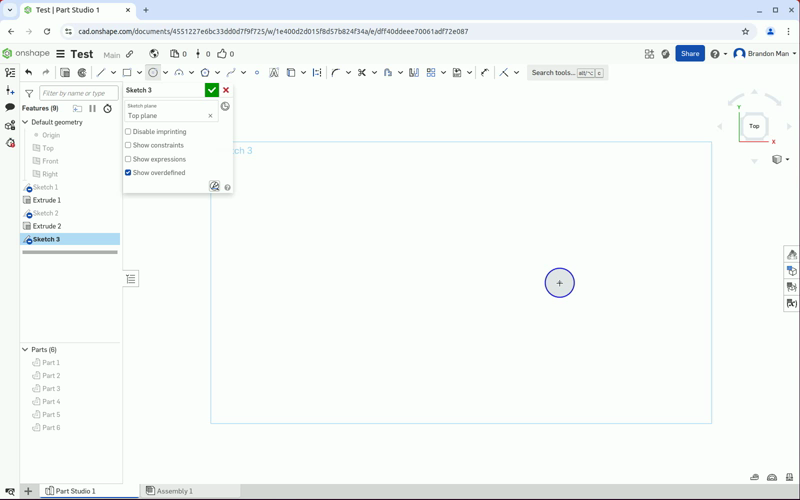
click(559, 282)
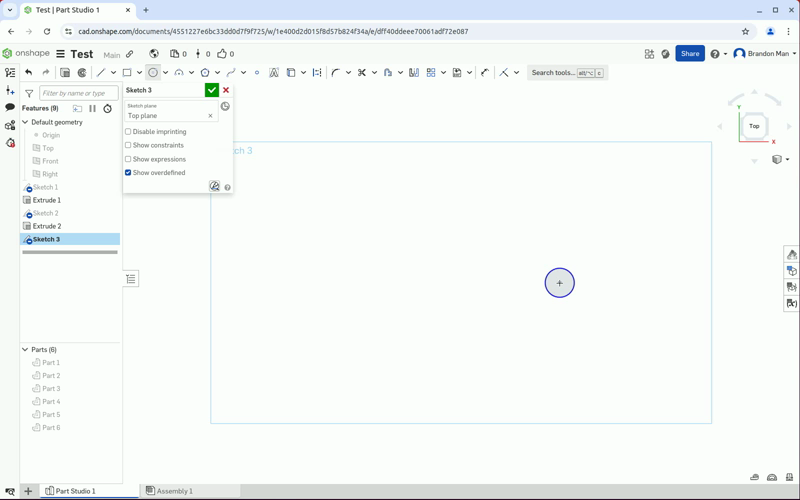
key_up(shift)
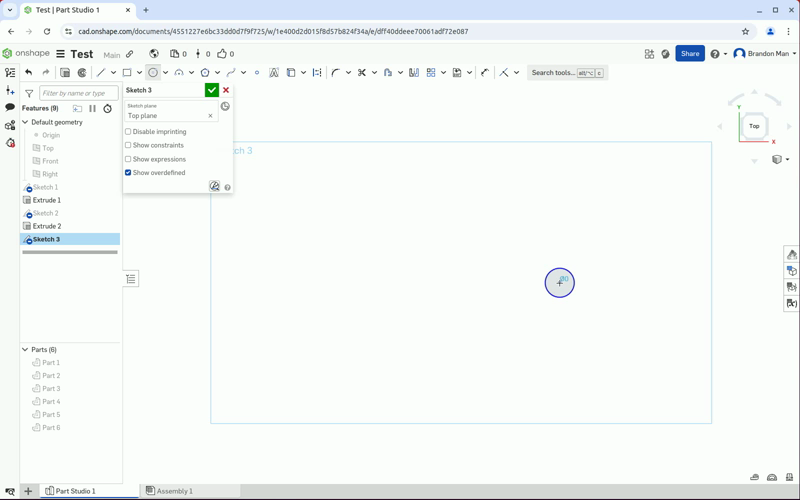
mouse_move(567, 282)
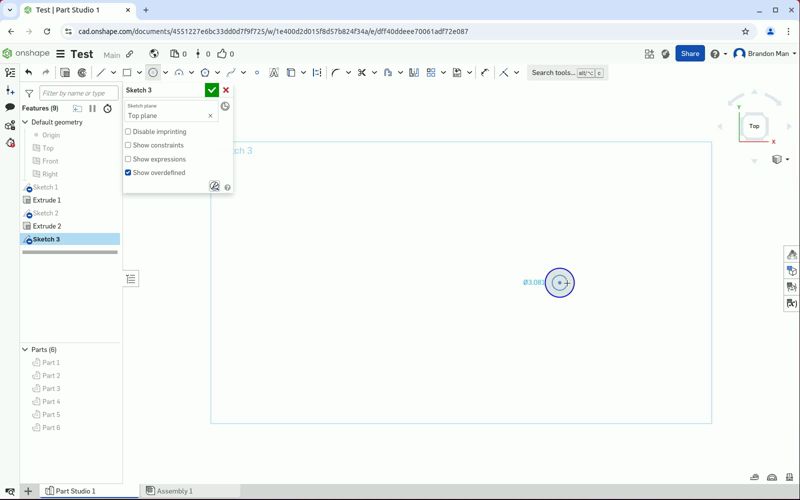
click(567, 282)
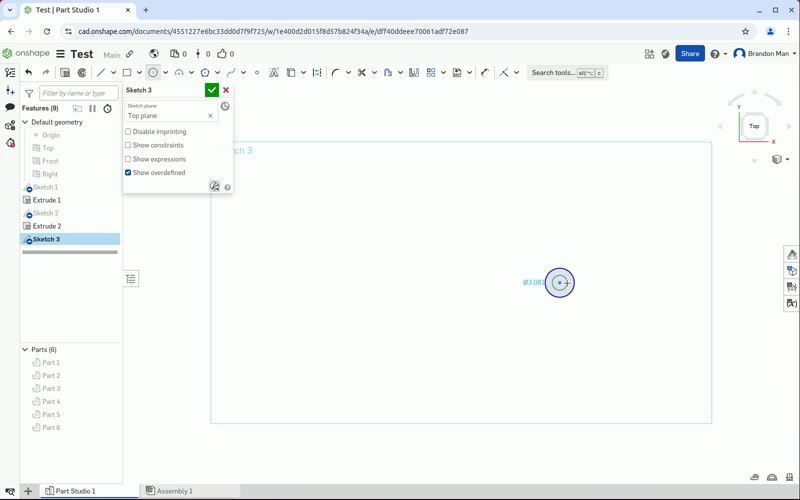
key(esc)
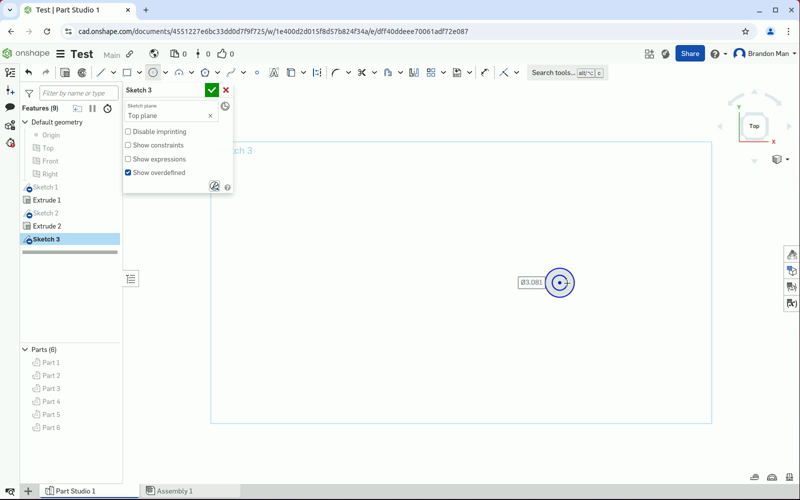
mouse_move(552, 288)
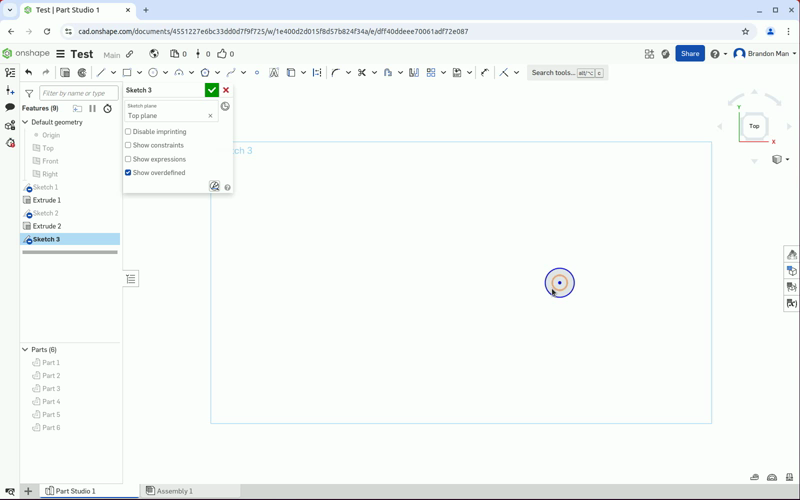
scroll(6)
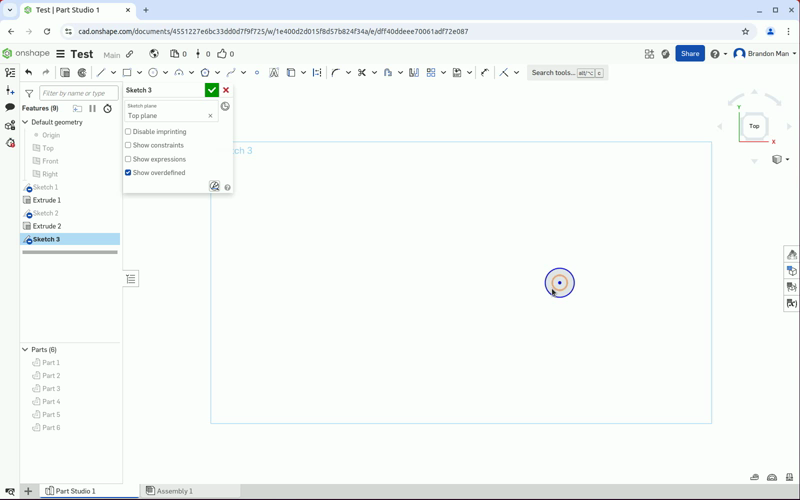
scroll(6)
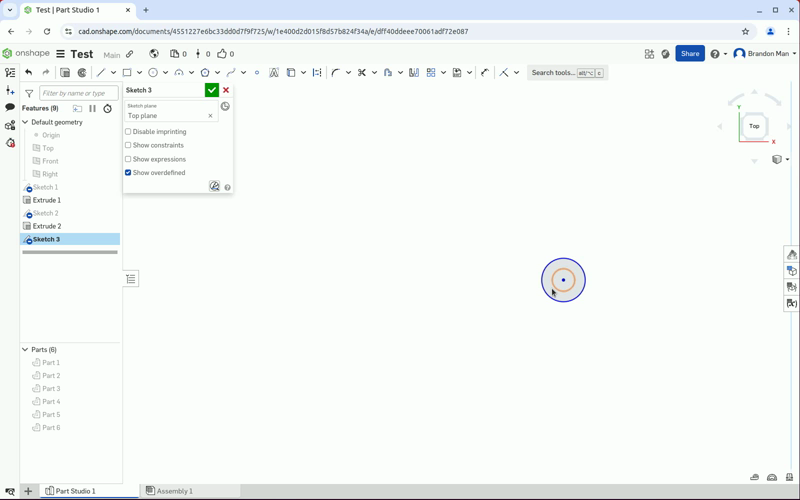
scroll(6)
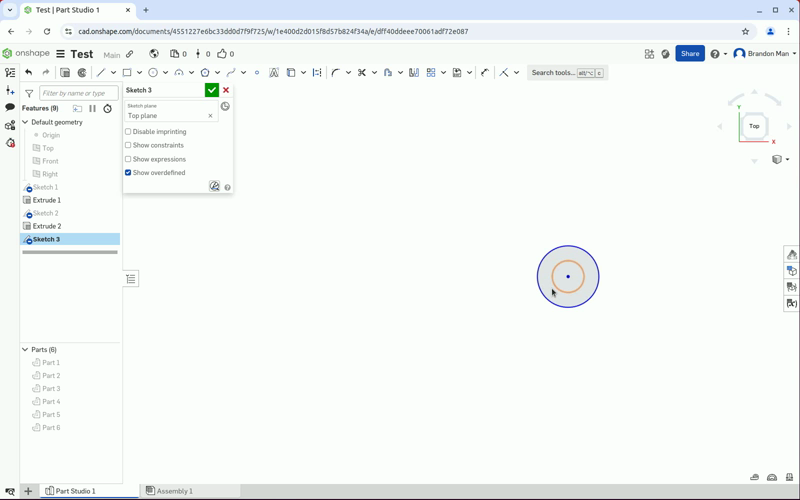
scroll(6)
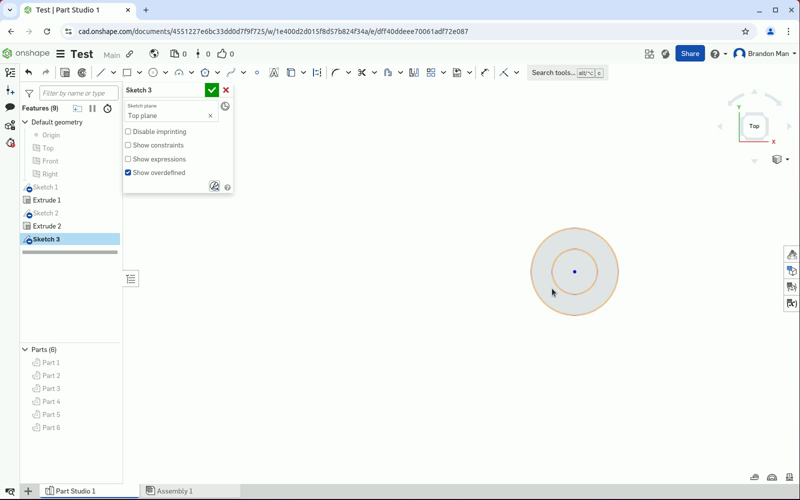
scroll(6)
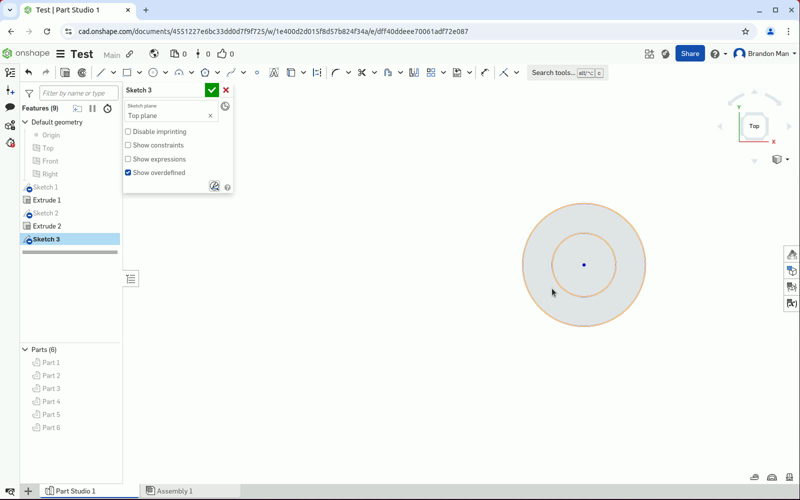
scroll(6)
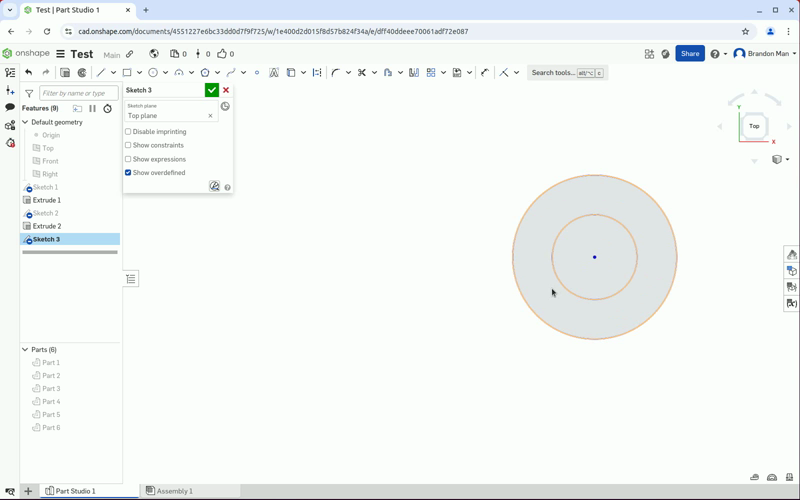
scroll(6)
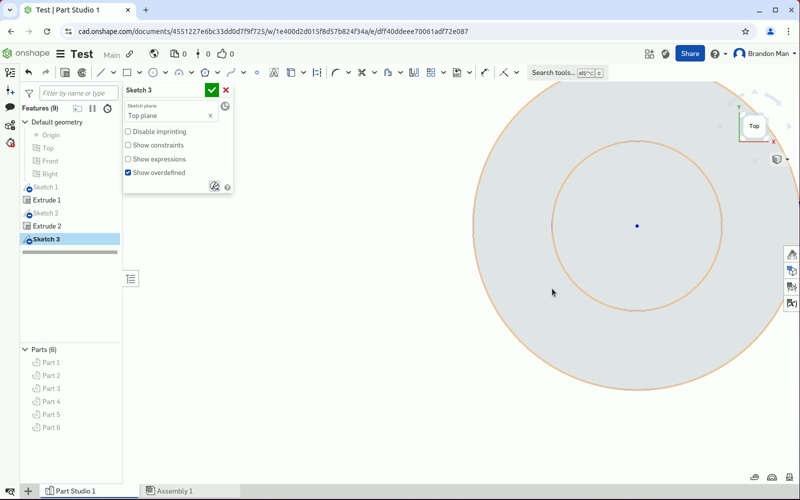
click(552, 288)
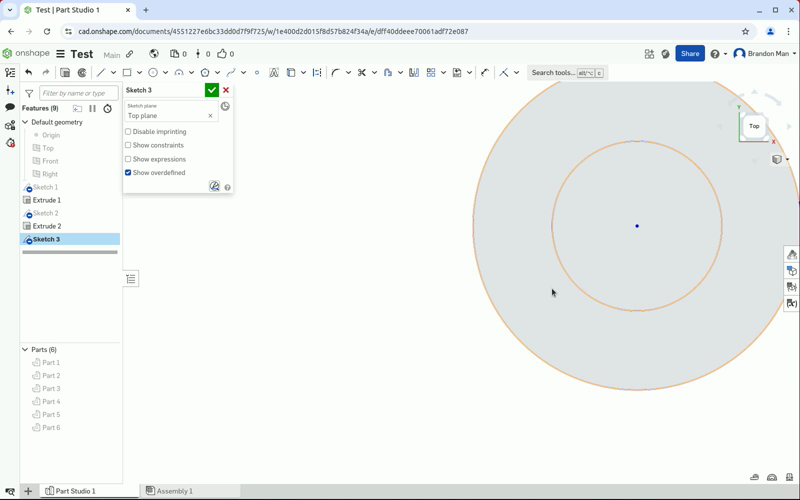
scroll(-6)
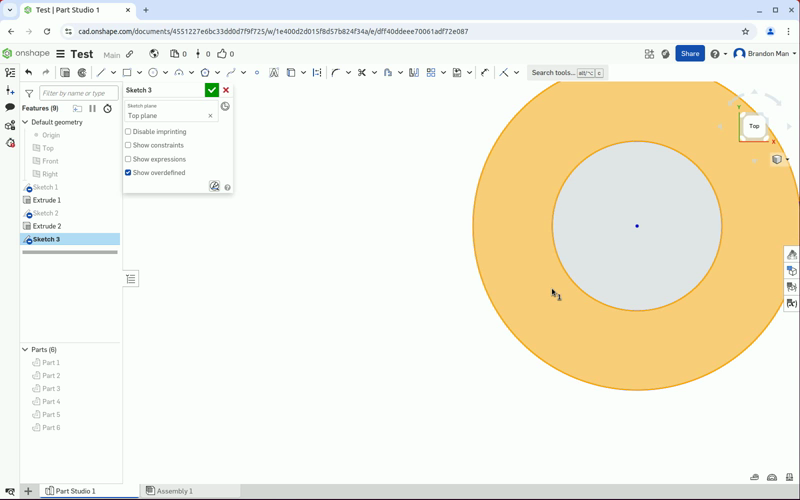
scroll(-6)
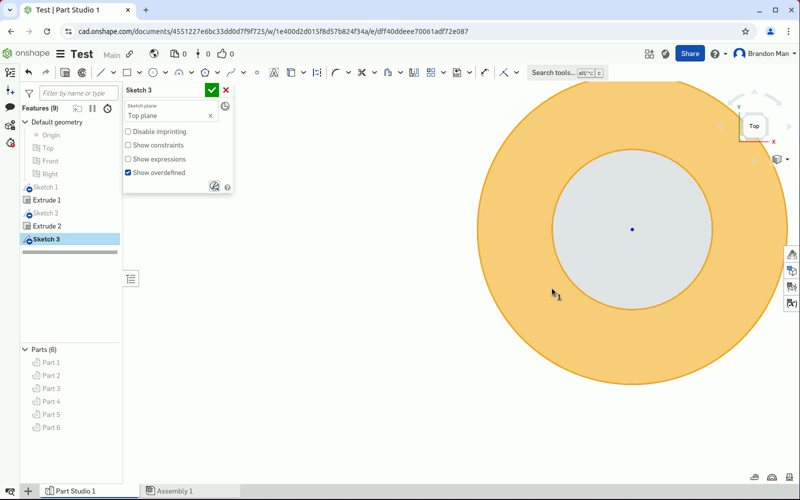
scroll(-6)
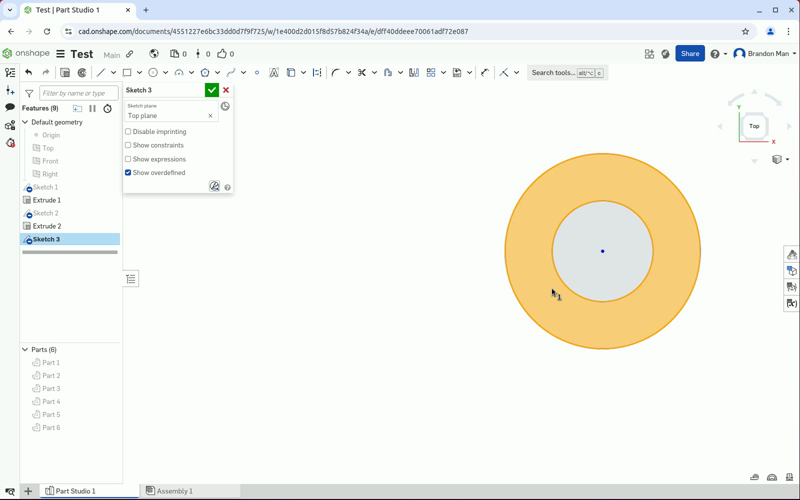
scroll(-6)
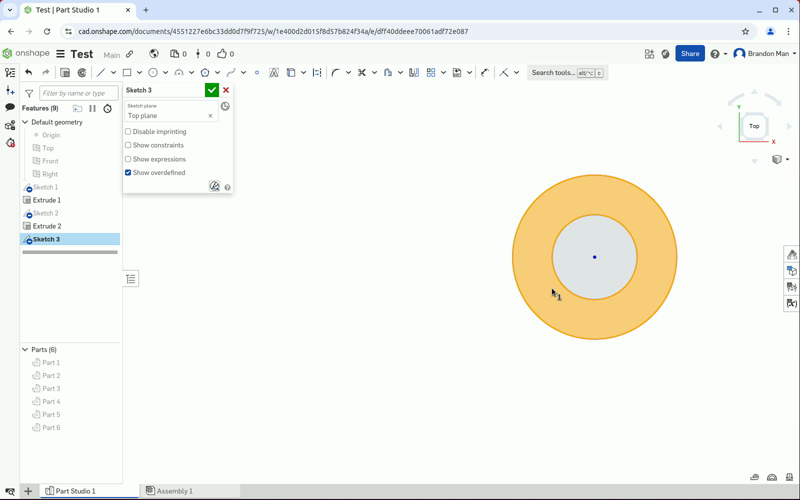
scroll(-6)
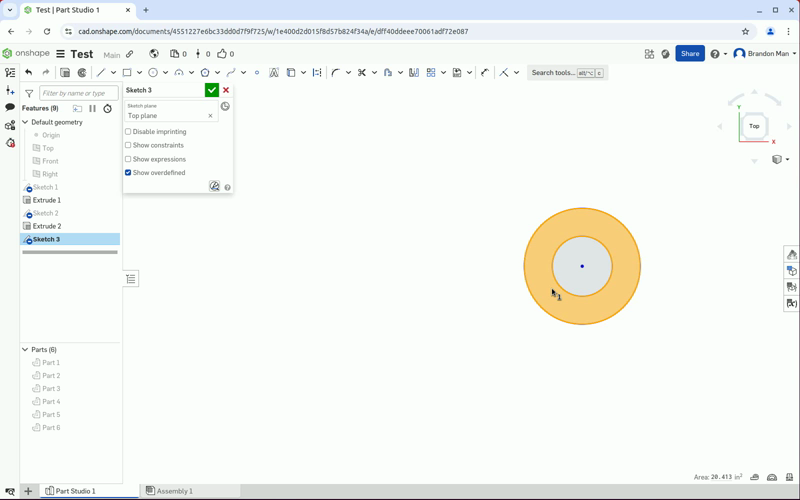
scroll(-6)
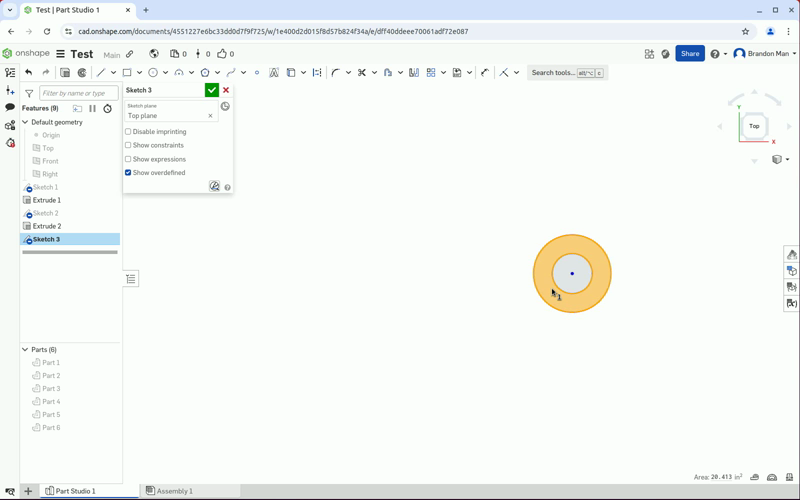
scroll(-6)
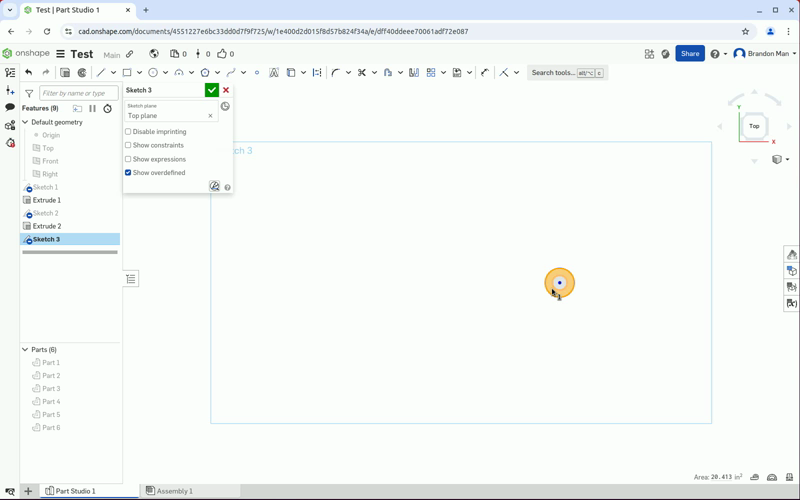
mouse_move(73, 352)
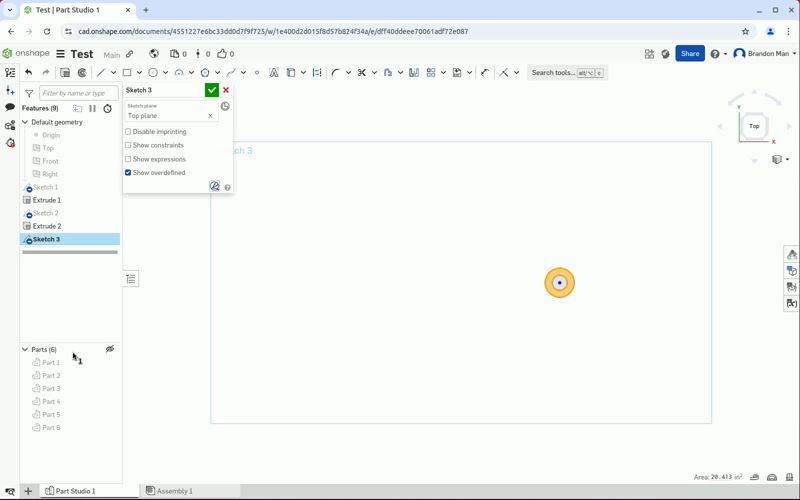
key(shift+y)
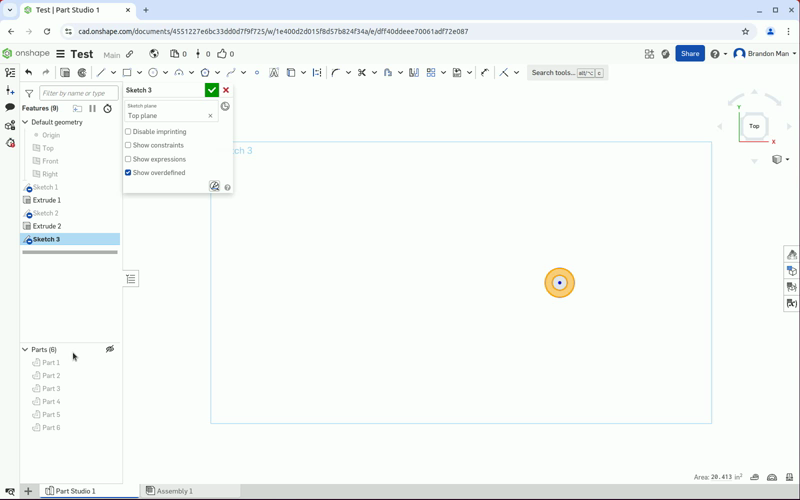
key(shift+e)
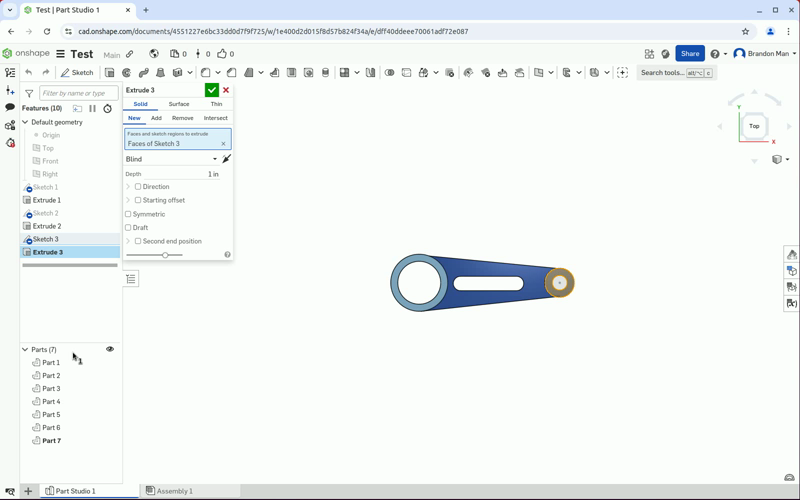
mouse_move(143, 106)
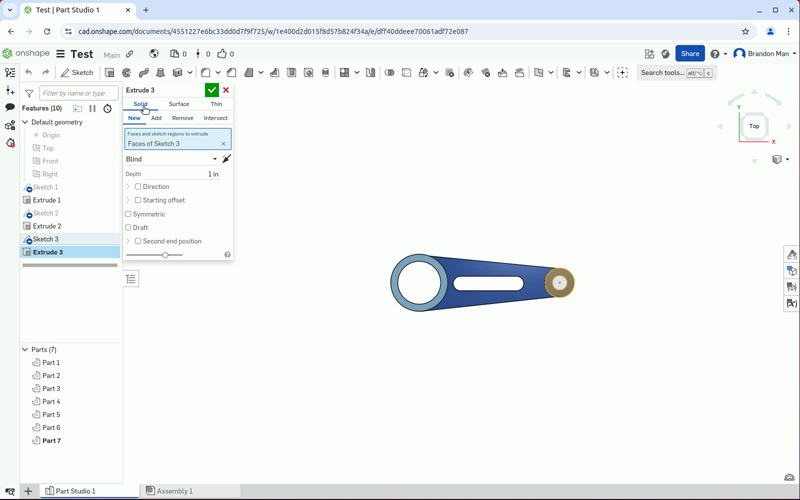
click(143, 106)
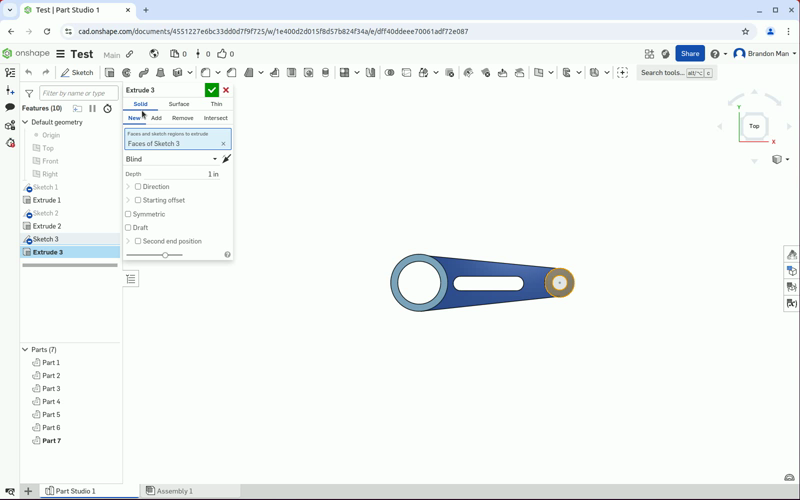
mouse_move(137, 120)
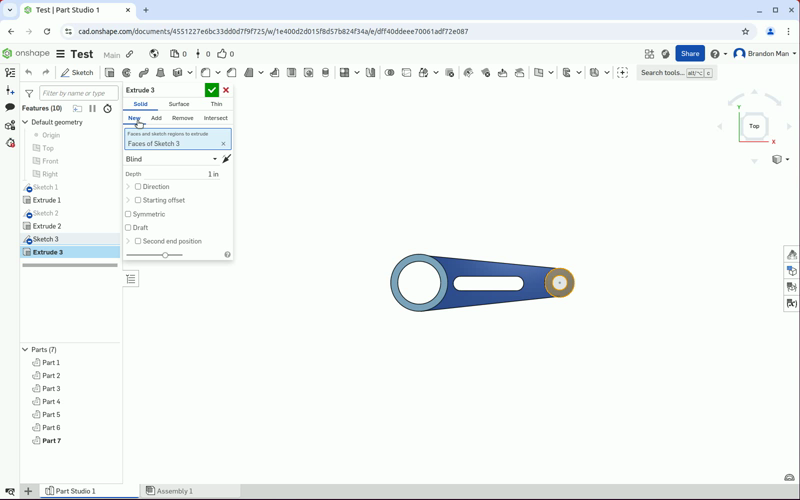
click(137, 120)
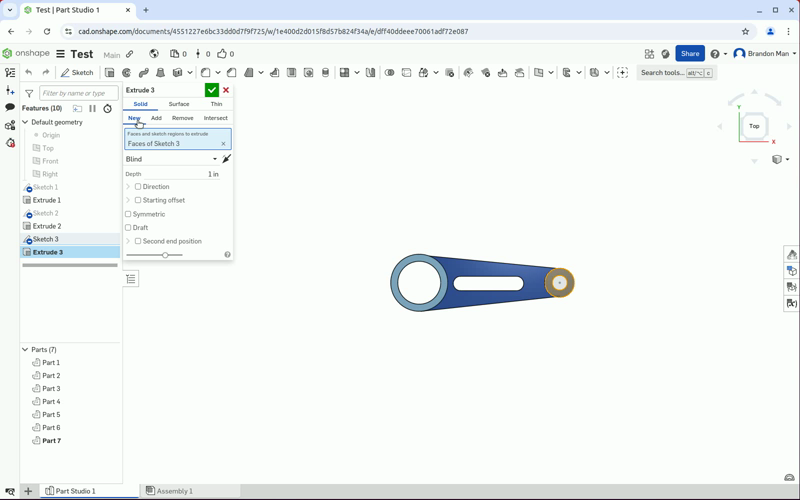
key(tab, 4)
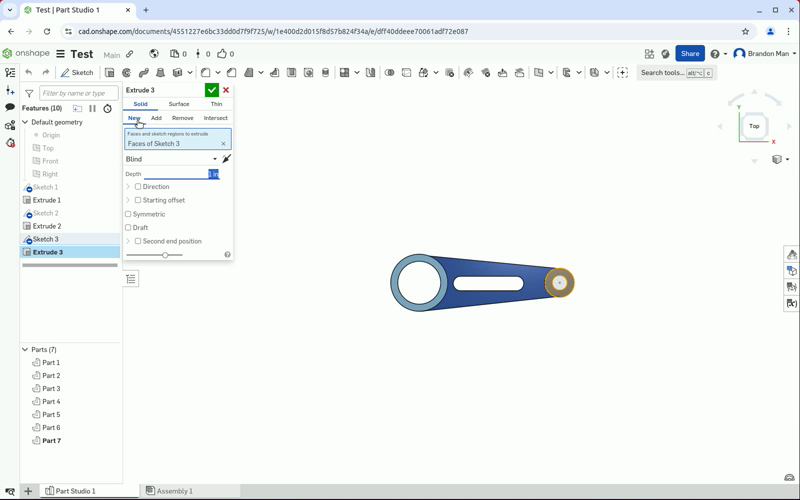
text(7.221)
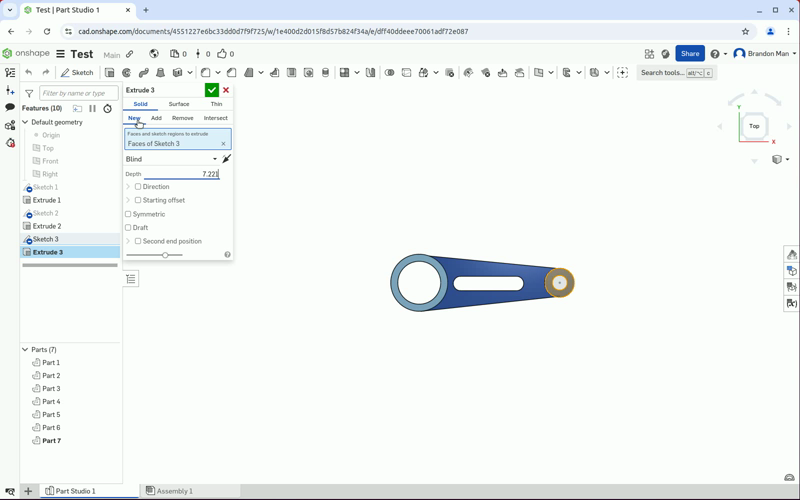
key(enter)
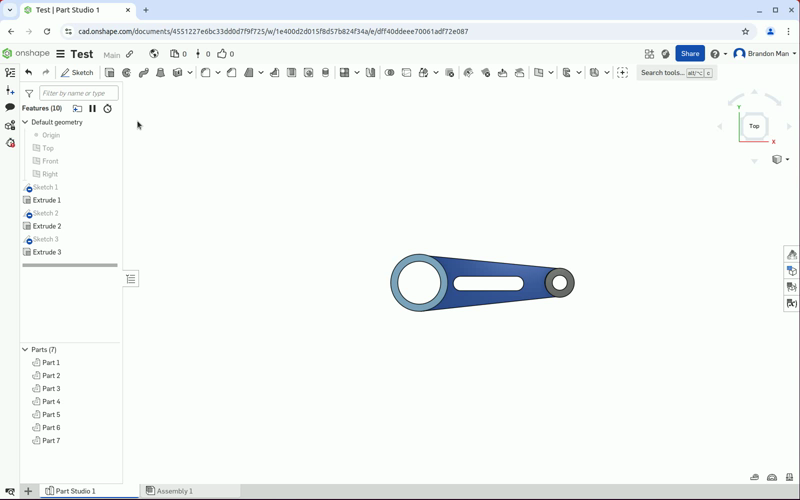
key(shift+h)
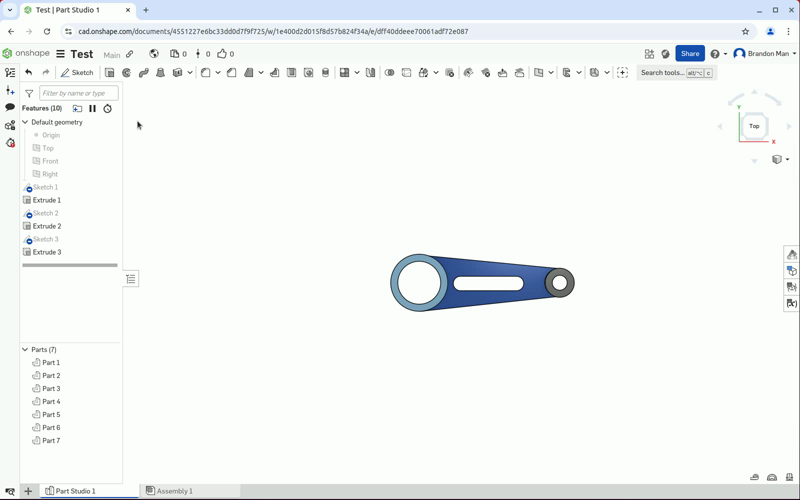
key(shift+h)
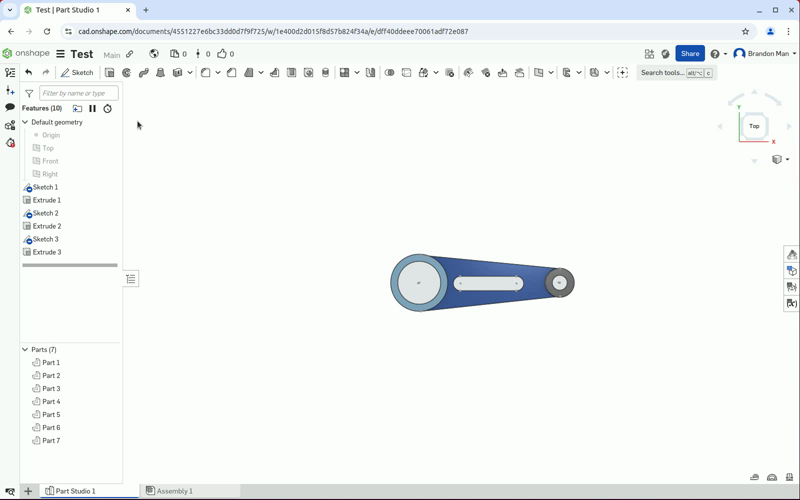
key(shift+7)
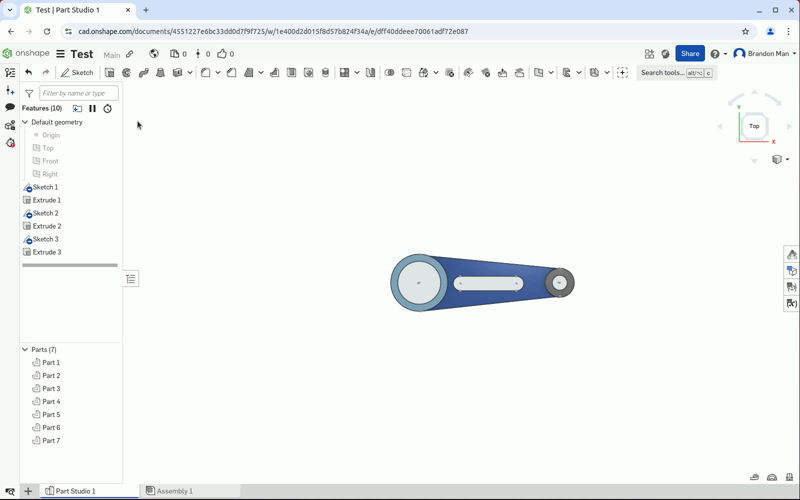
key(up, 3)
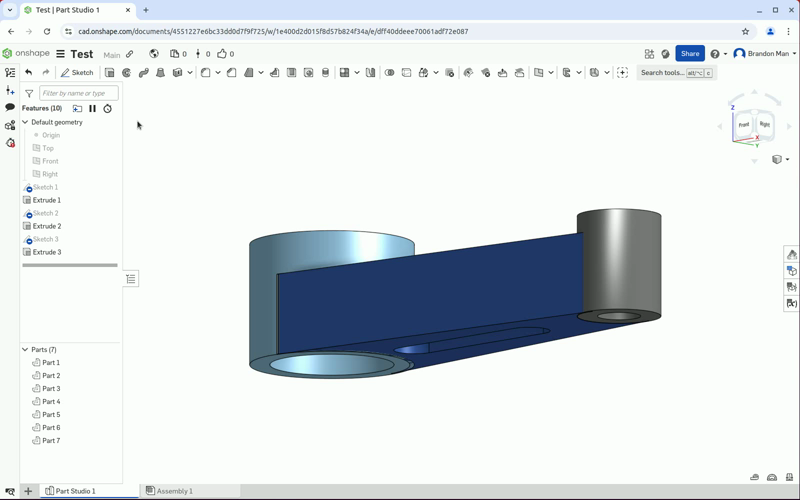
key(left, 3)
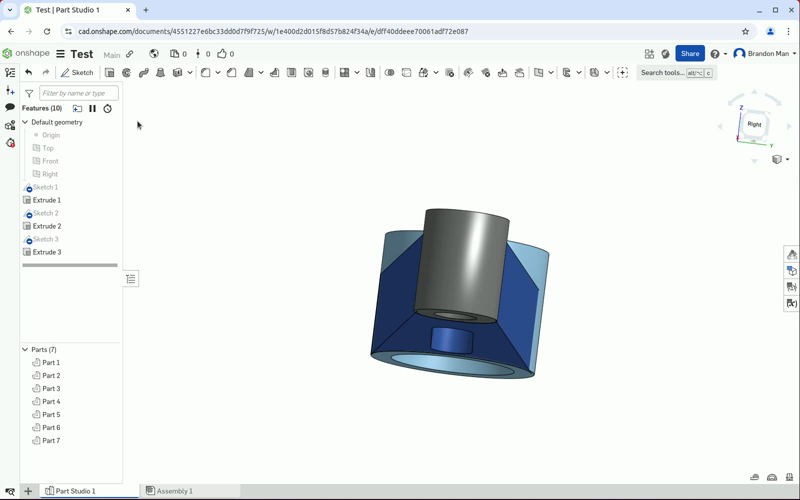
key(right, 3)
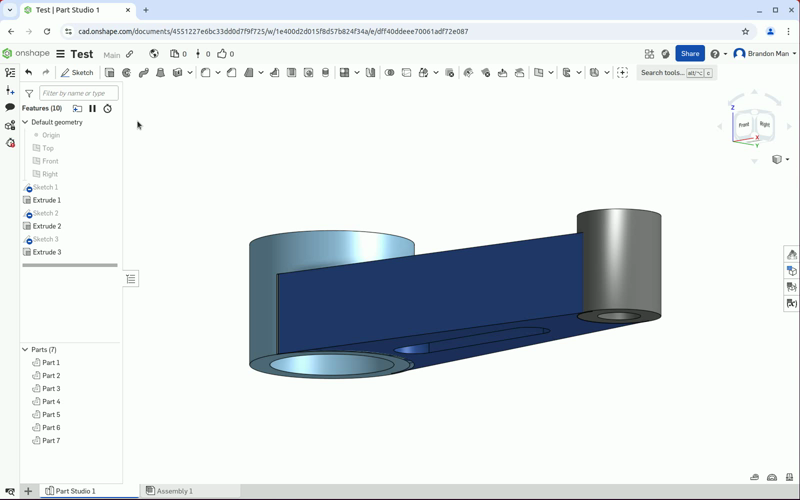
key(down, 3)
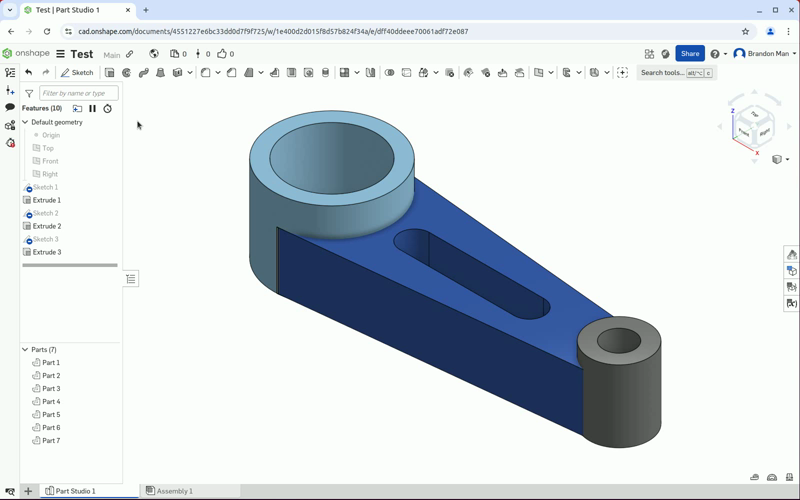
mouse_move(73, 189)
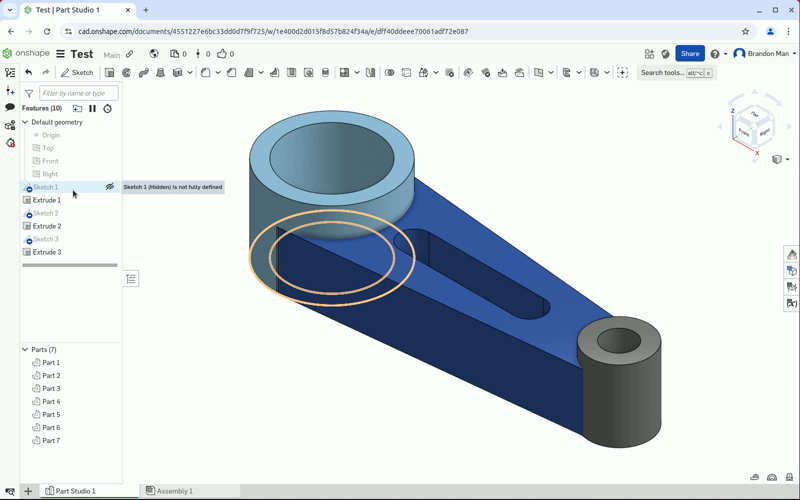
click(73, 189)